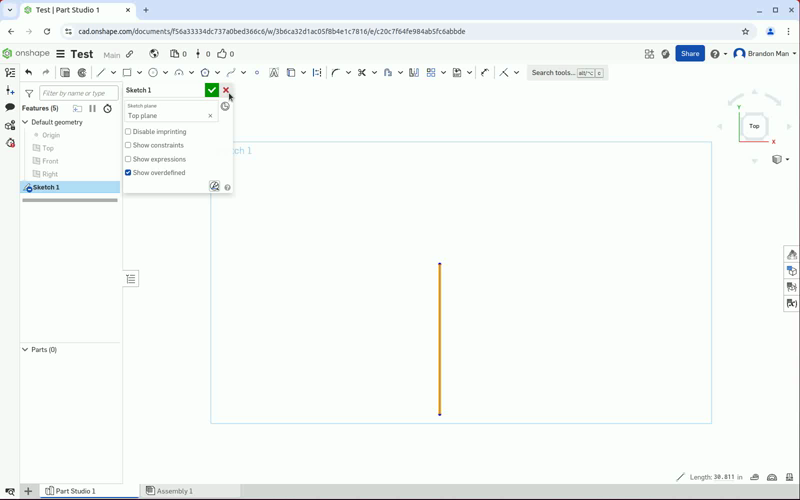
key(shift+h)
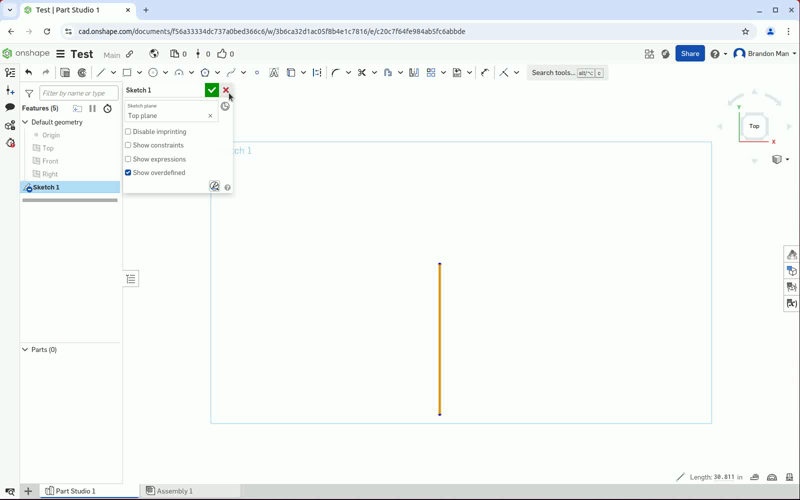
key(shift+s)
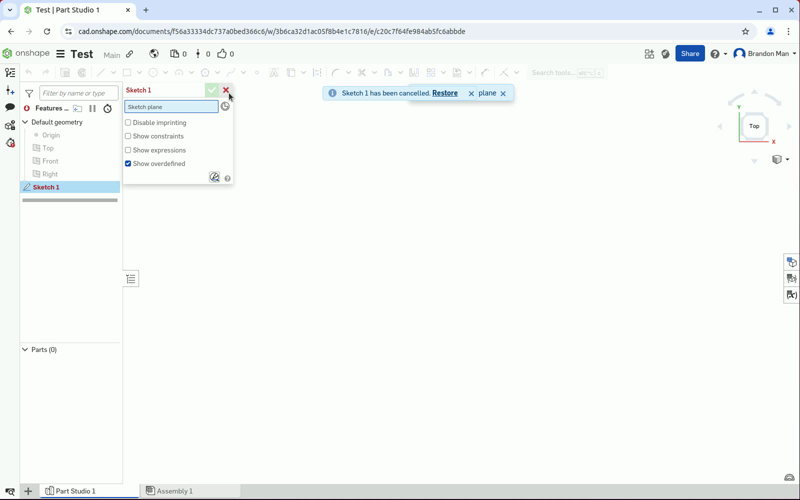
mouse_move(73, 150)
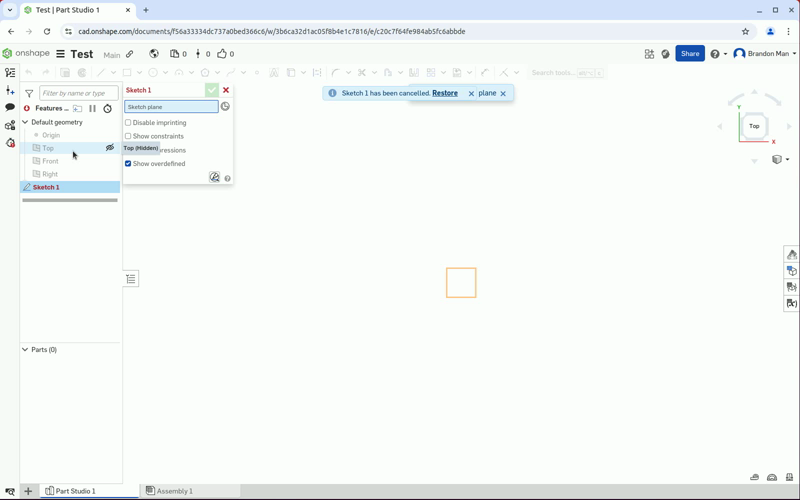
click(73, 150)
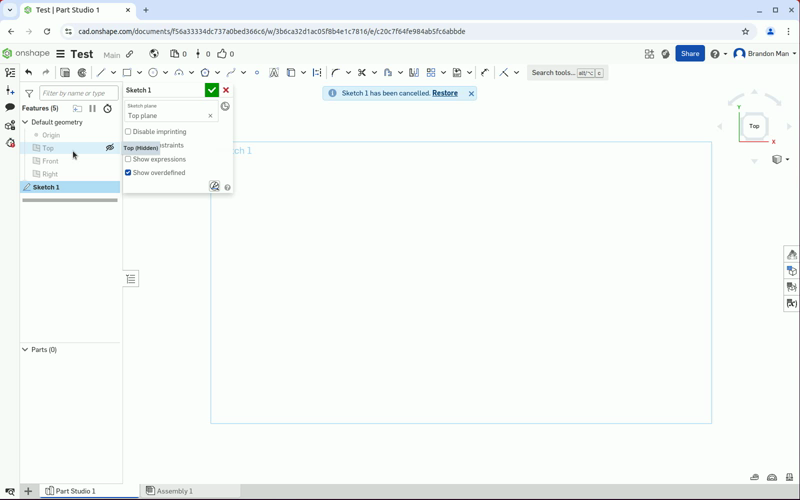
mouse_move(73, 352)
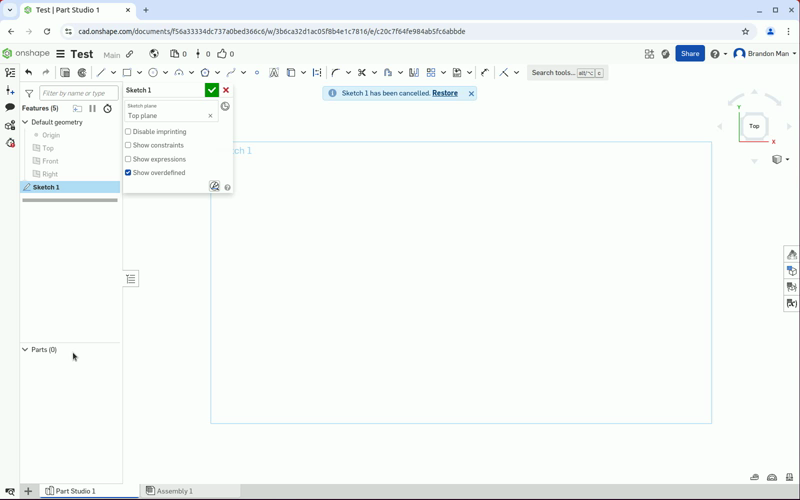
key(y)
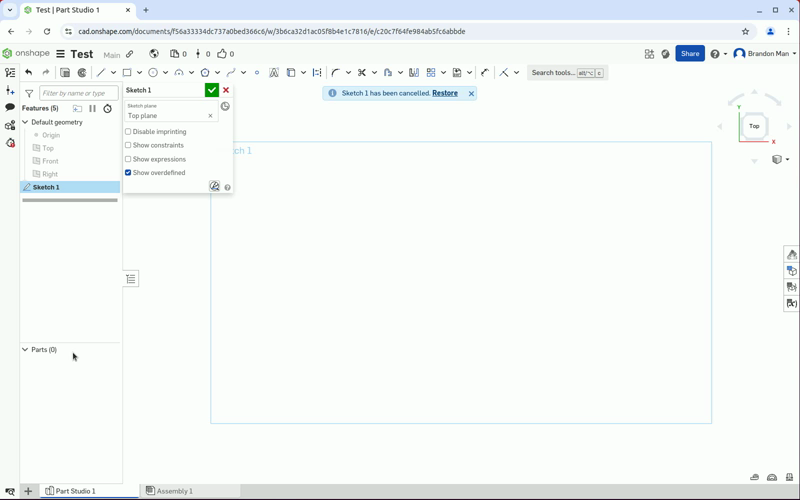
key(l)
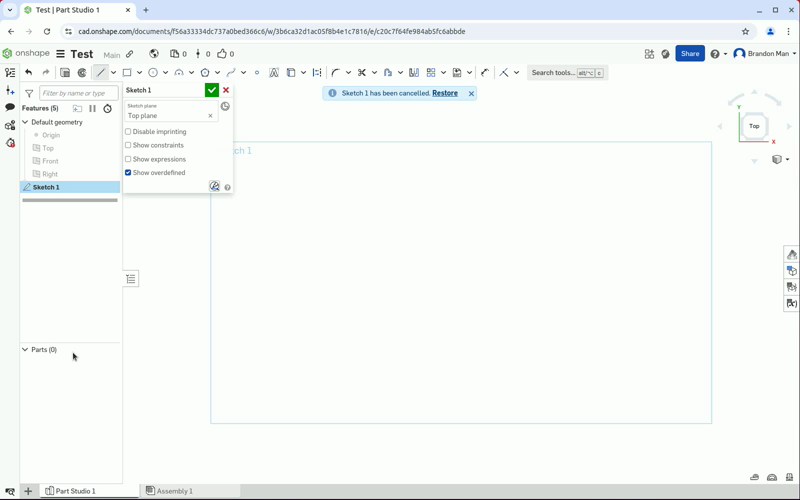
key_down(shift)
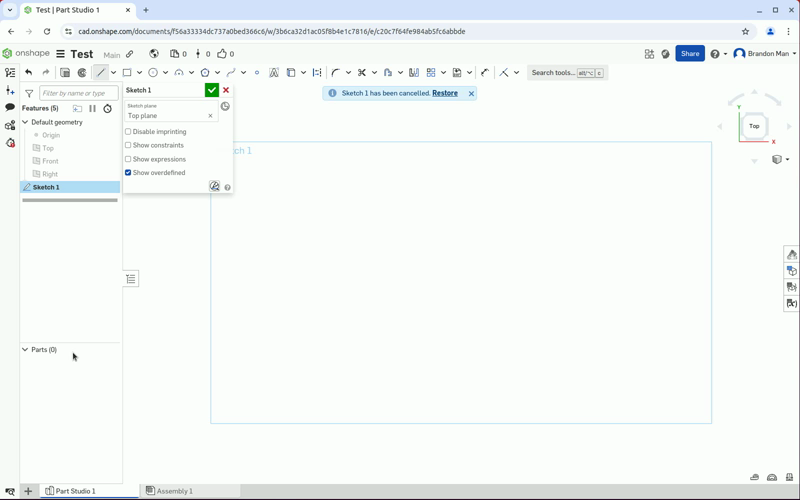
mouse_move(352, 315)
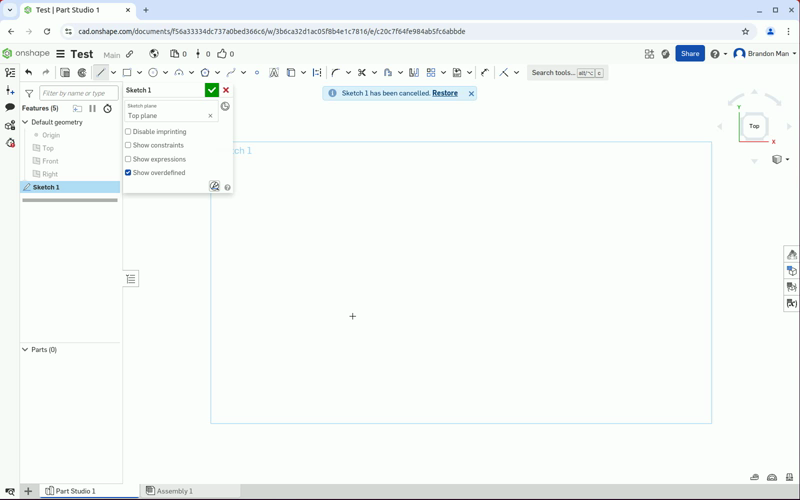
click(352, 315)
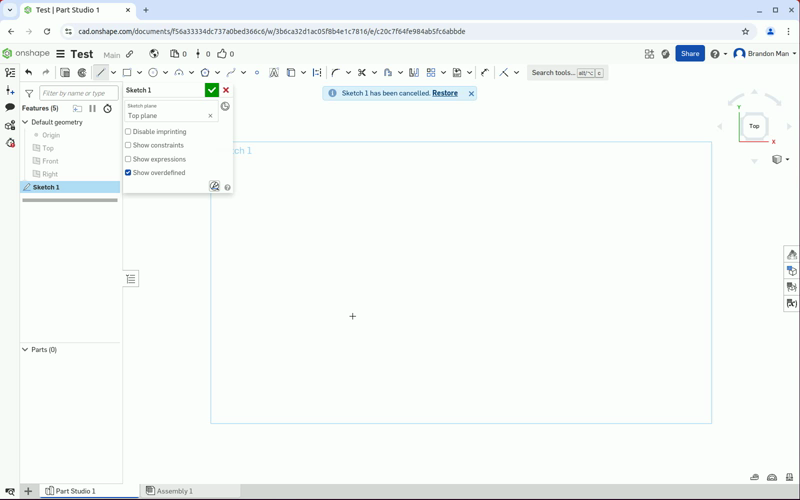
key_up(shift)
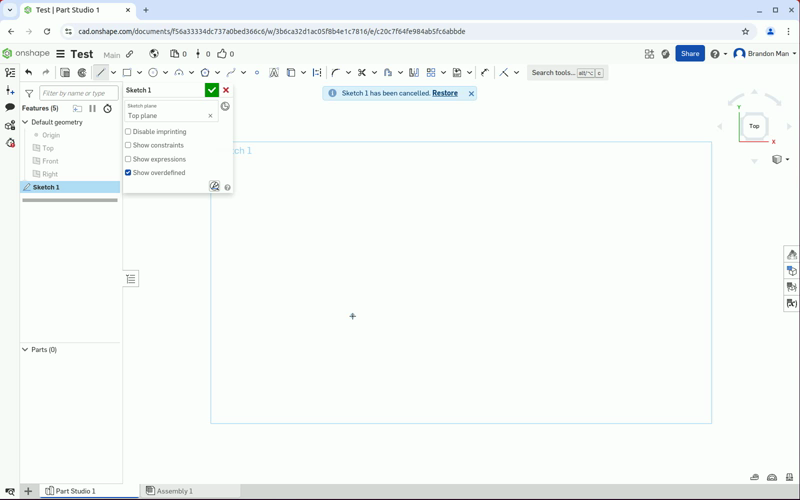
key_down(shift)
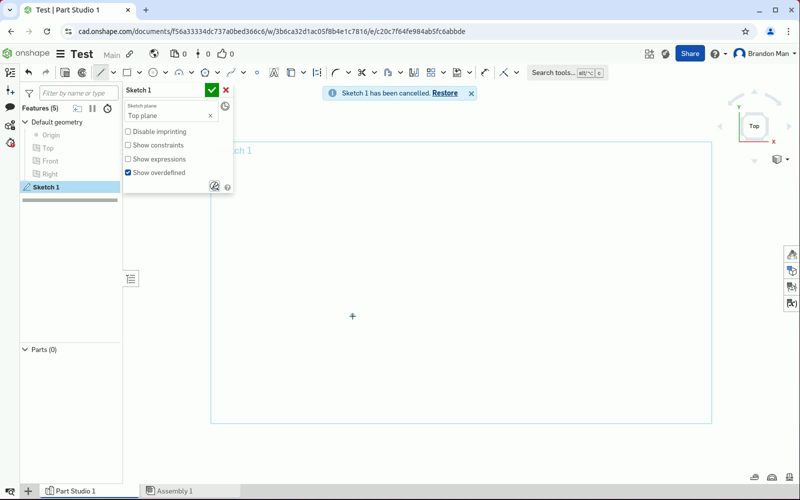
mouse_move(419, 387)
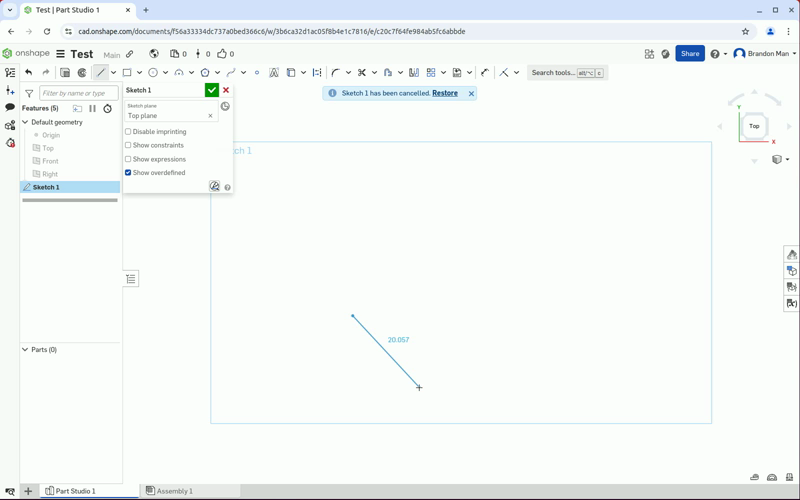
click(419, 387)
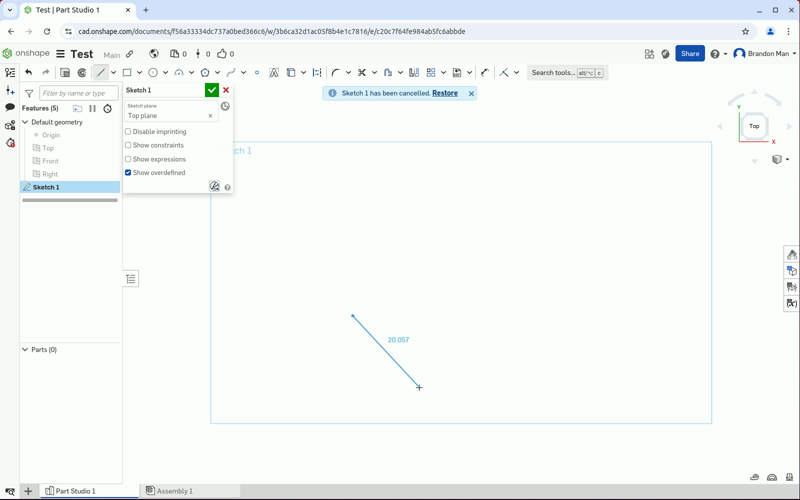
key_up(shift)
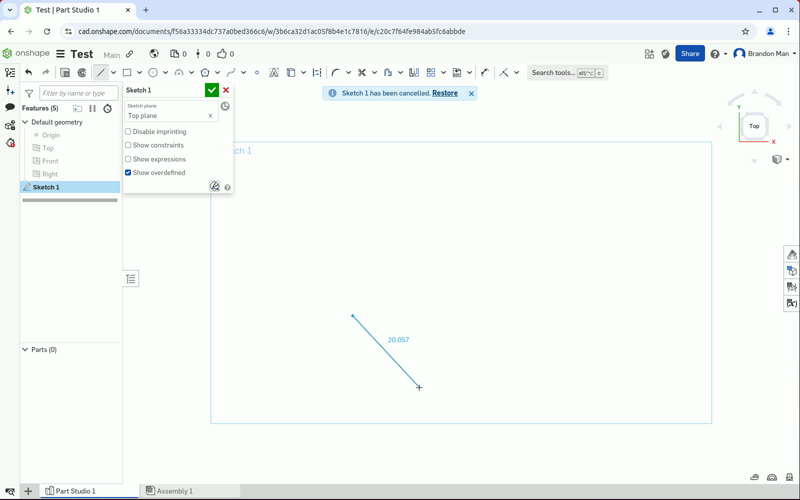
key_down(shift)
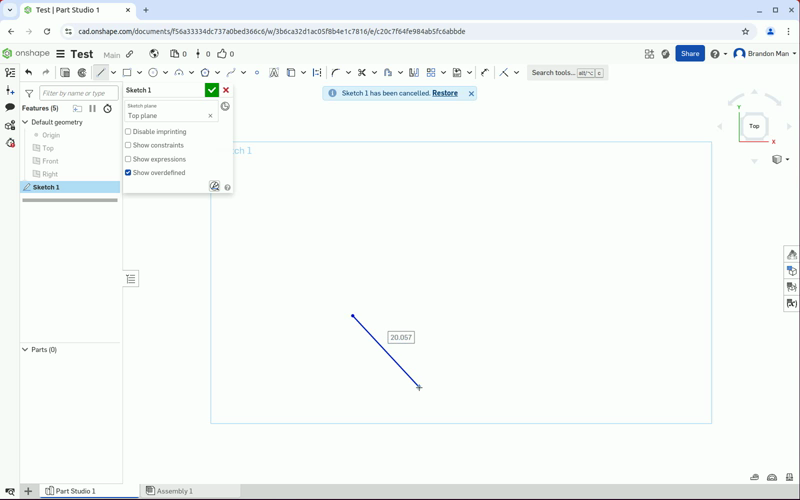
mouse_move(516, 380)
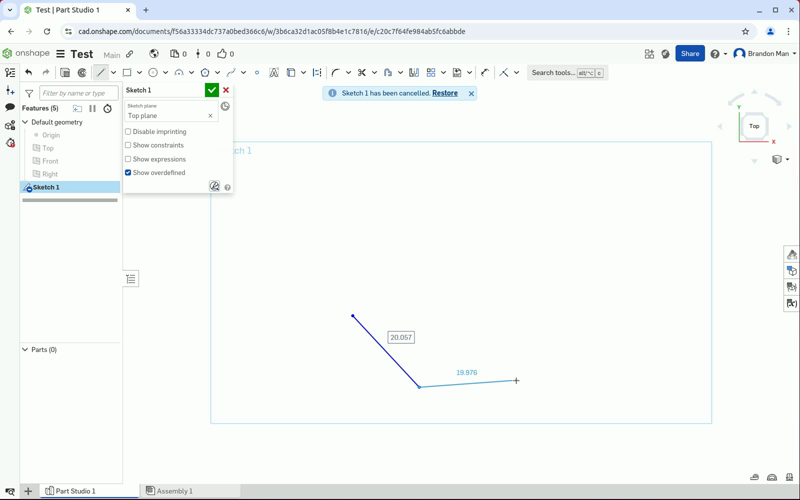
click(516, 380)
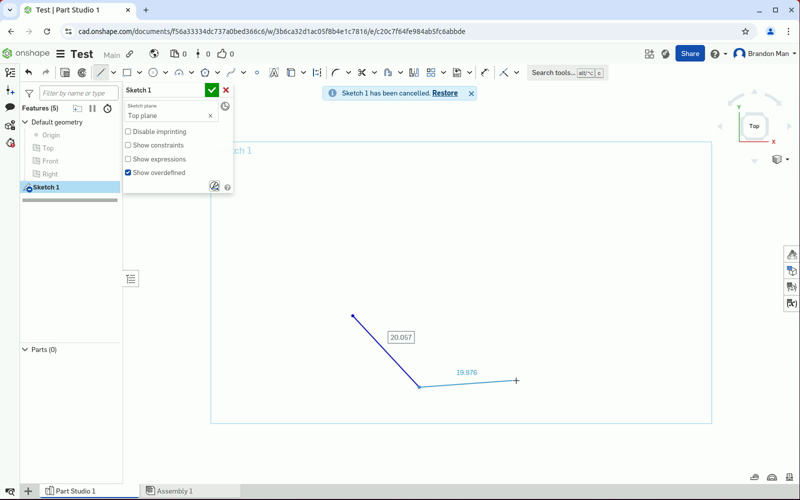
key_up(shift)
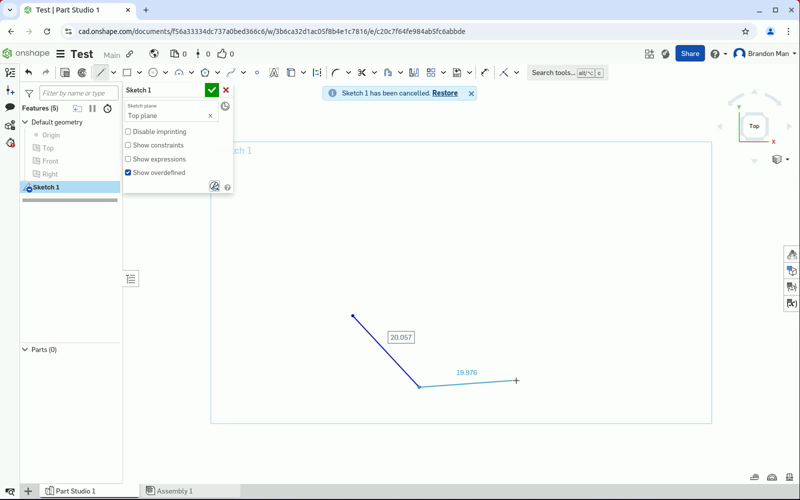
key_down(shift)
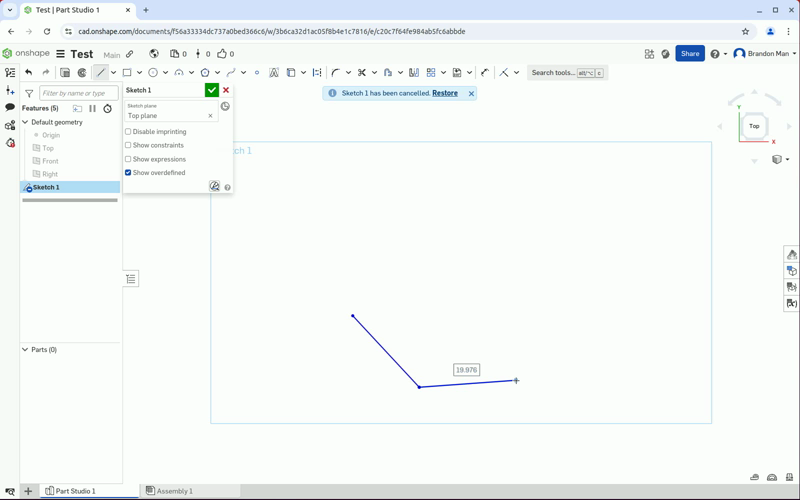
mouse_move(570, 299)
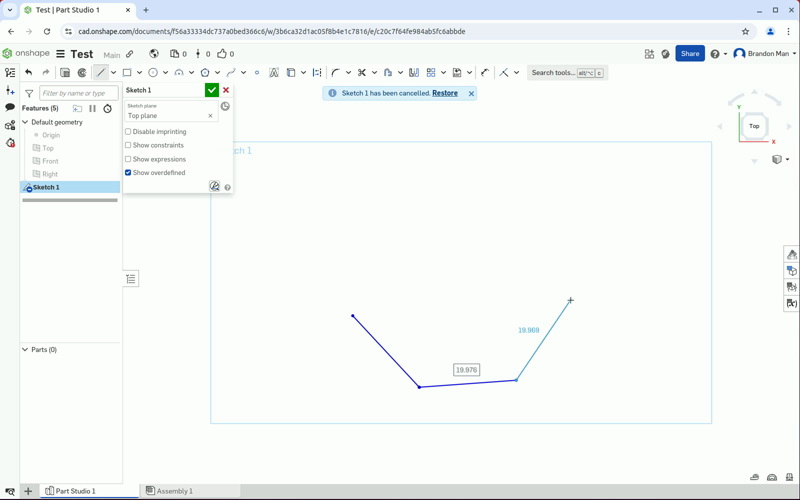
click(570, 299)
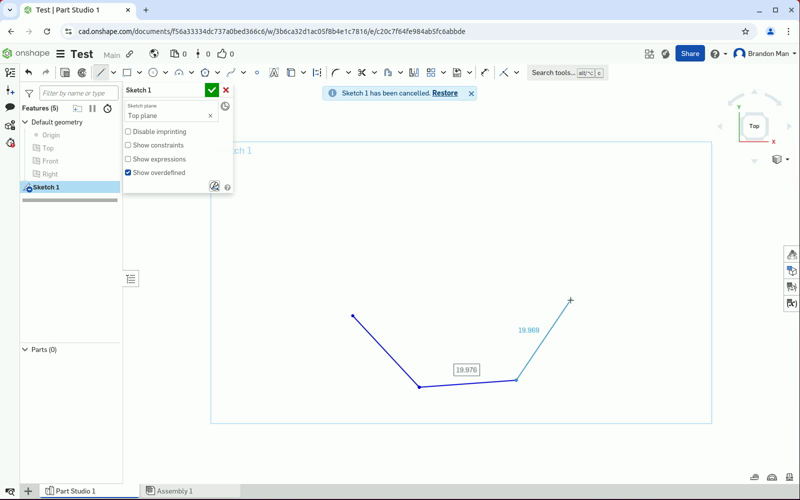
key_up(shift)
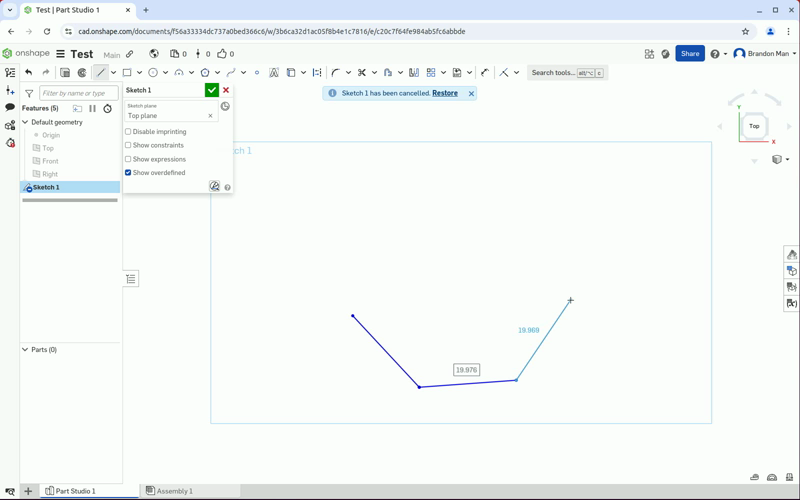
key_down(shift)
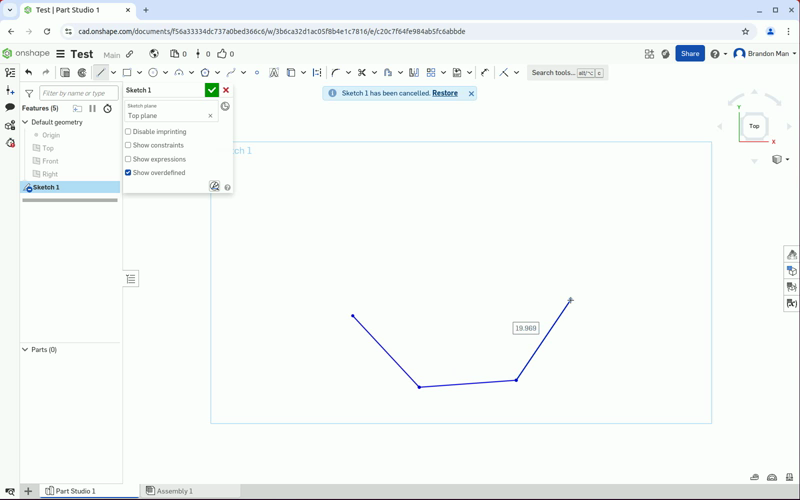
mouse_move(543, 205)
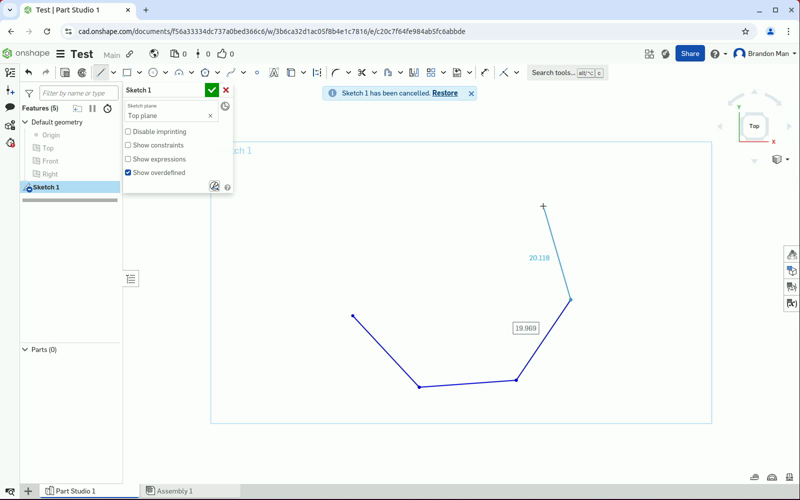
click(543, 205)
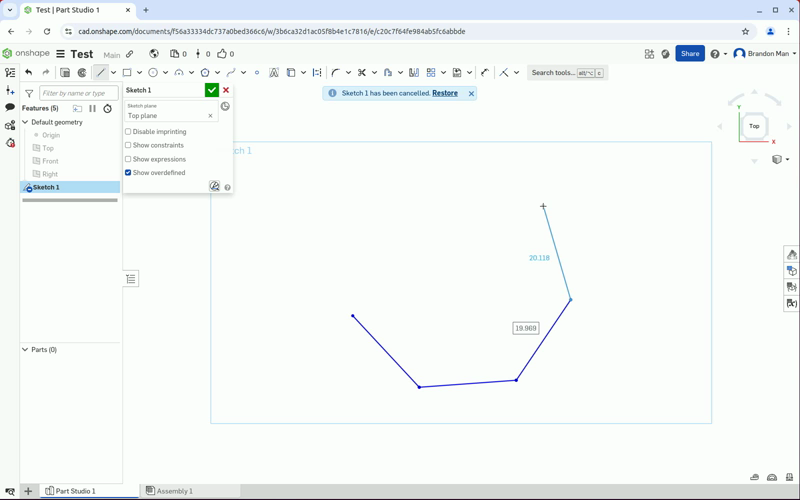
key_up(shift)
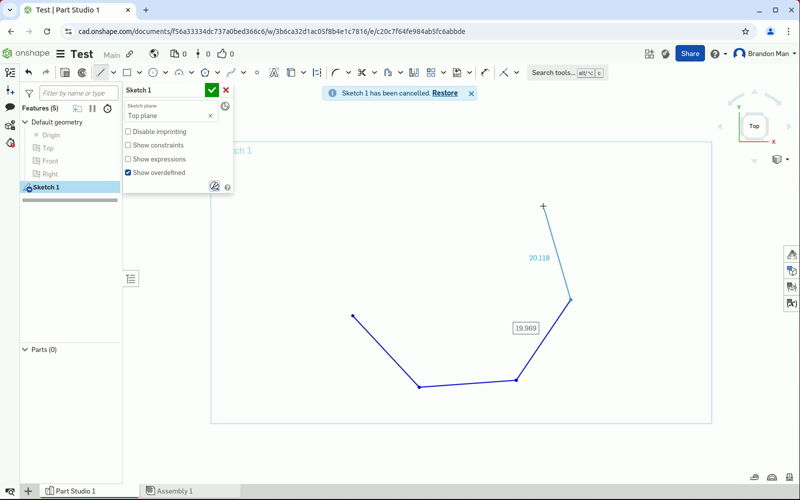
key_down(shift)
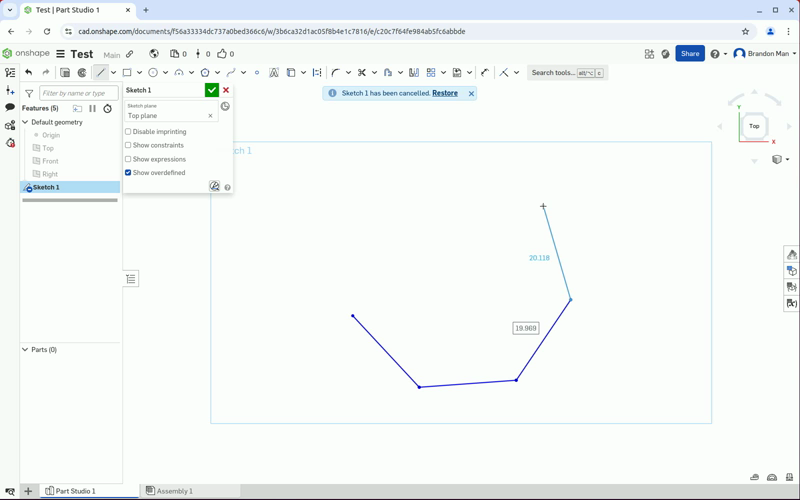
mouse_move(451, 171)
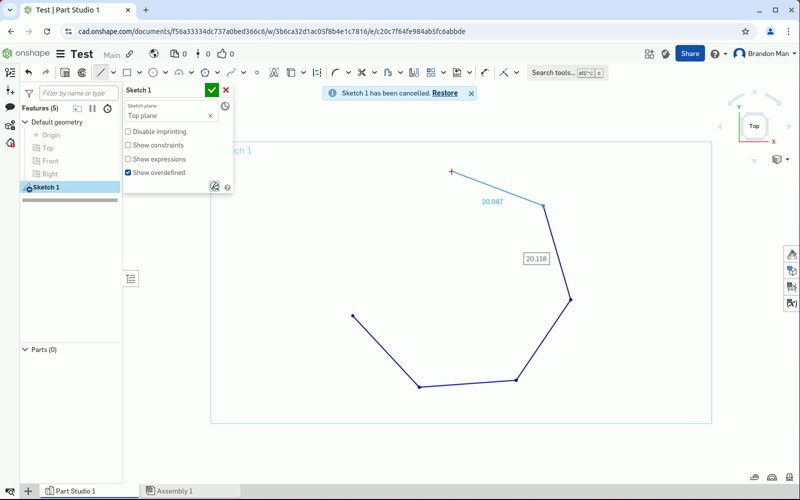
click(451, 171)
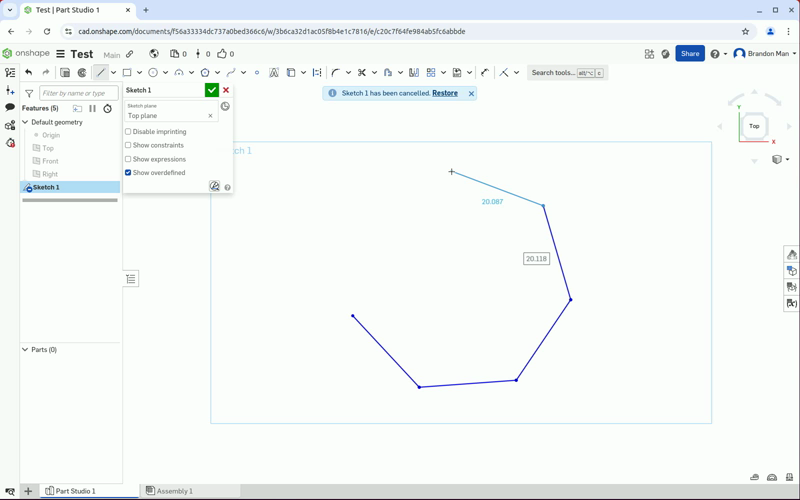
key_up(shift)
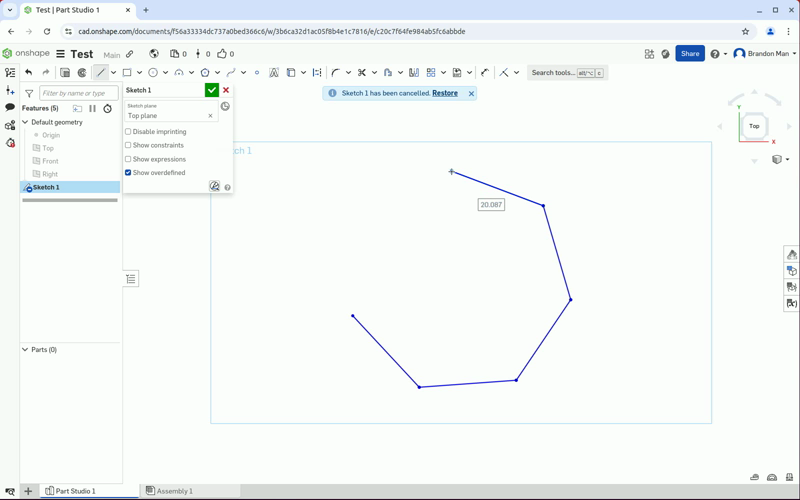
key_down(shift)
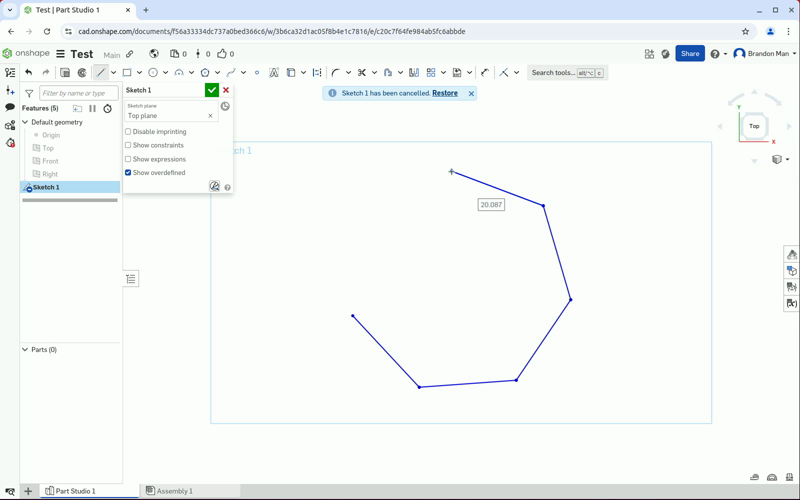
mouse_move(366, 219)
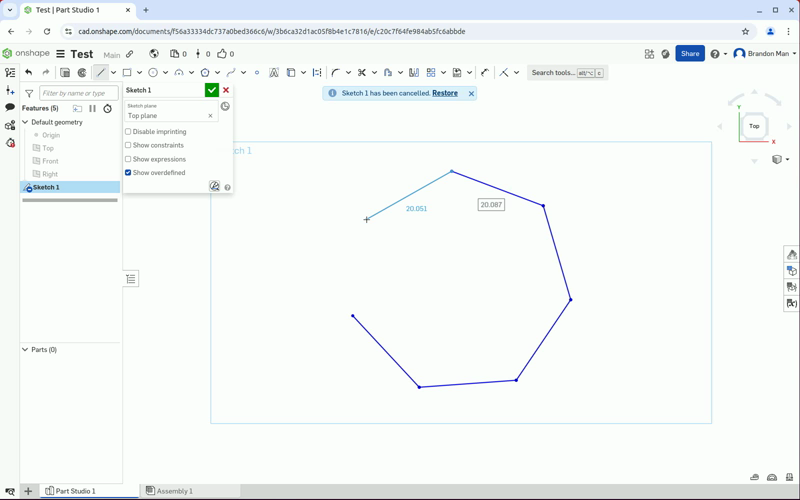
click(366, 219)
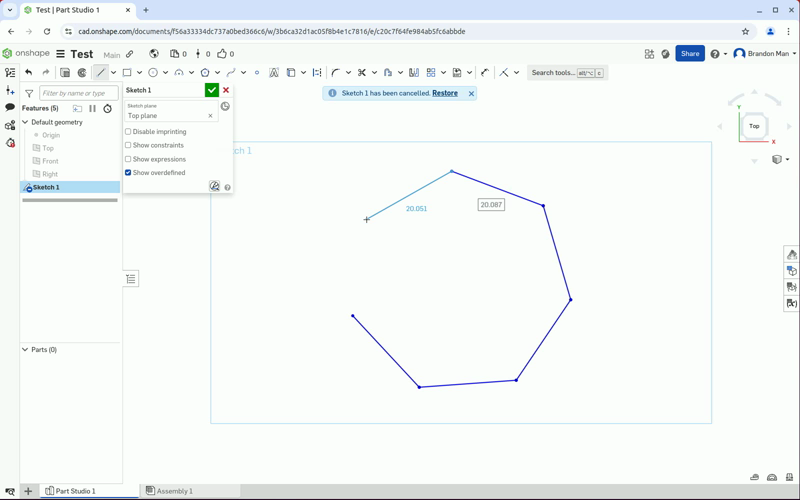
key_up(shift)
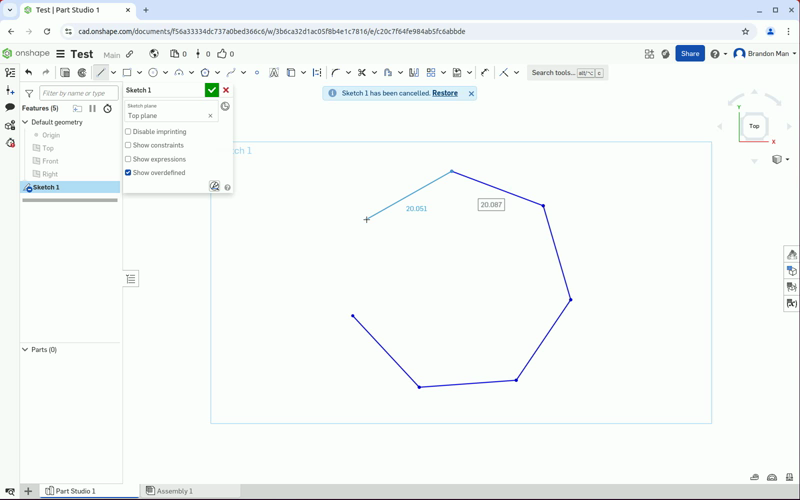
key_down(shift)
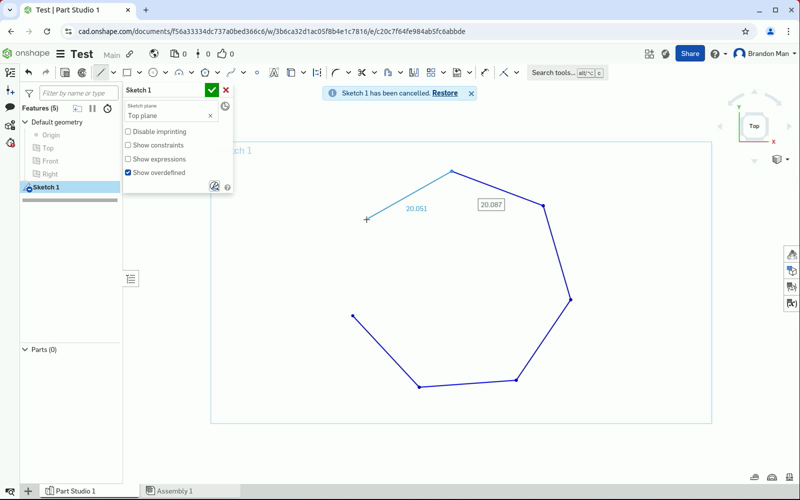
mouse_move(352, 315)
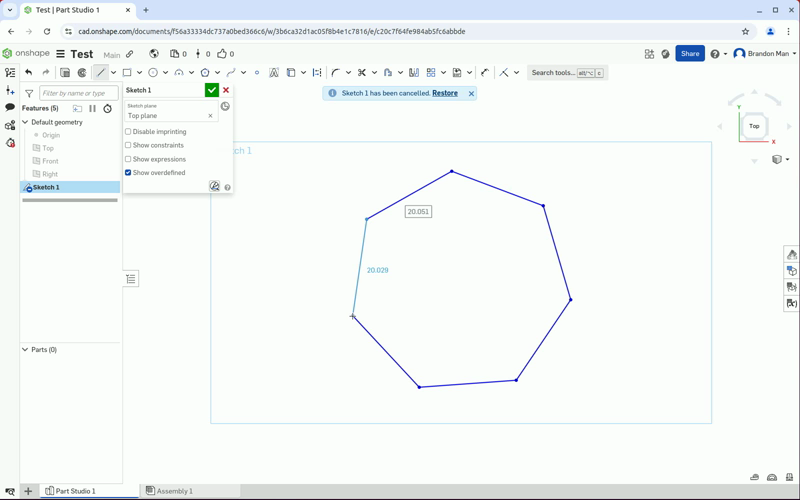
key_up(shift)
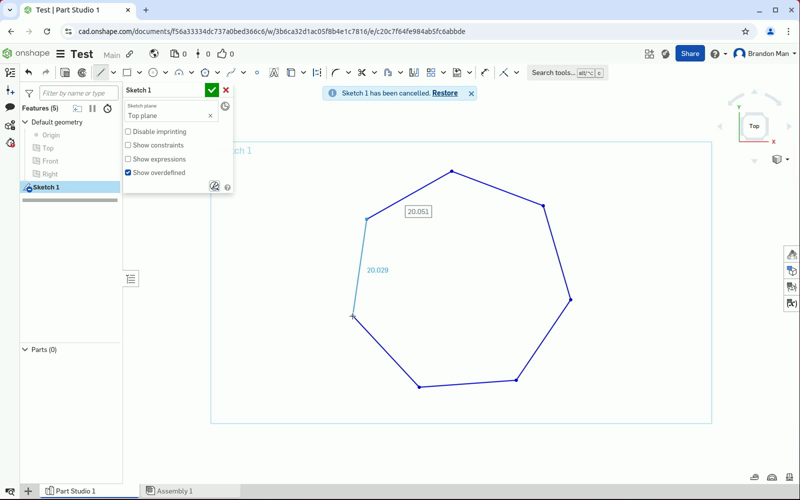
click(352, 315)
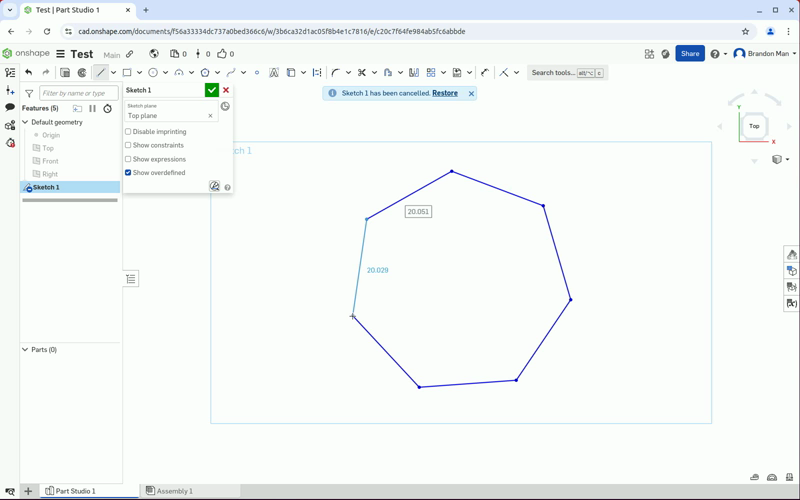
key(esc)
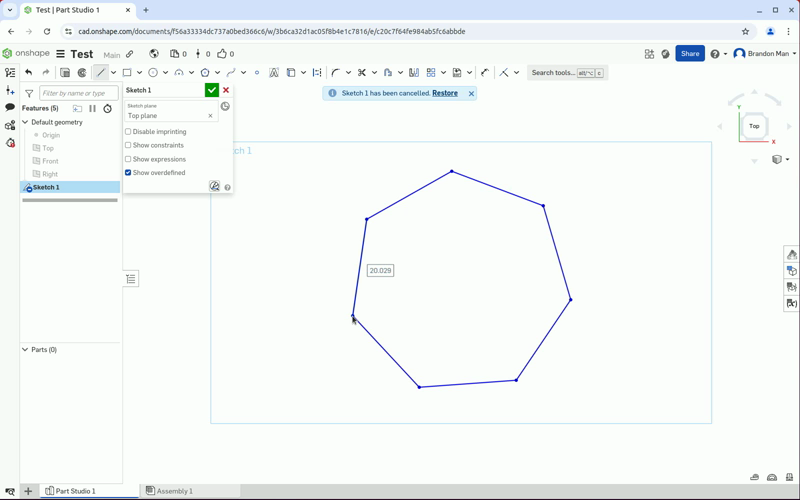
mouse_move(480, 278)
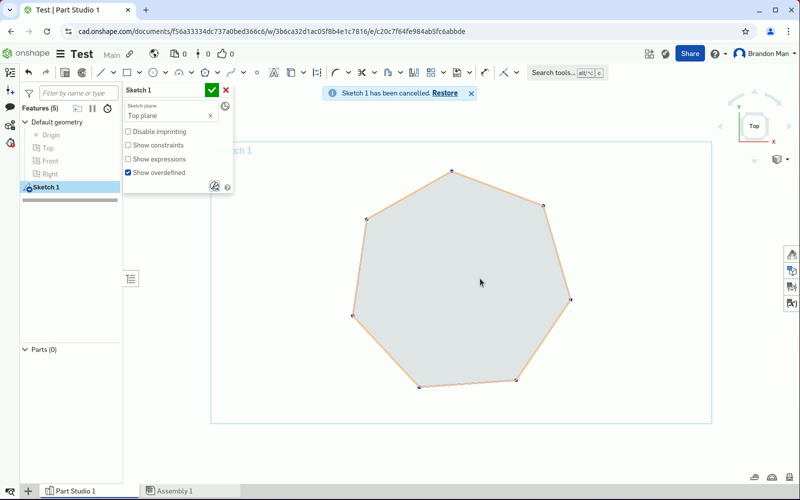
click(480, 278)
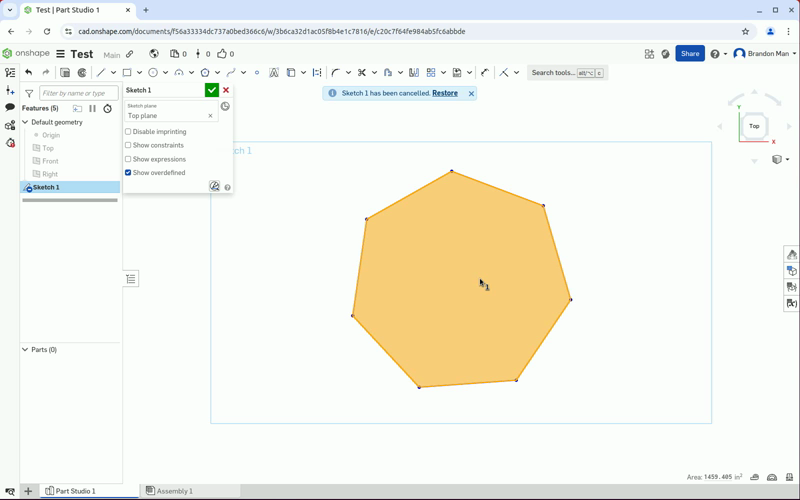
mouse_move(73, 352)
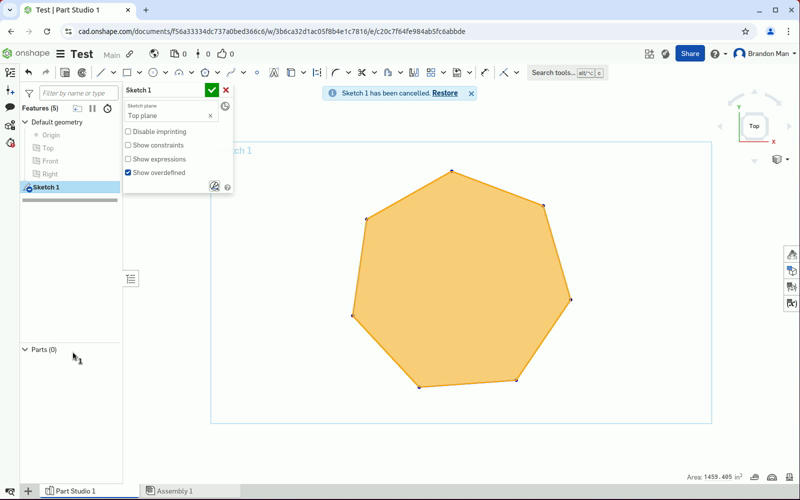
key(shift+y)
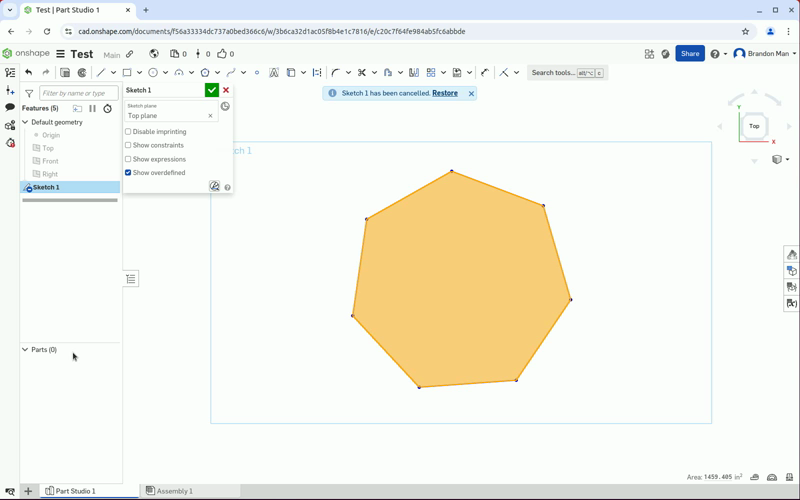
key(shift+e)
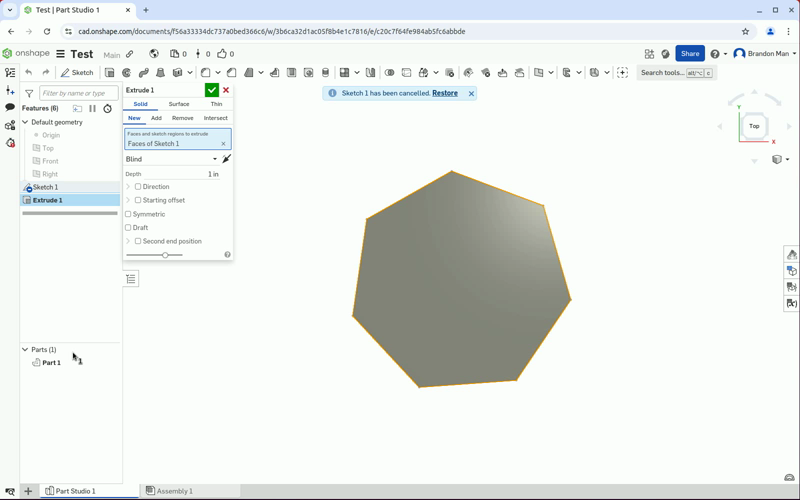
mouse_move(143, 106)
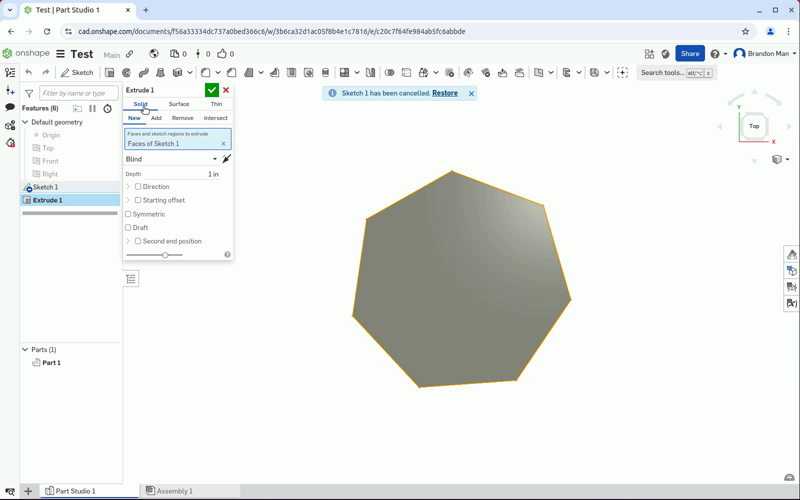
click(143, 106)
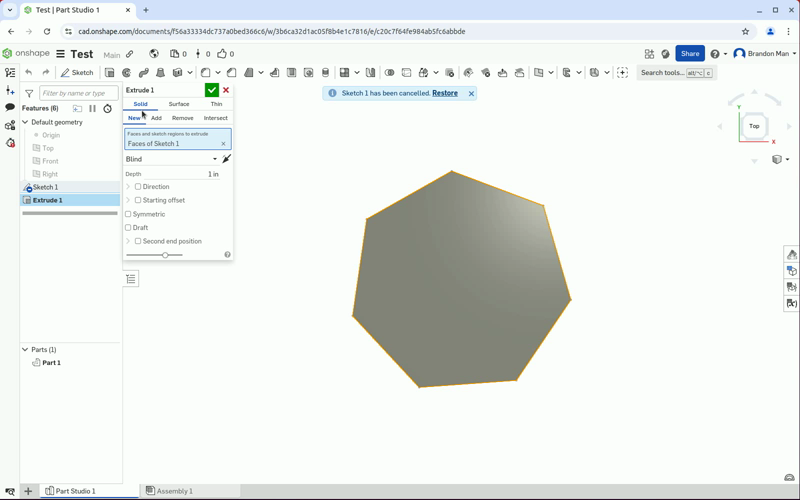
mouse_move(137, 120)
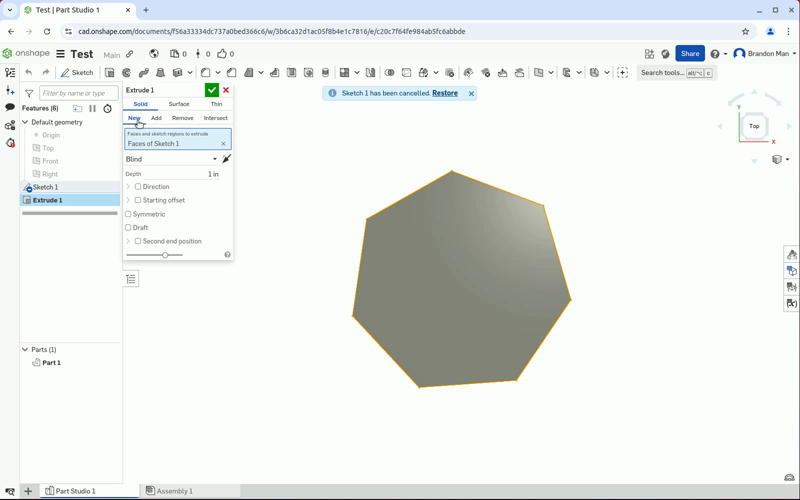
click(137, 120)
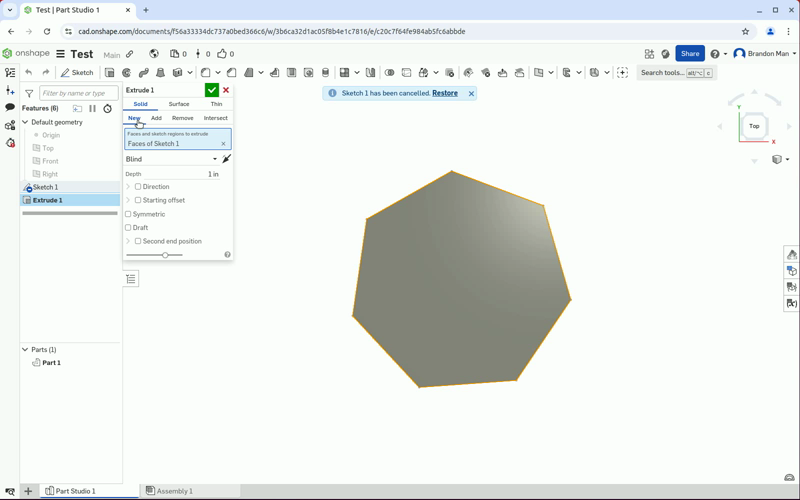
key(tab, 4)
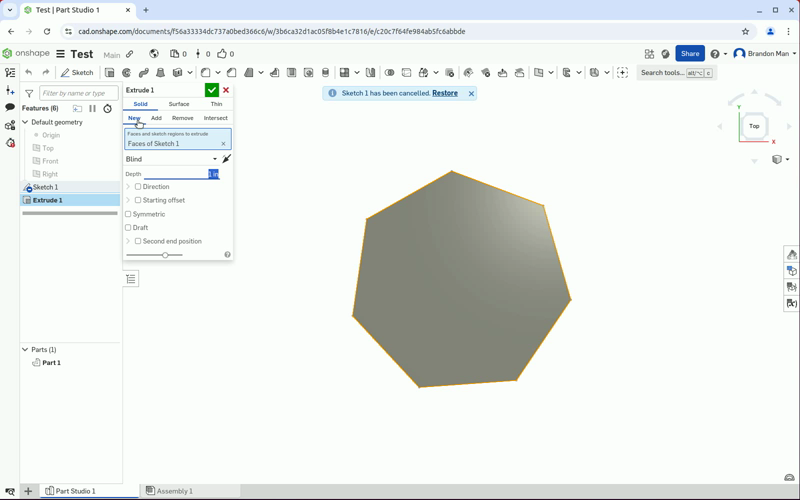
text(8.425)
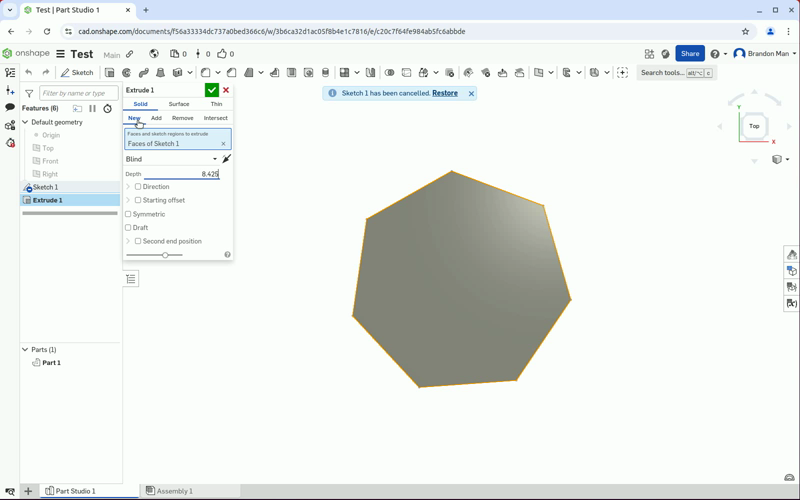
key(enter)
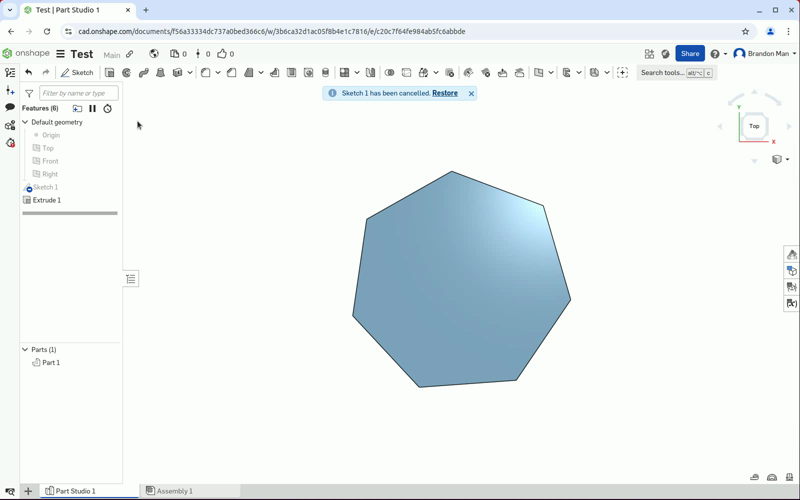
key(shift+h)
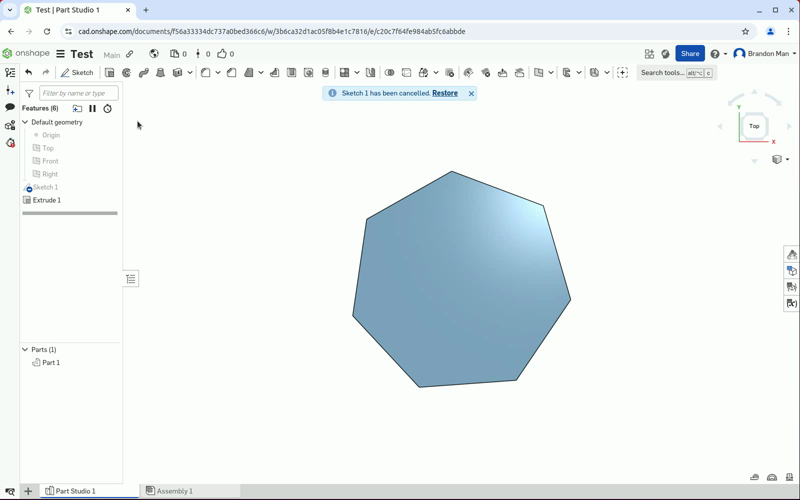
key(shift+h)
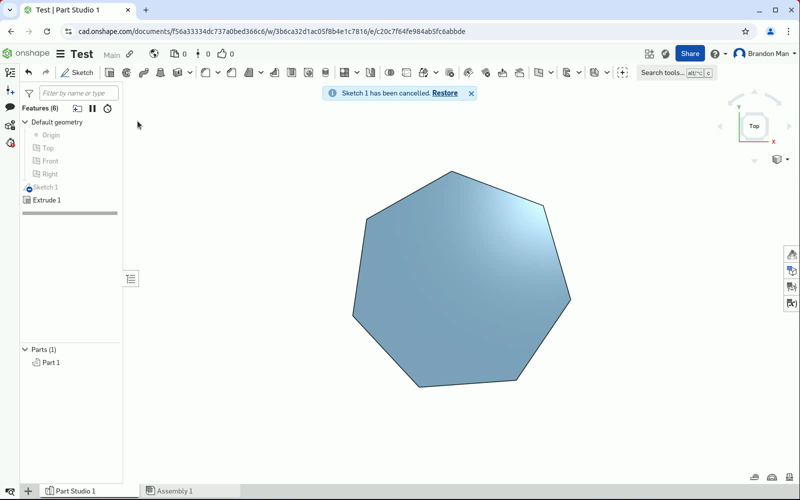
mouse_move(73, 189)
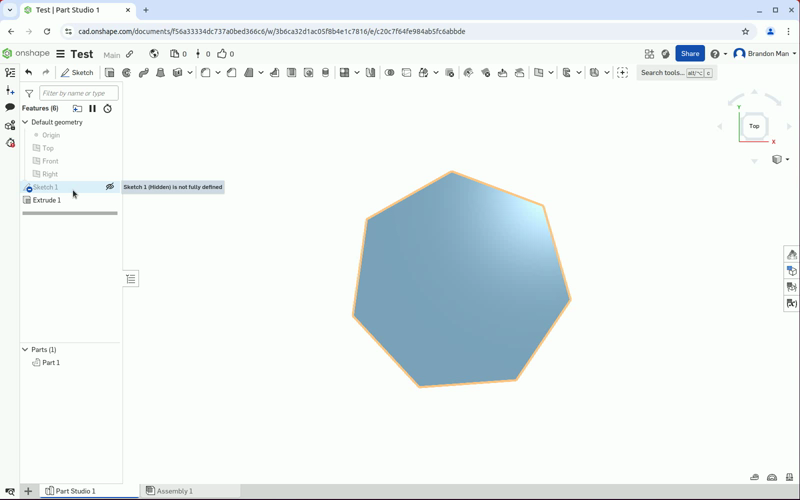
click(73, 189)
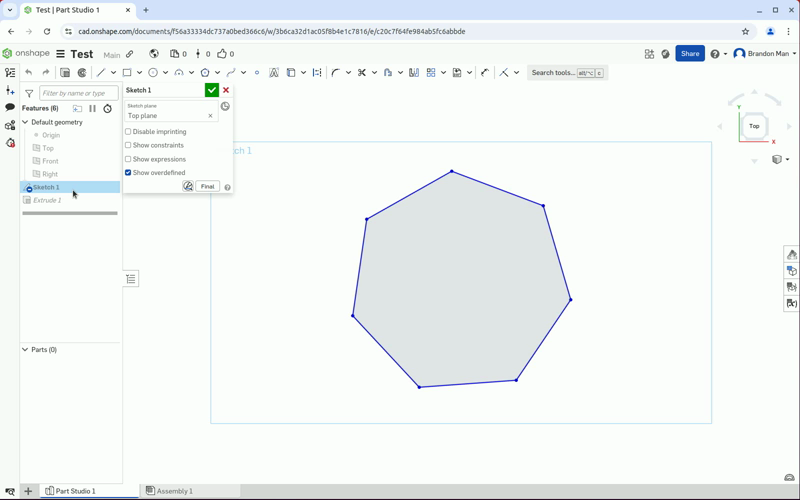
mouse_move(229, 92)
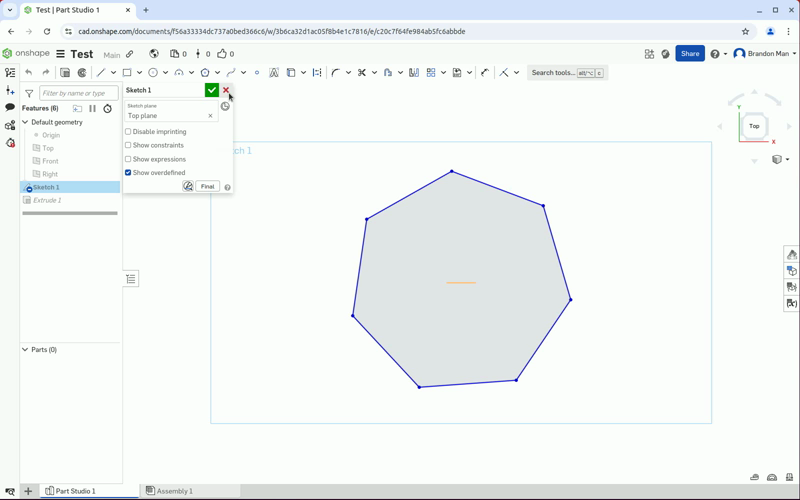
click(229, 92)
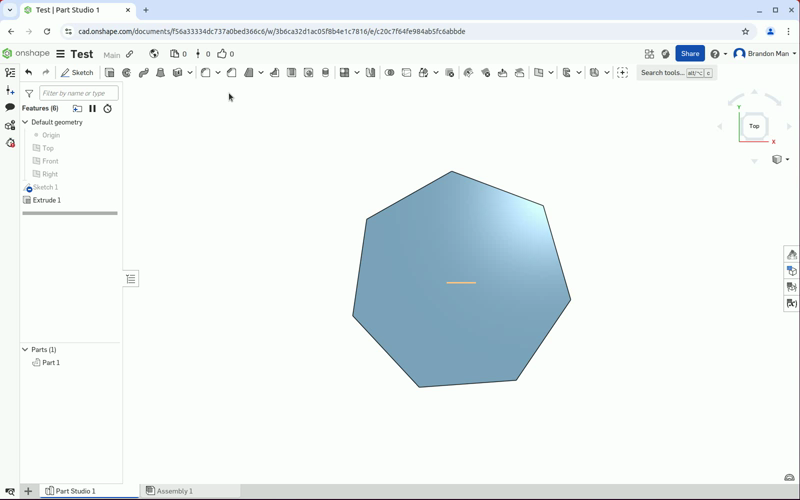
mouse_move(541, 75)
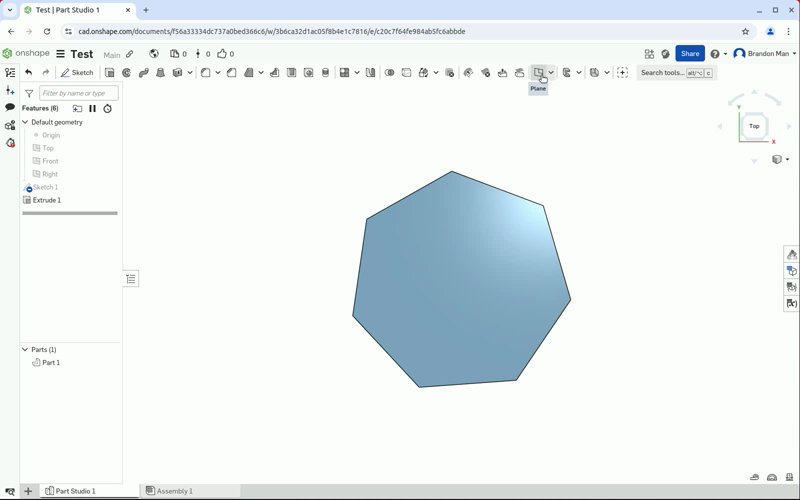
click(541, 75)
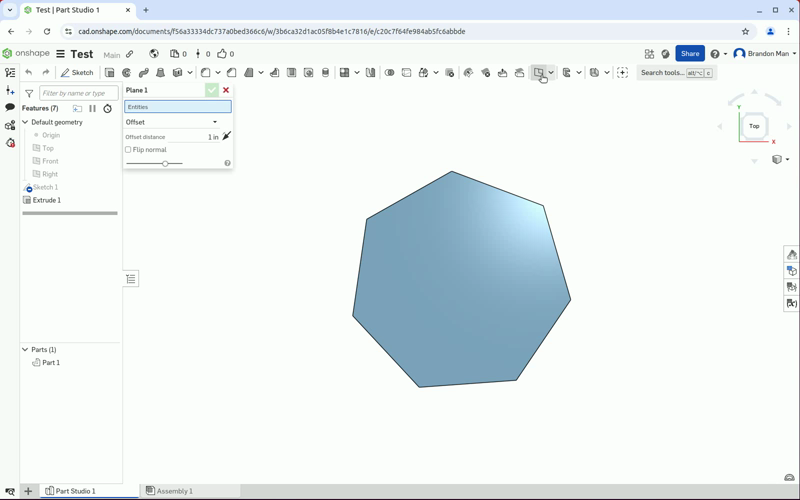
mouse_move(73, 150)
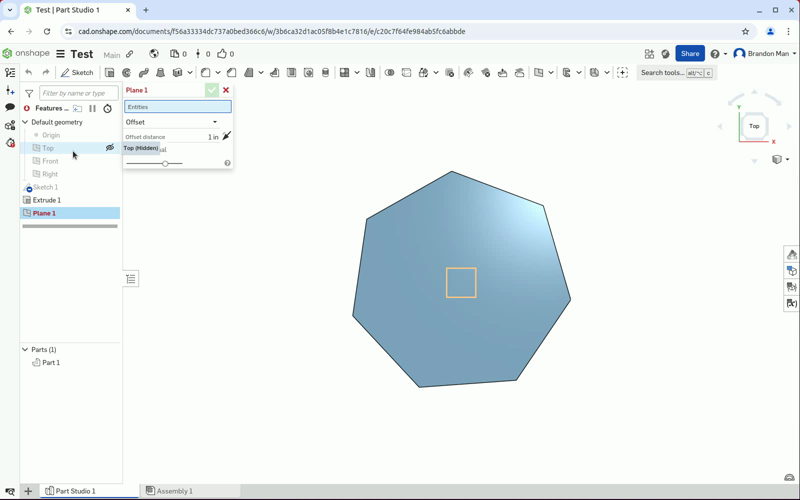
click(73, 150)
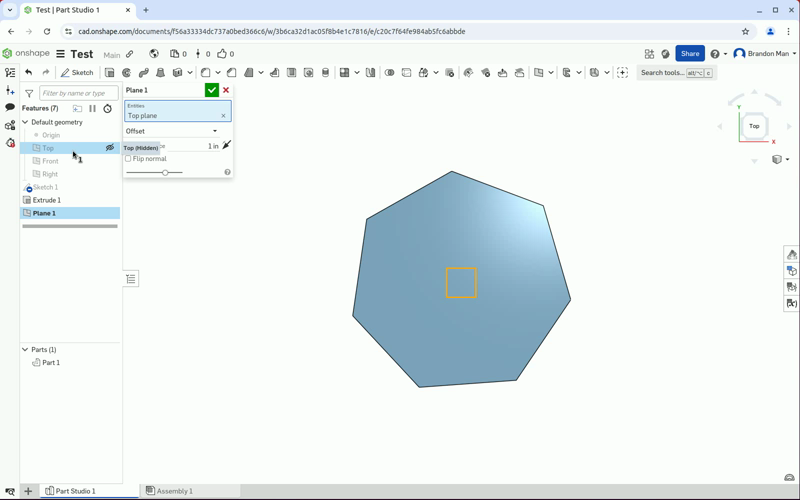
key(tab, 2)
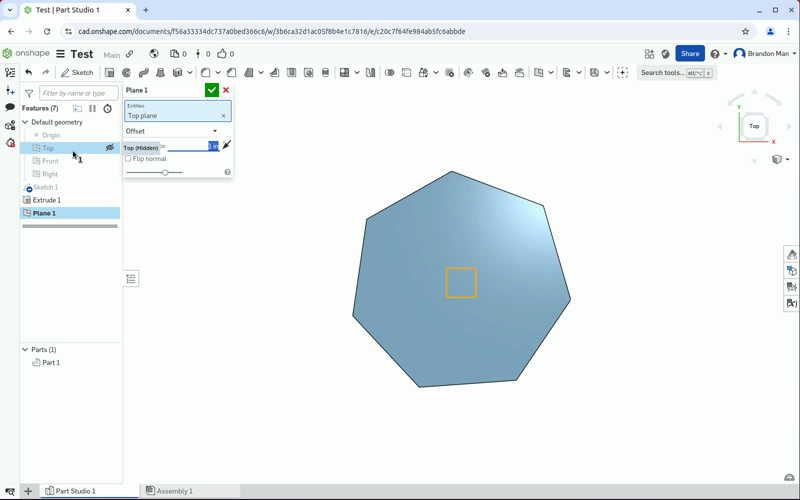
text(8.411)
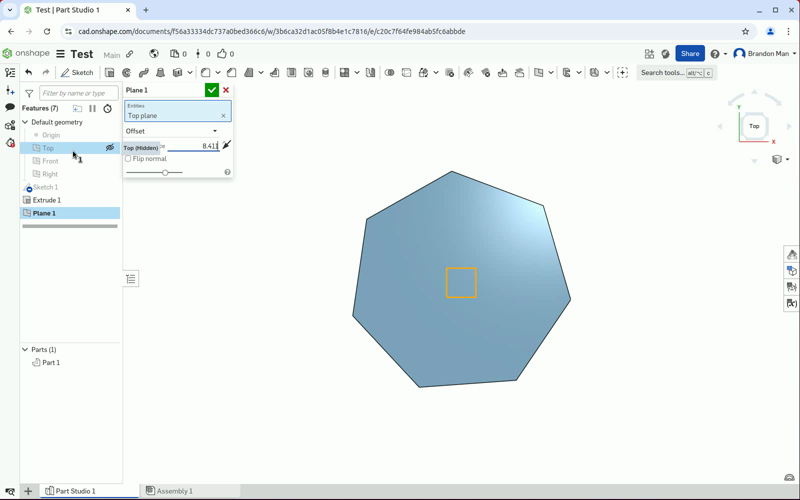
key(enter, 2)
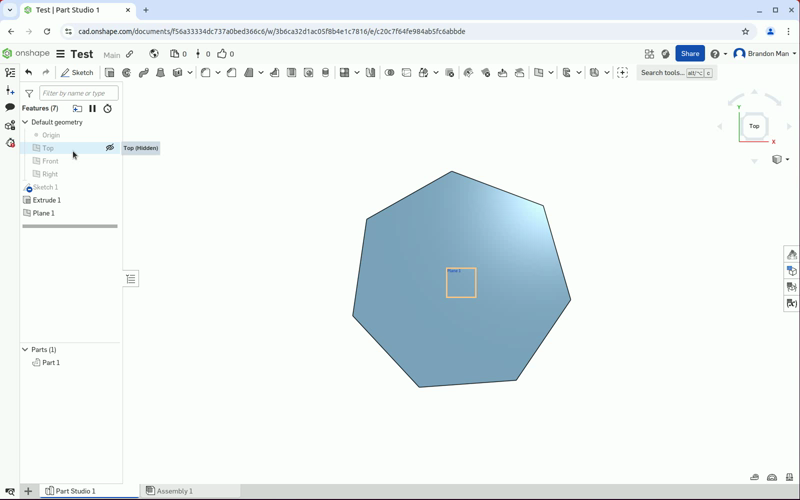
key(shift+s)
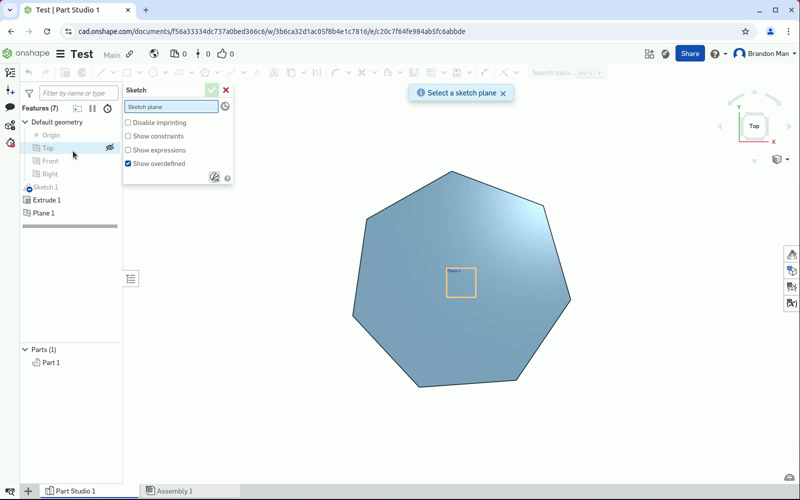
mouse_move(73, 215)
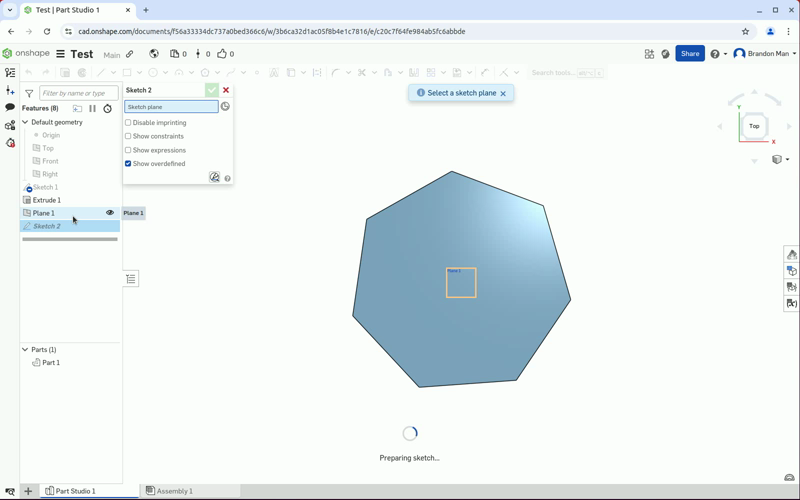
click(73, 215)
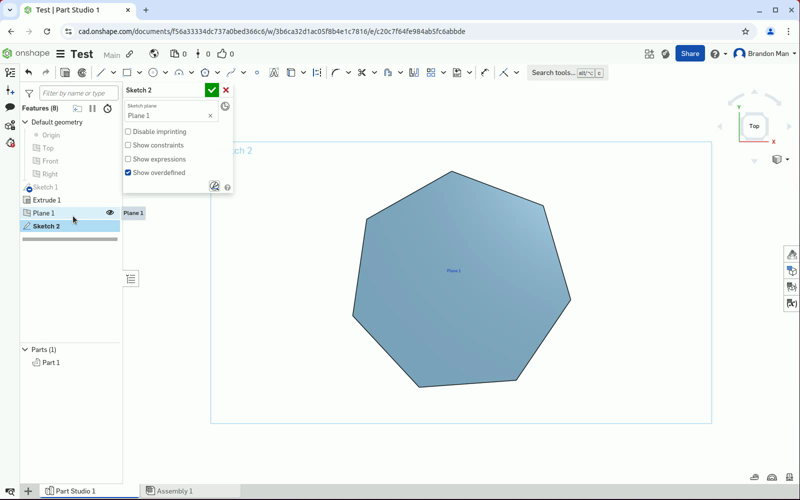
mouse_move(73, 352)
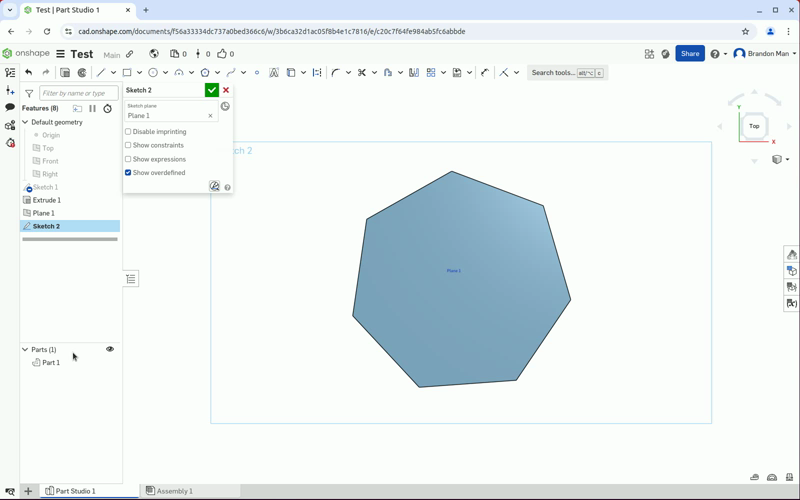
key(y)
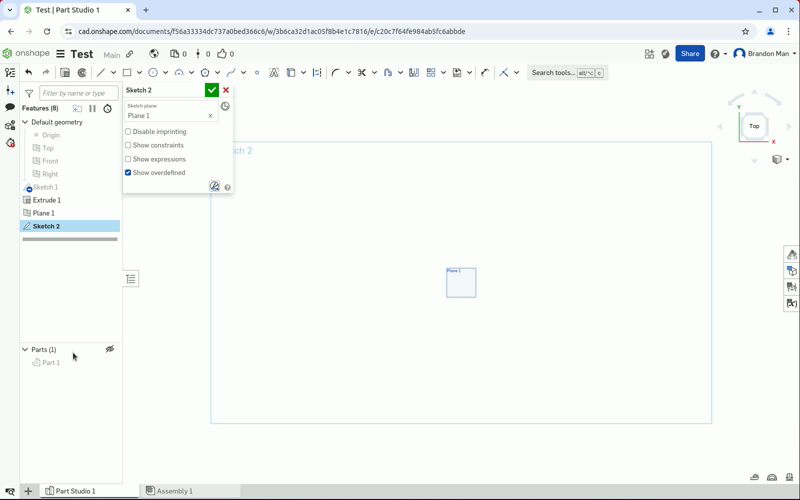
key(l)
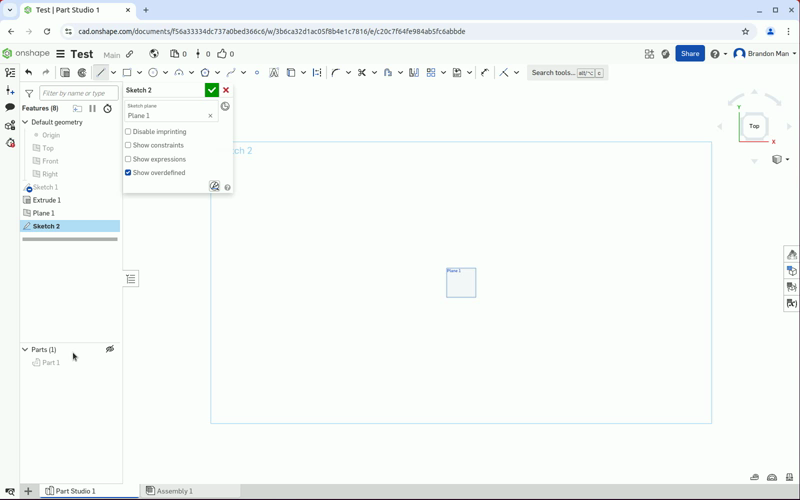
key_down(shift)
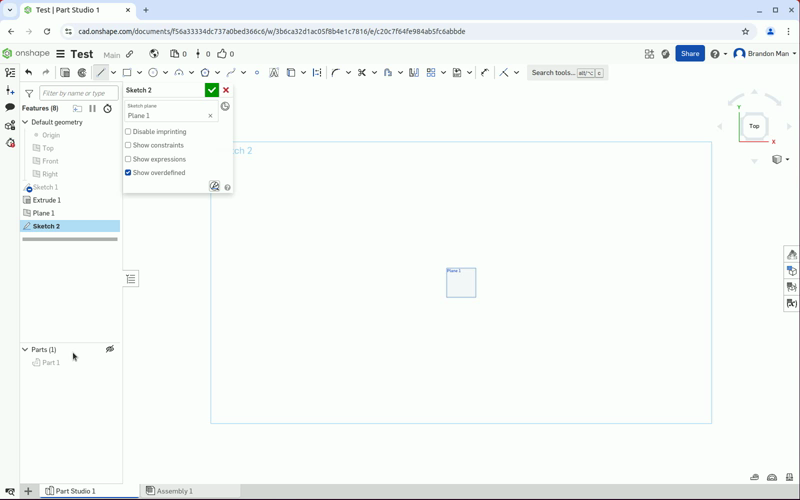
mouse_move(364, 272)
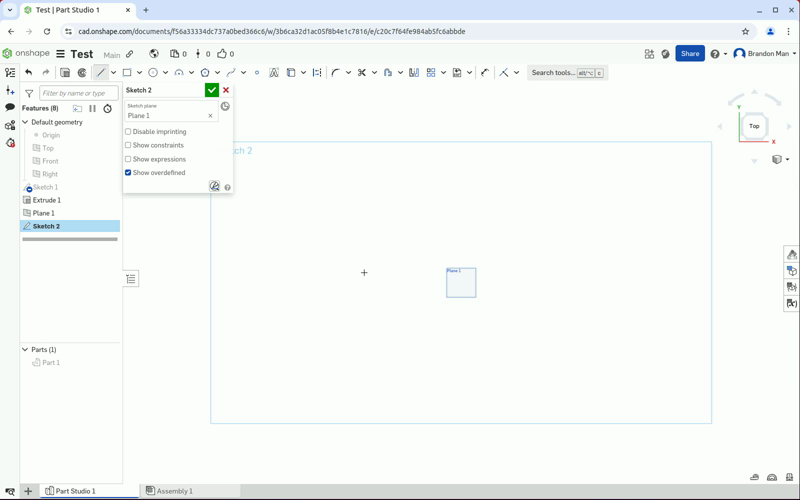
click(364, 272)
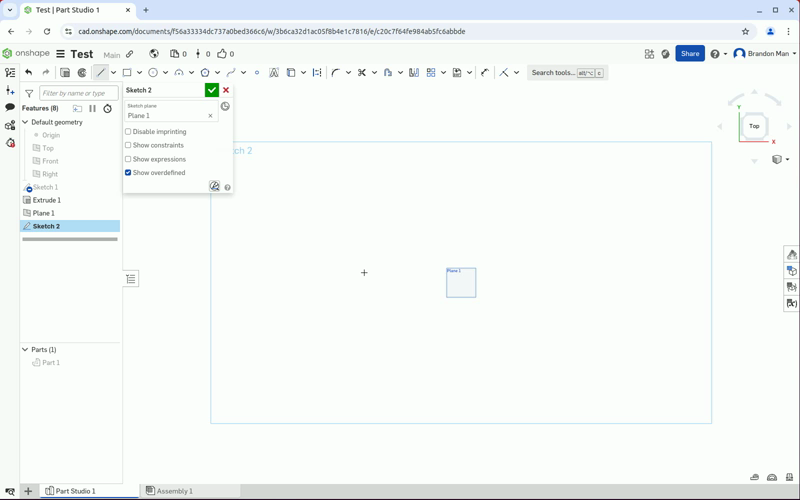
key_up(shift)
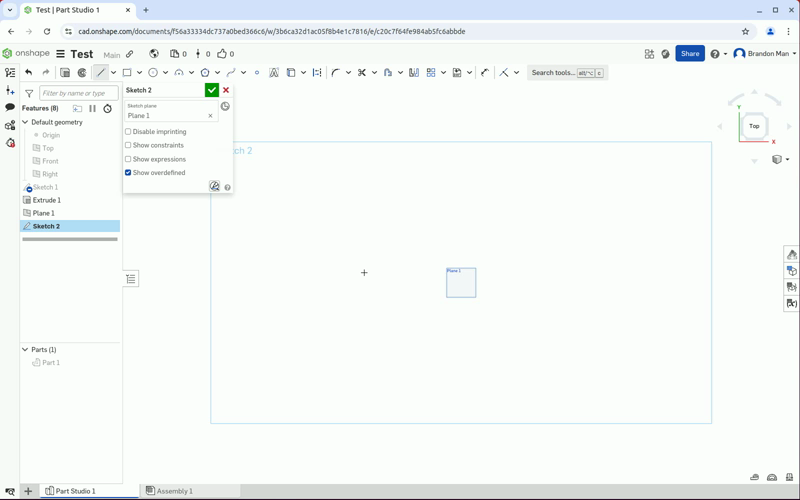
key_down(shift)
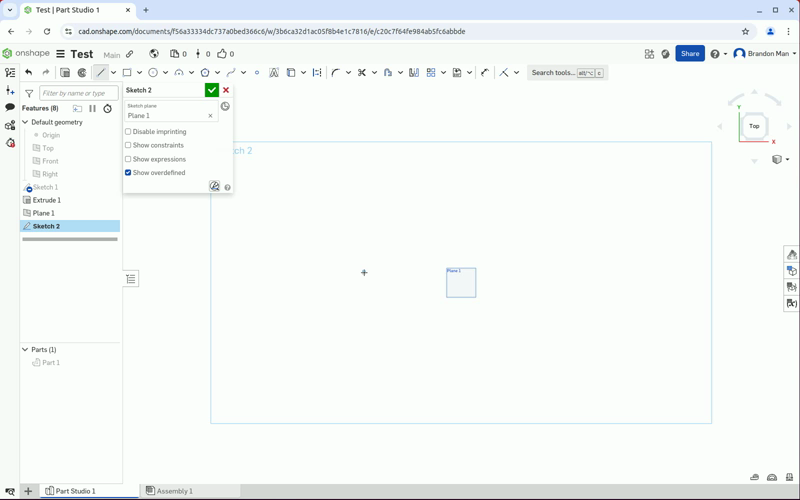
mouse_move(394, 272)
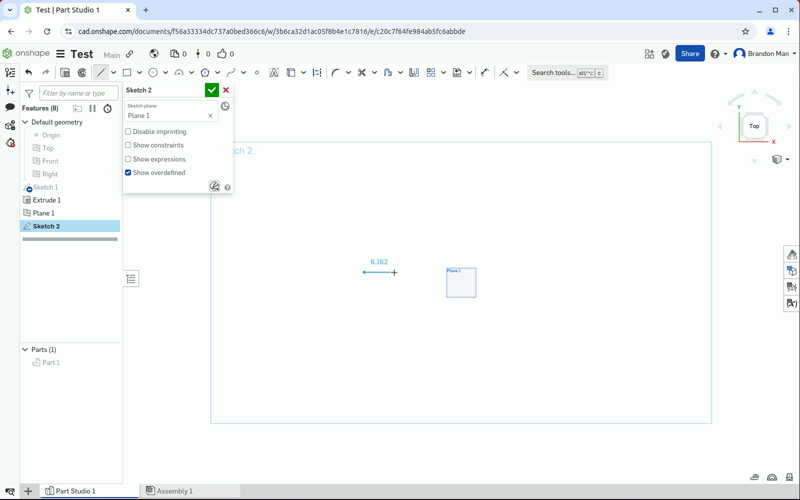
mouse_move(376, 330)
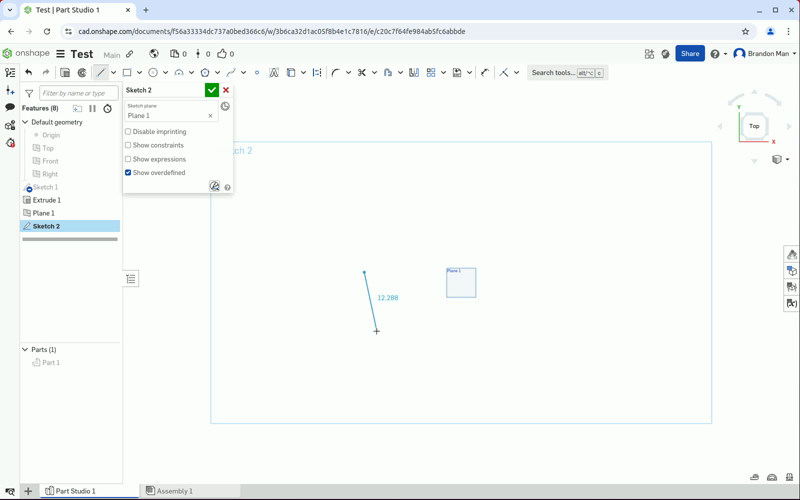
click(376, 330)
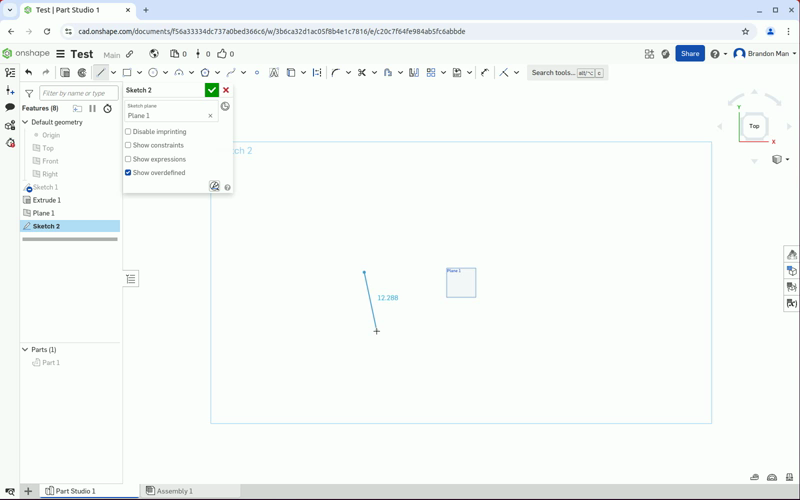
key_up(shift)
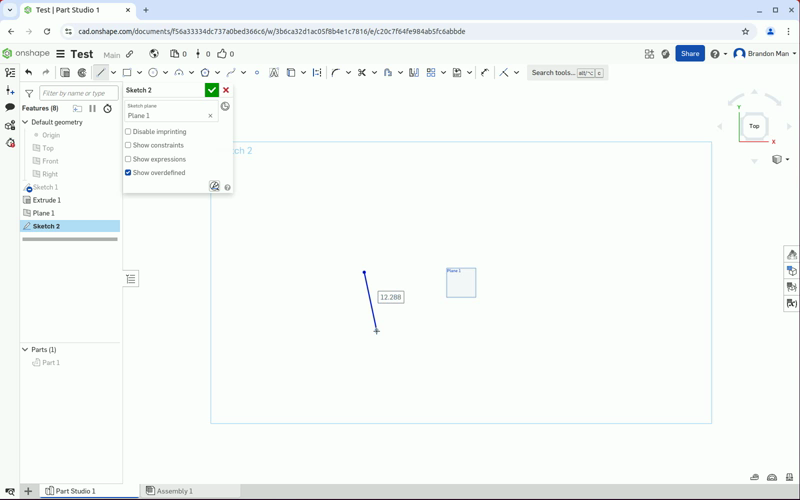
key_down(shift)
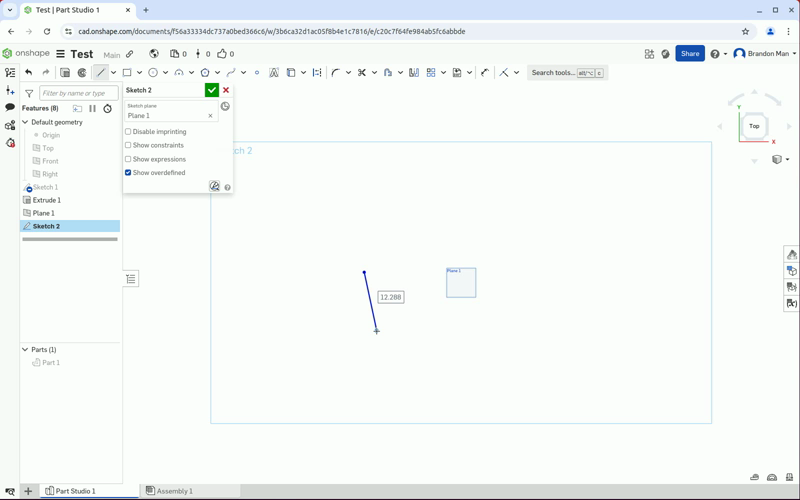
mouse_move(406, 330)
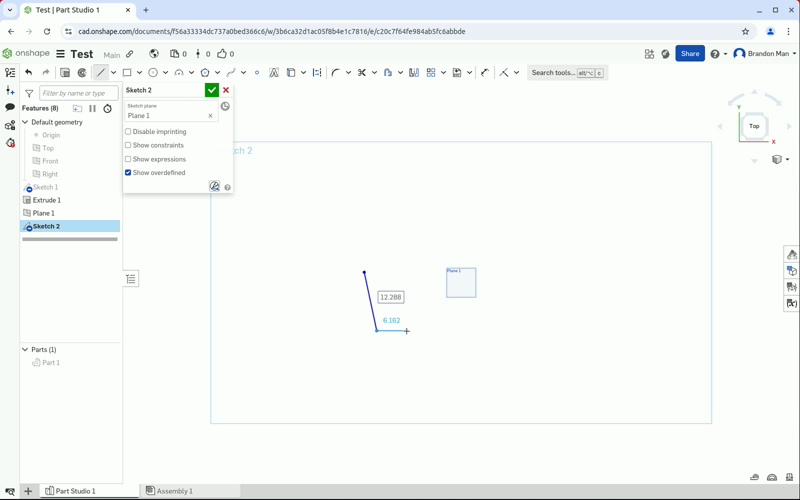
mouse_move(420, 370)
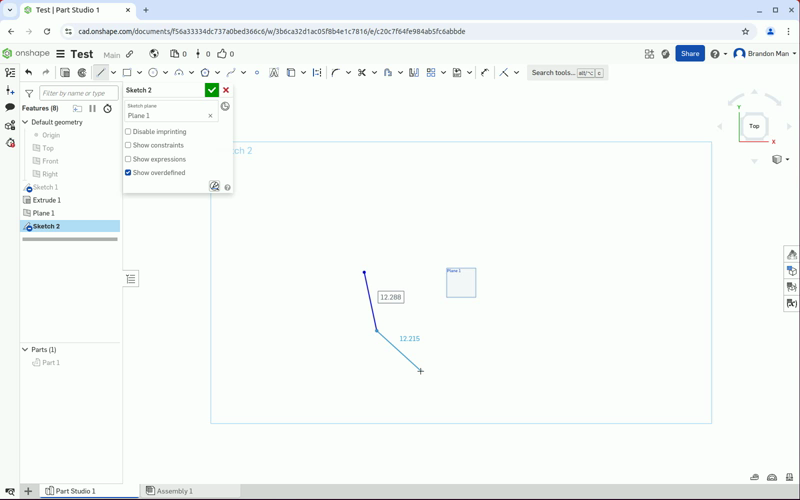
click(420, 370)
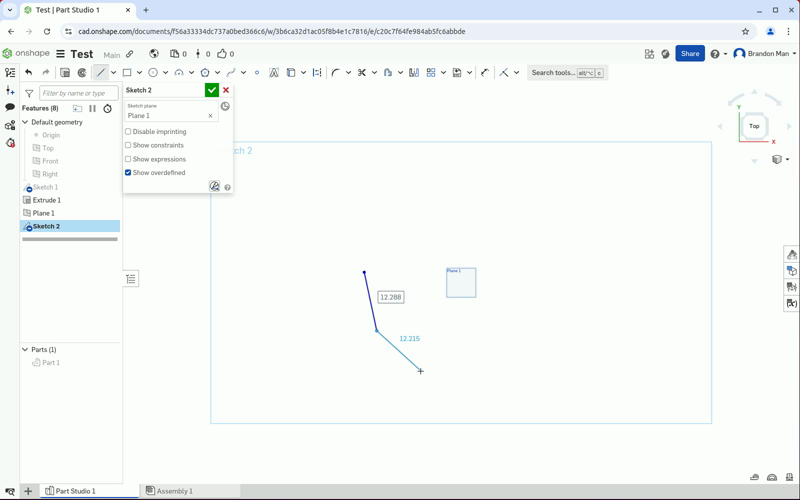
key_up(shift)
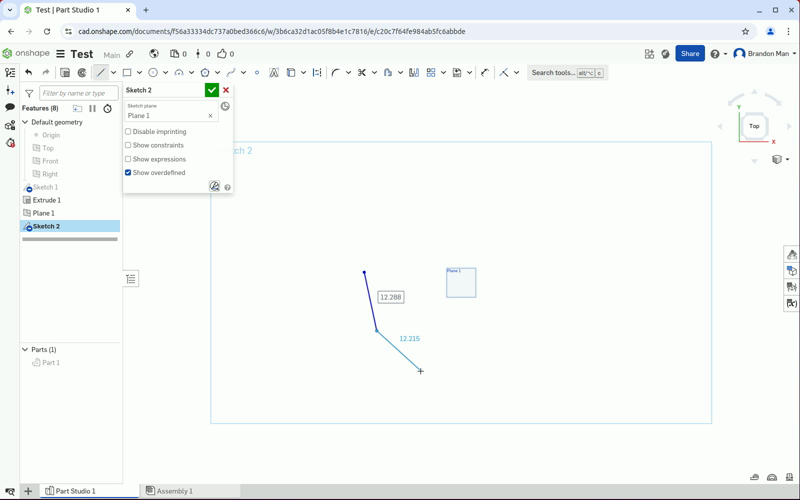
key_down(shift)
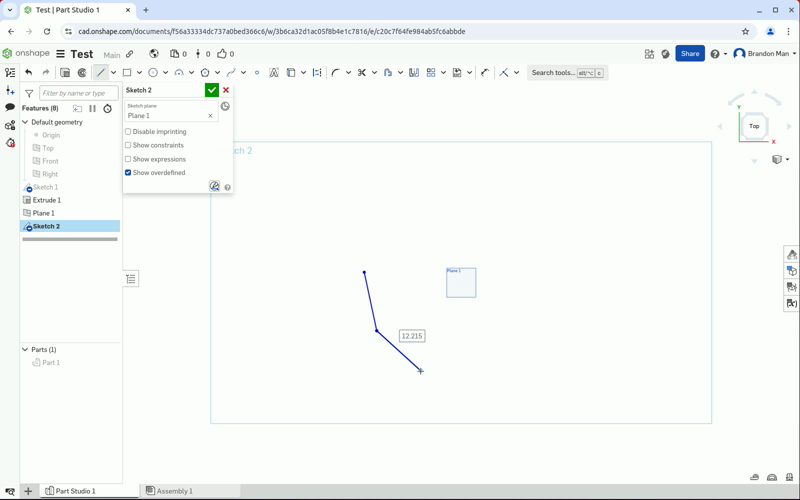
mouse_move(450, 370)
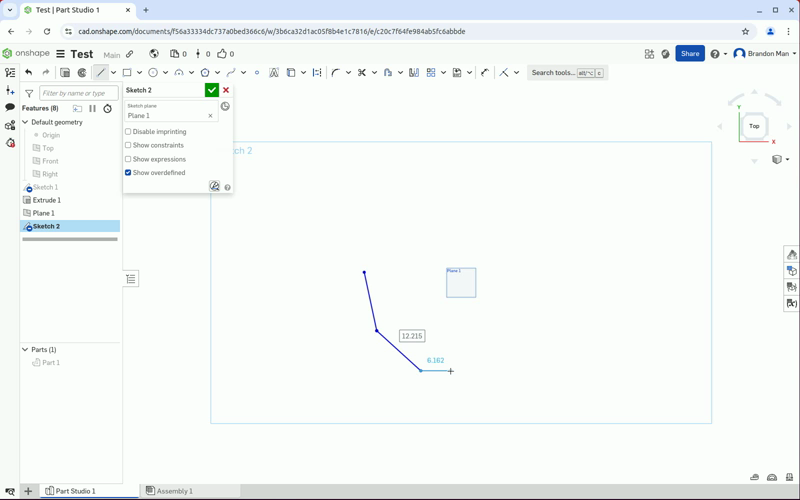
mouse_move(478, 376)
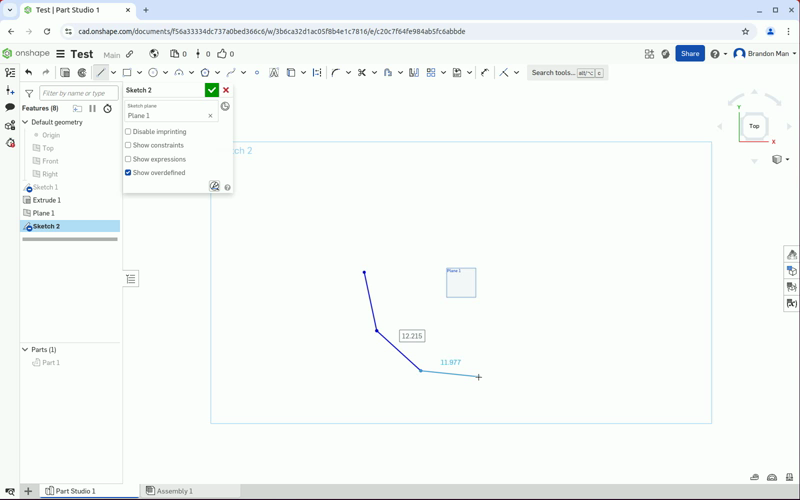
click(478, 376)
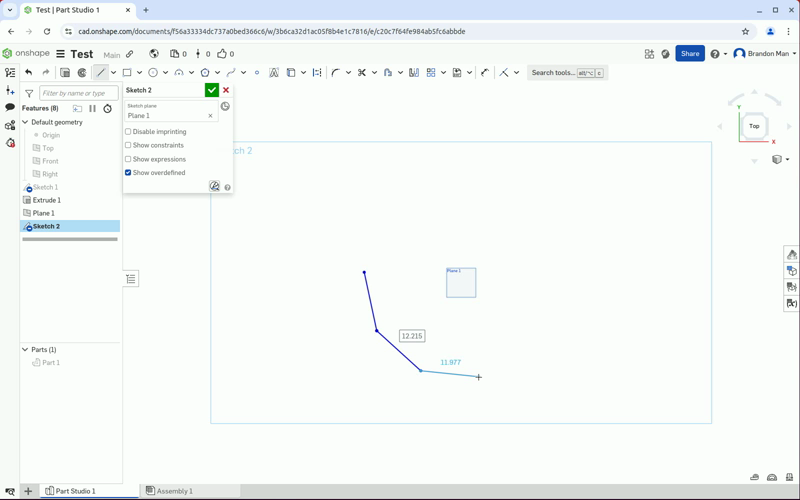
key_up(shift)
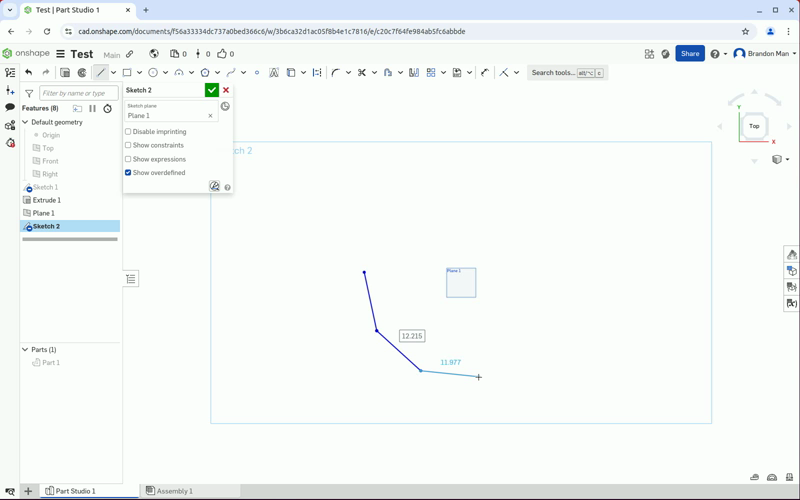
key_down(shift)
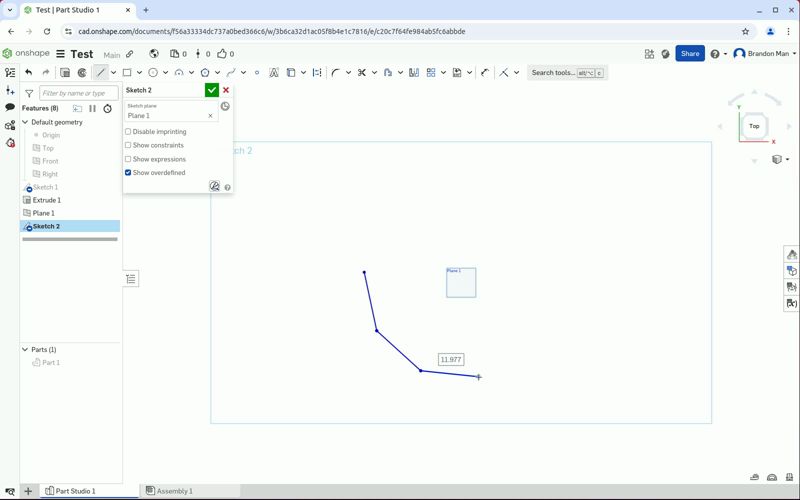
mouse_move(508, 376)
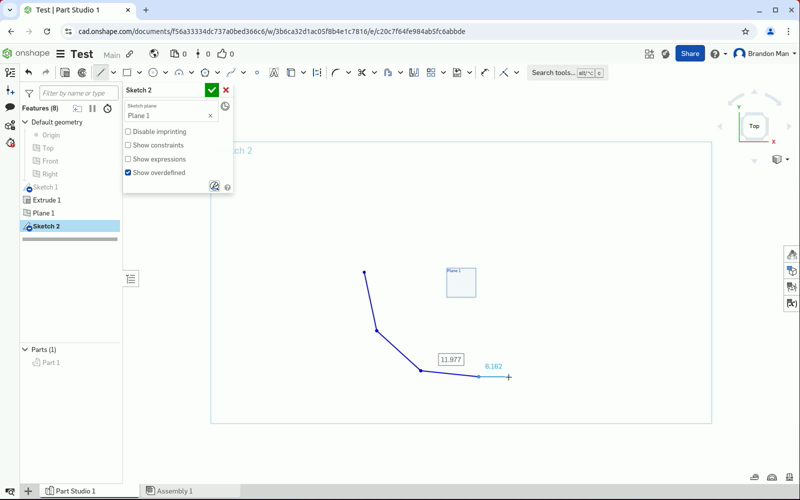
mouse_move(530, 346)
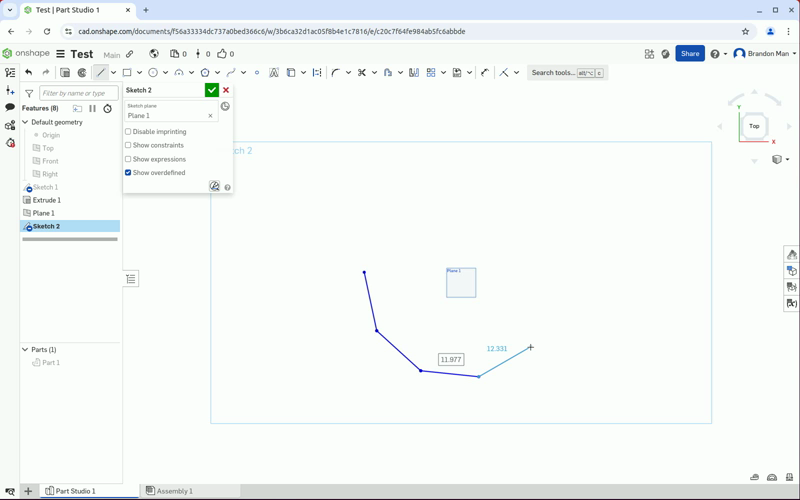
click(530, 346)
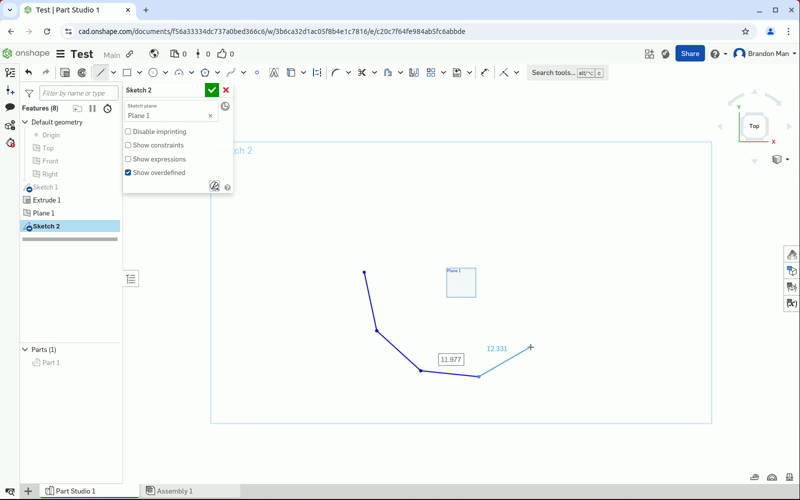
key_up(shift)
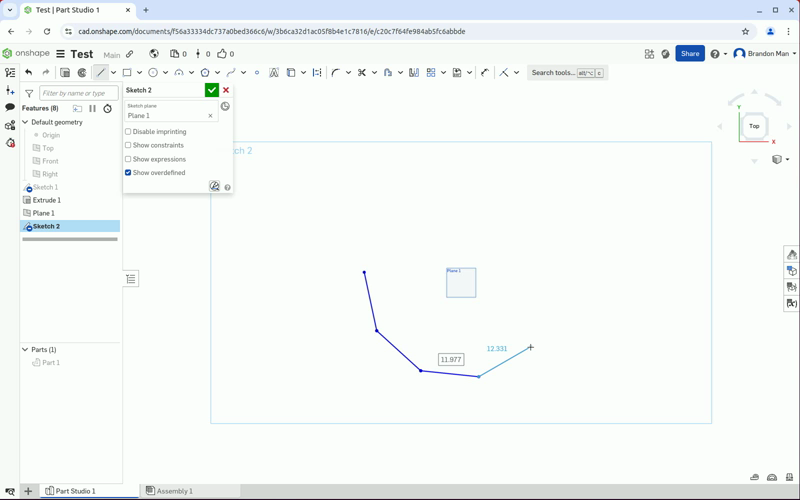
key_down(shift)
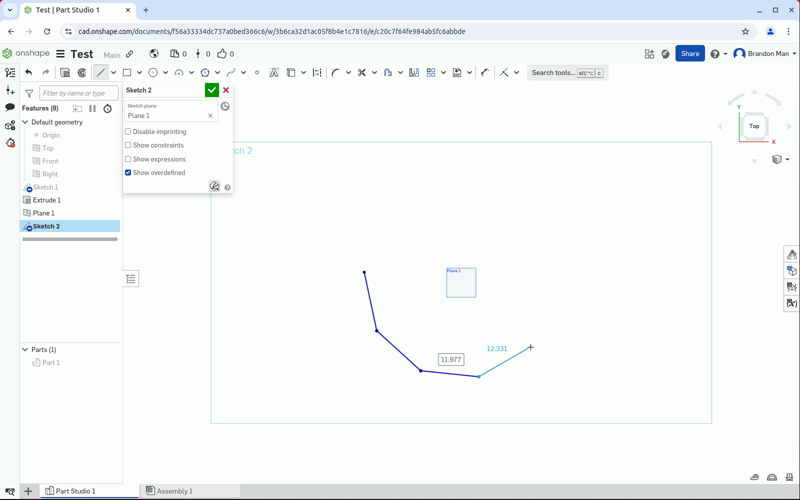
mouse_move(560, 346)
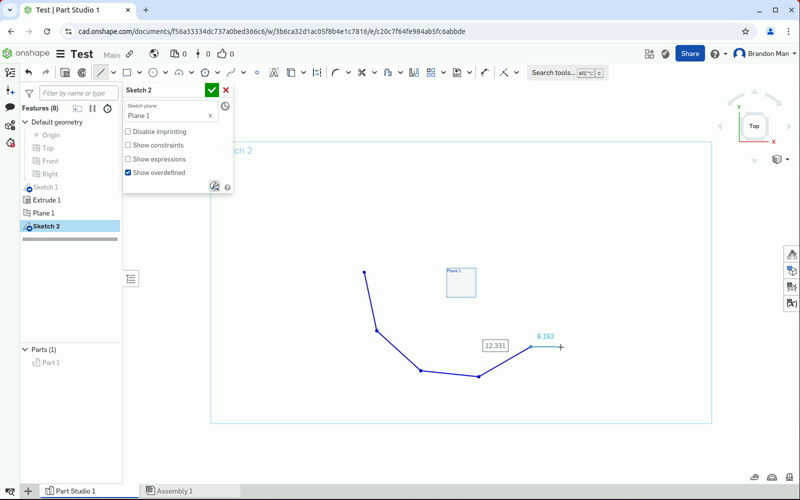
mouse_move(554, 292)
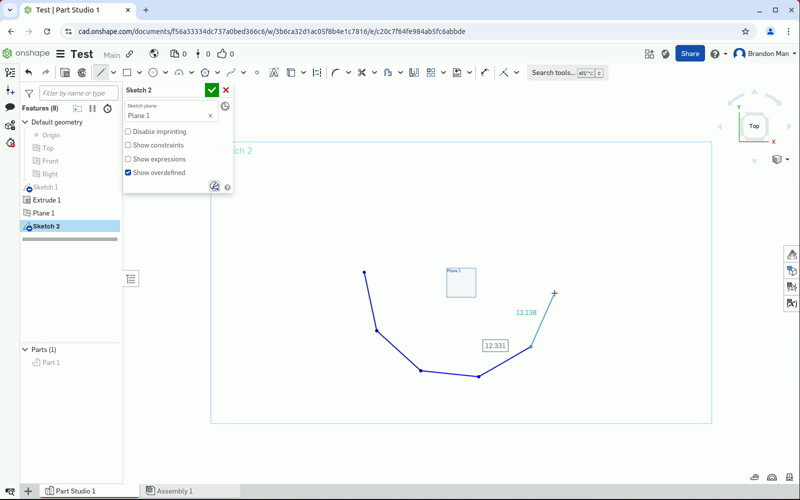
click(554, 292)
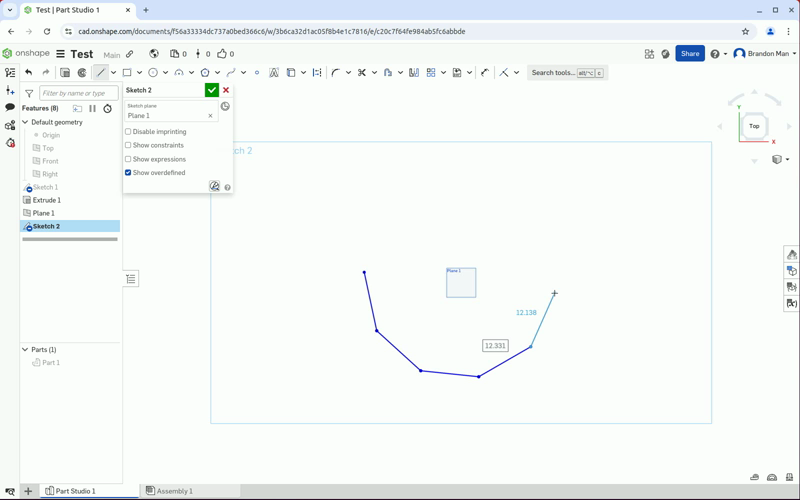
key_up(shift)
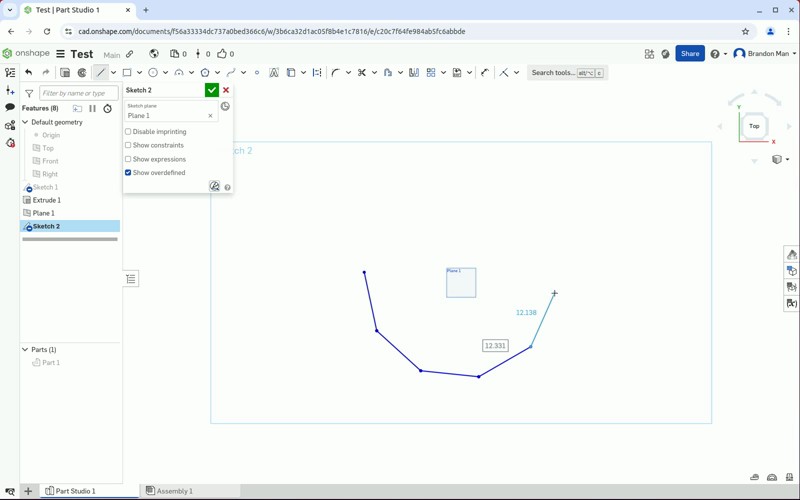
key_down(shift)
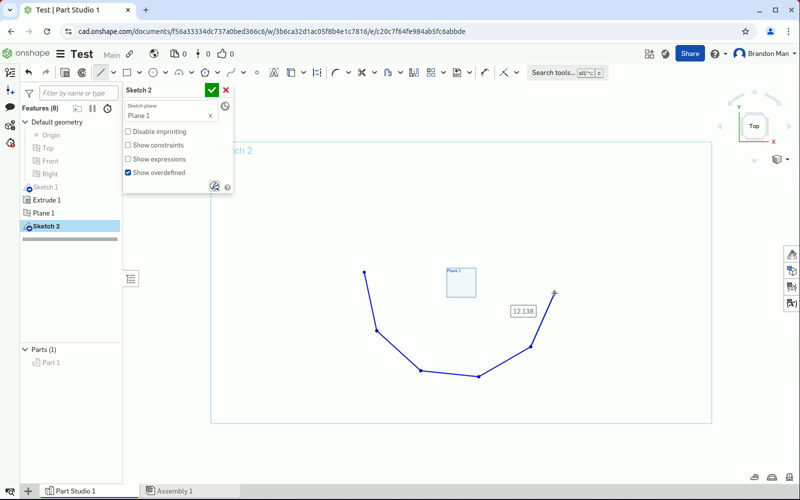
mouse_move(584, 292)
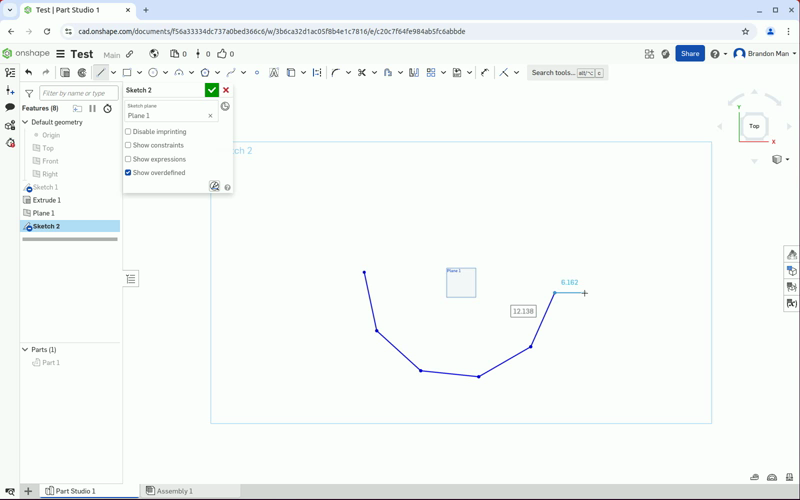
mouse_move(542, 234)
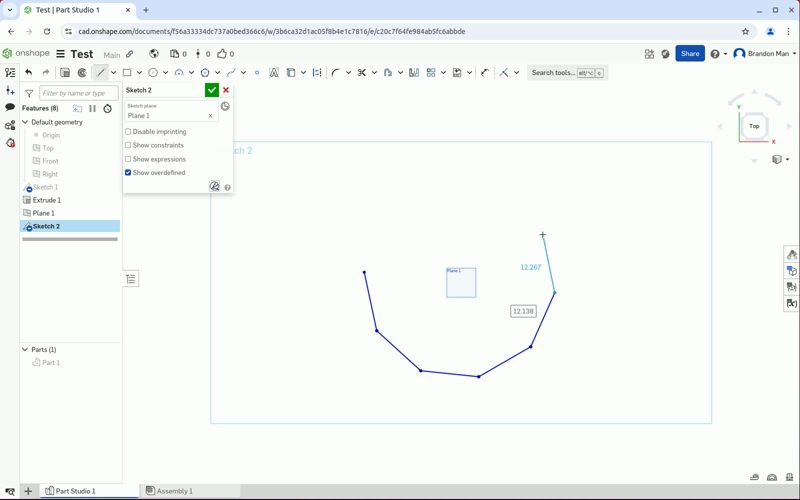
click(542, 234)
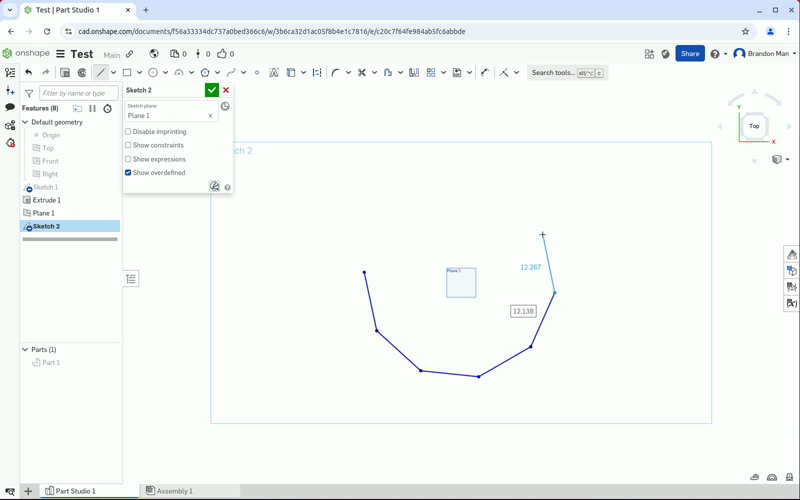
key_up(shift)
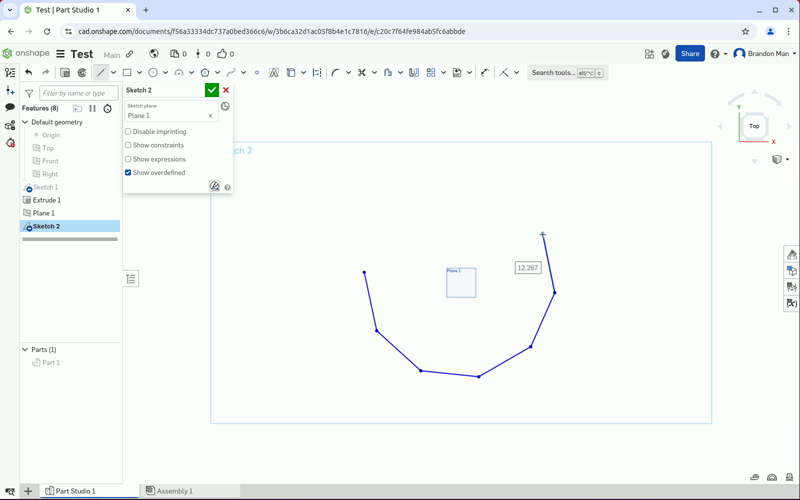
key_down(shift)
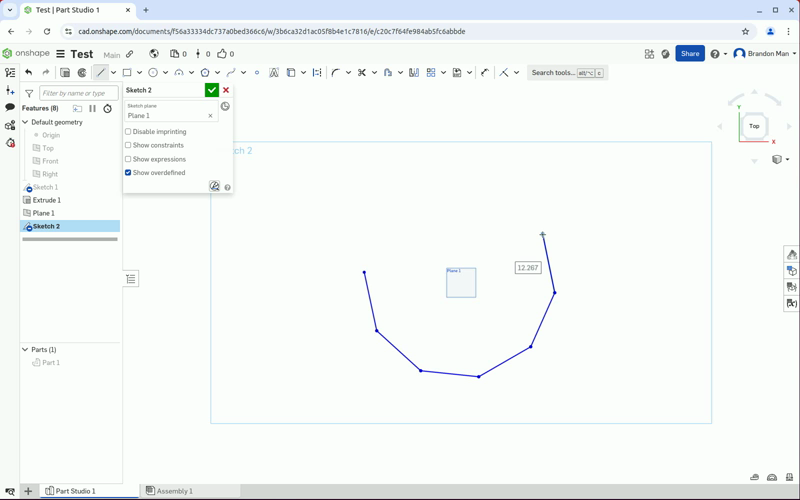
mouse_move(572, 234)
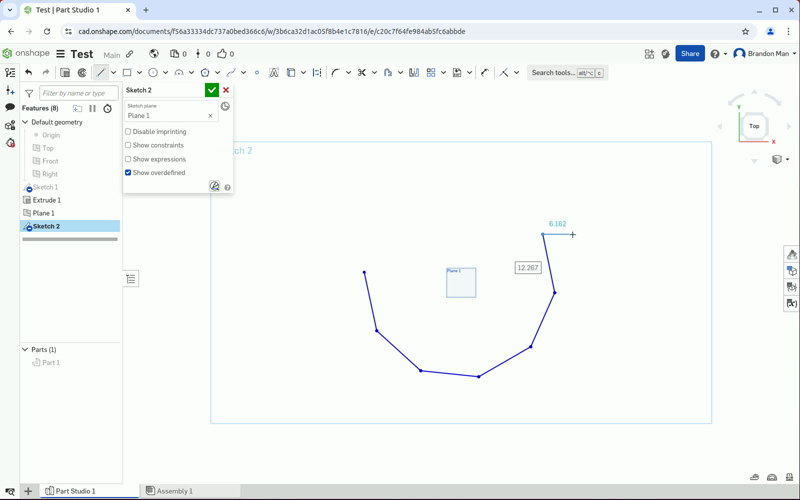
mouse_move(498, 194)
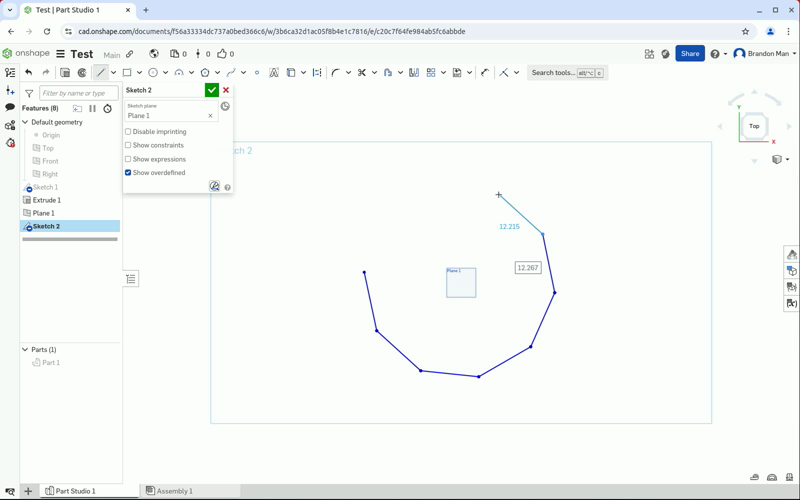
click(498, 194)
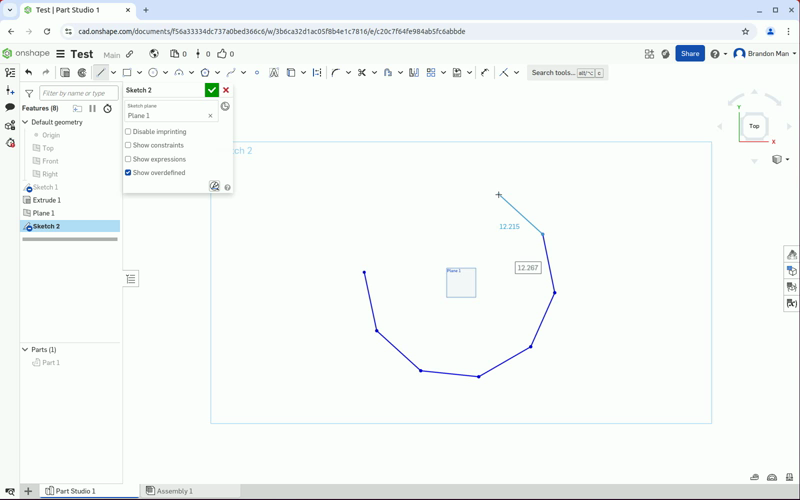
key_up(shift)
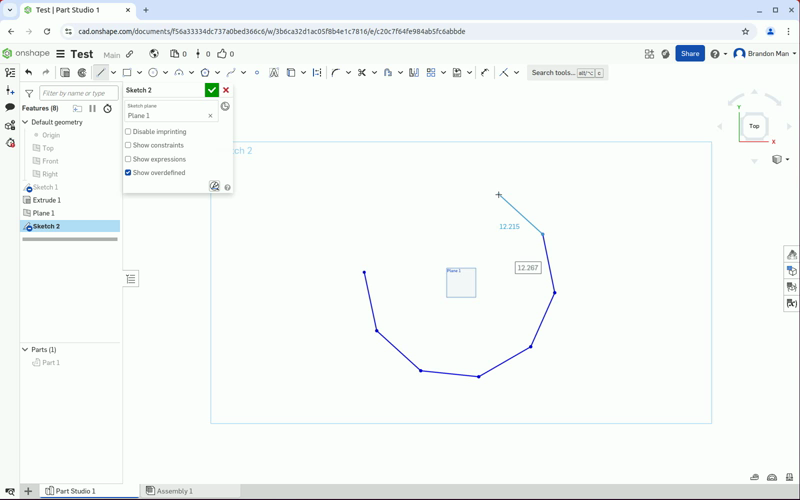
key_down(shift)
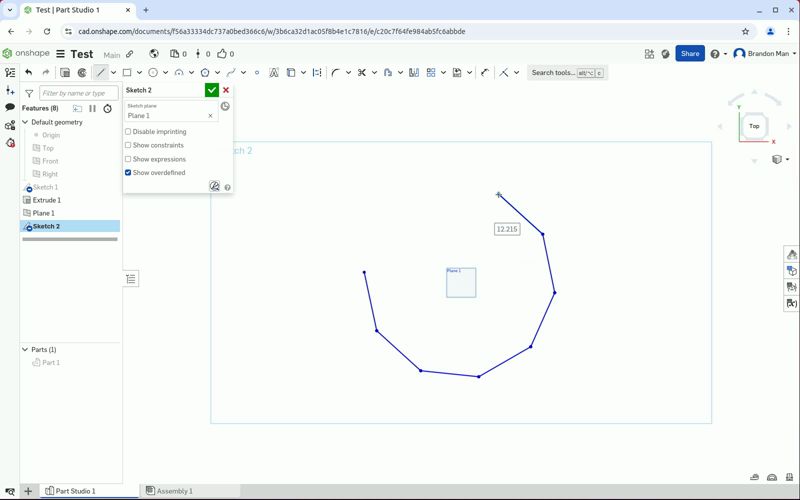
mouse_move(528, 194)
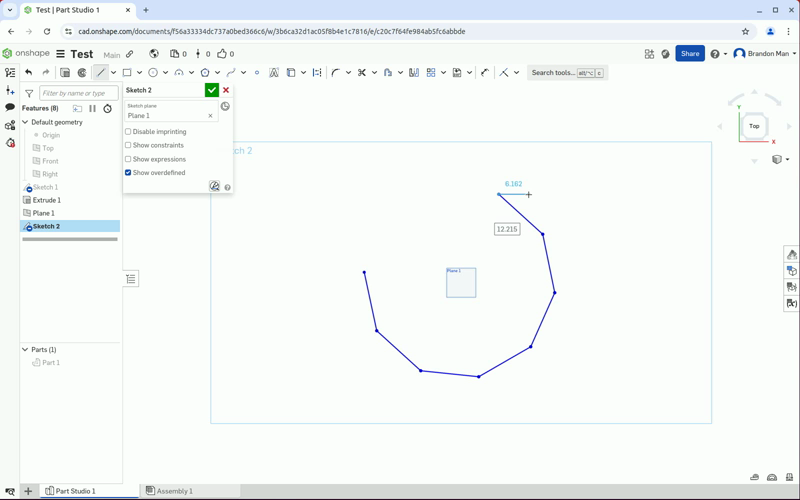
mouse_move(440, 188)
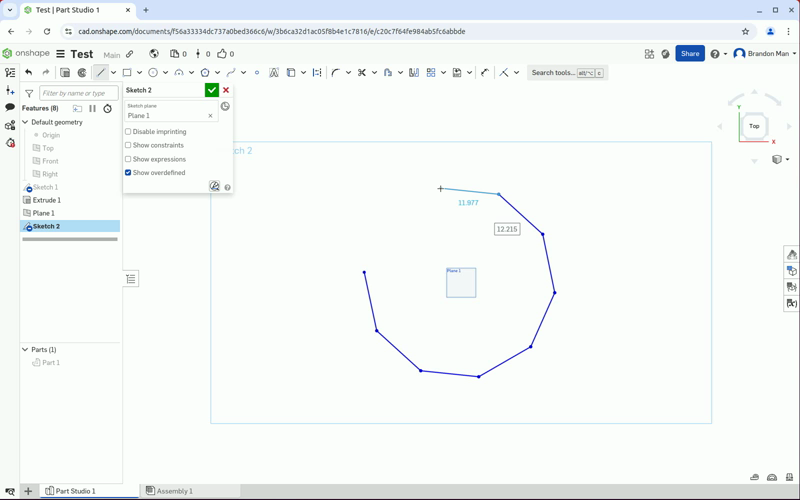
click(440, 188)
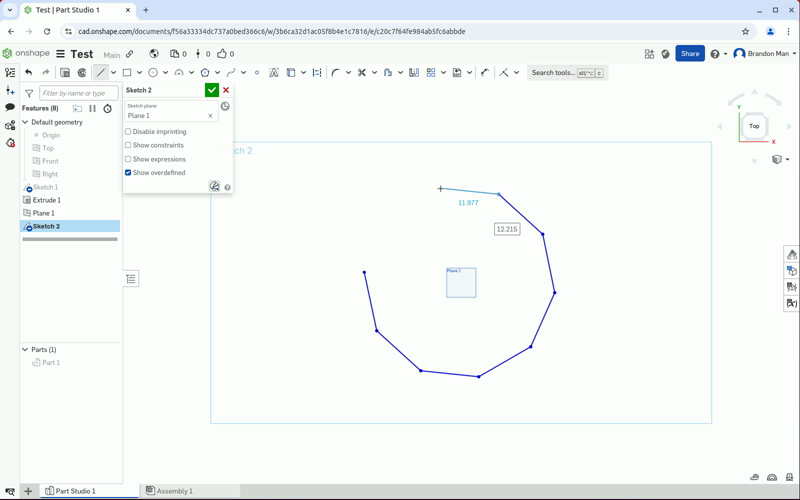
key_up(shift)
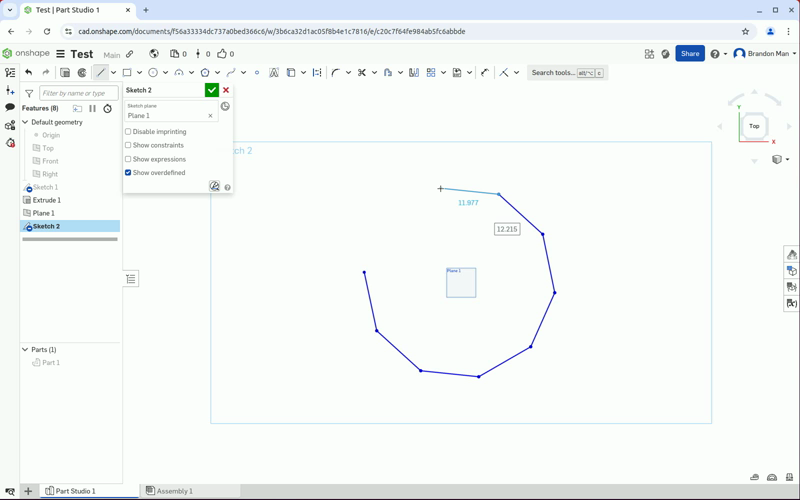
key_down(shift)
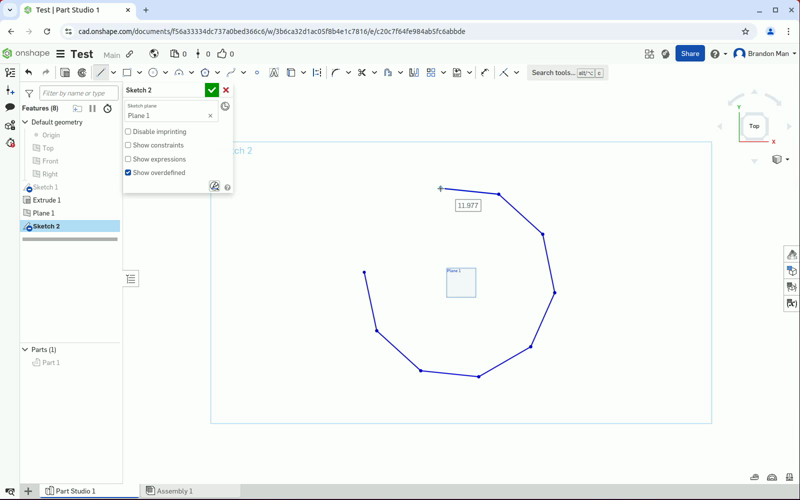
mouse_move(470, 188)
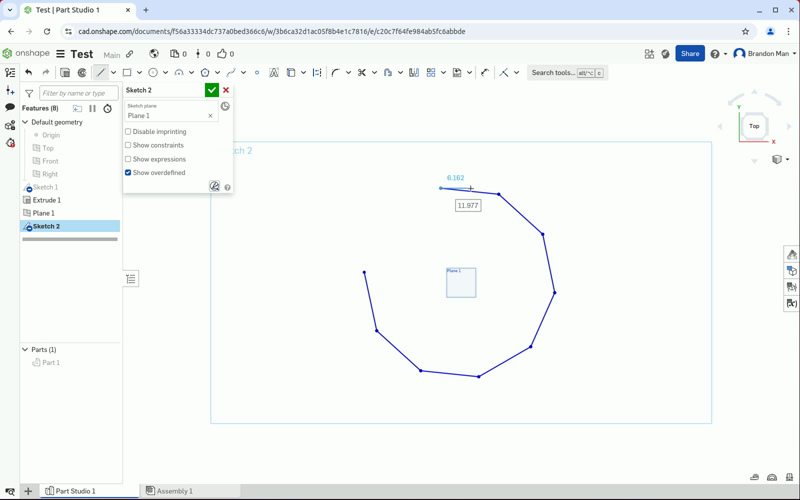
mouse_move(388, 218)
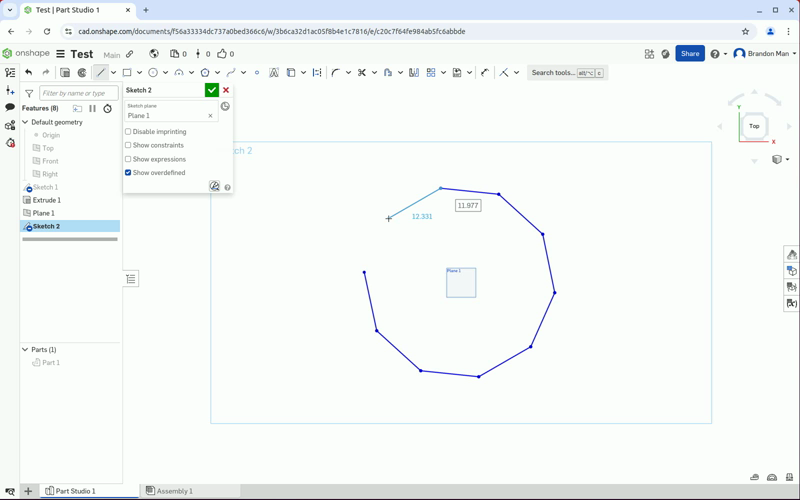
click(388, 218)
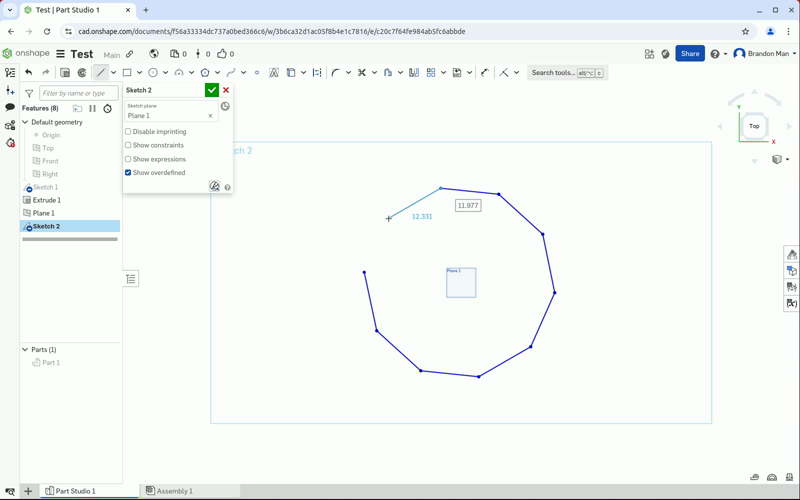
key_up(shift)
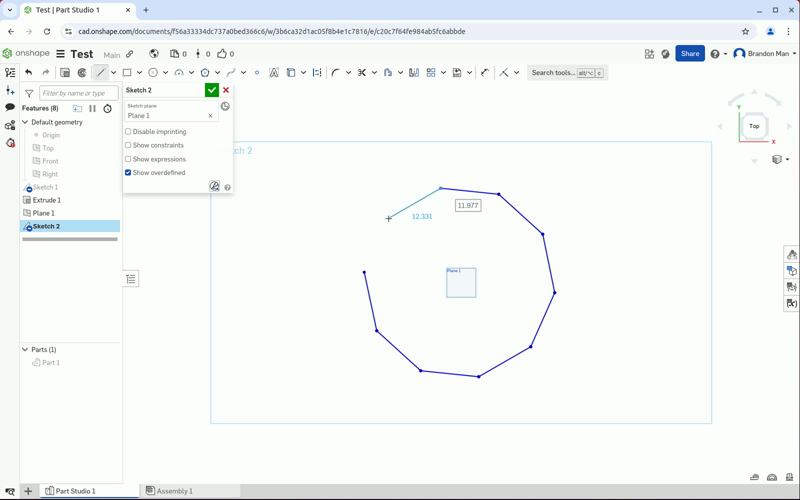
mouse_move(418, 218)
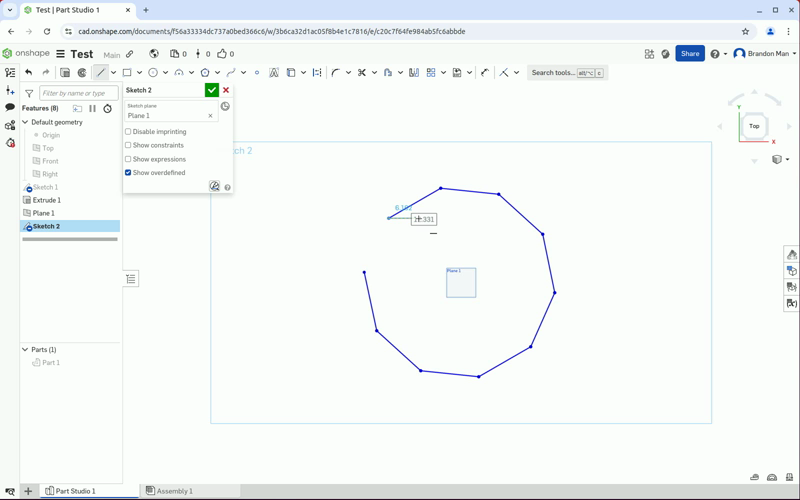
key_down(shift)
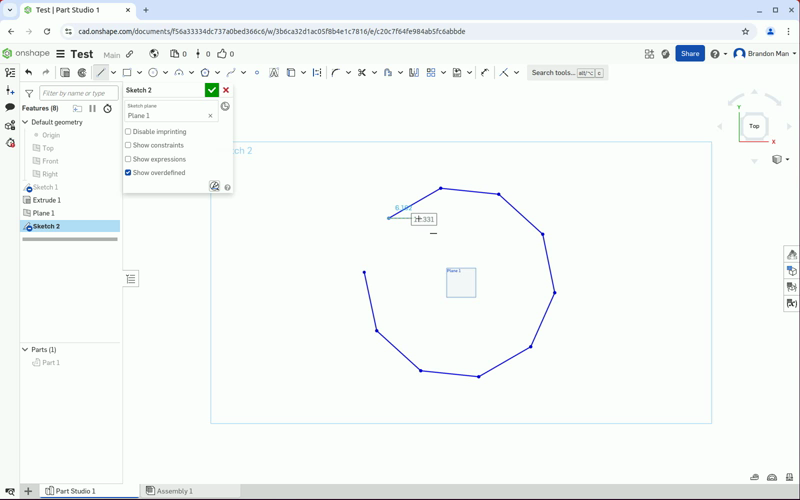
mouse_move(364, 272)
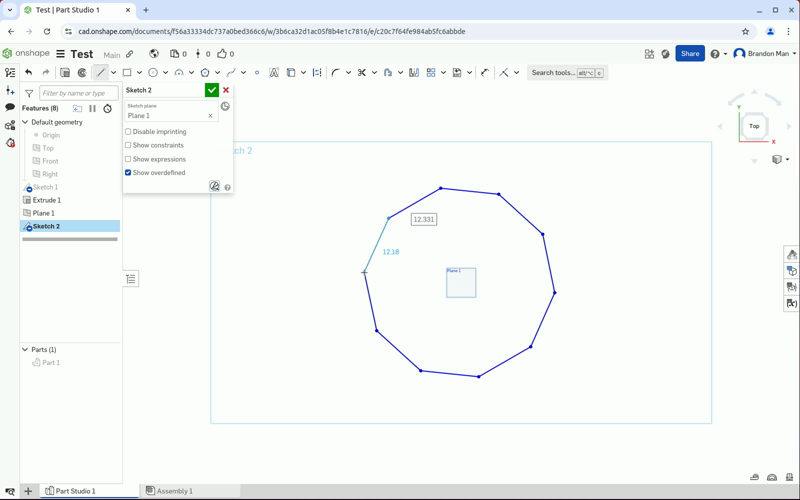
key_up(shift)
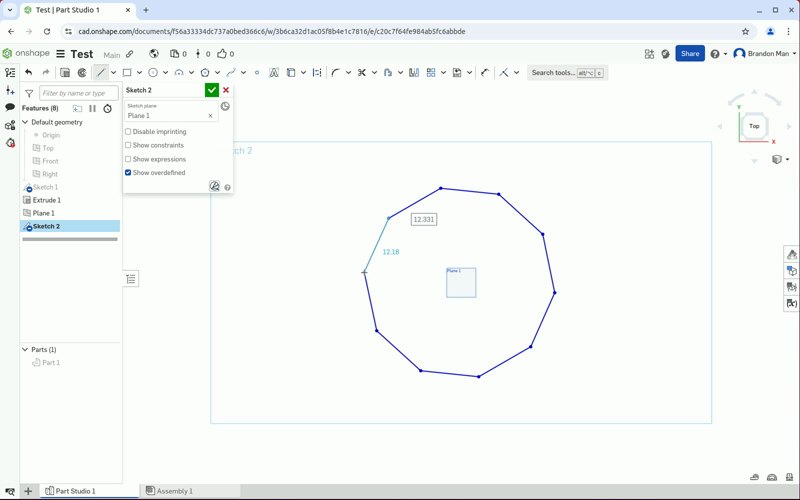
click(364, 272)
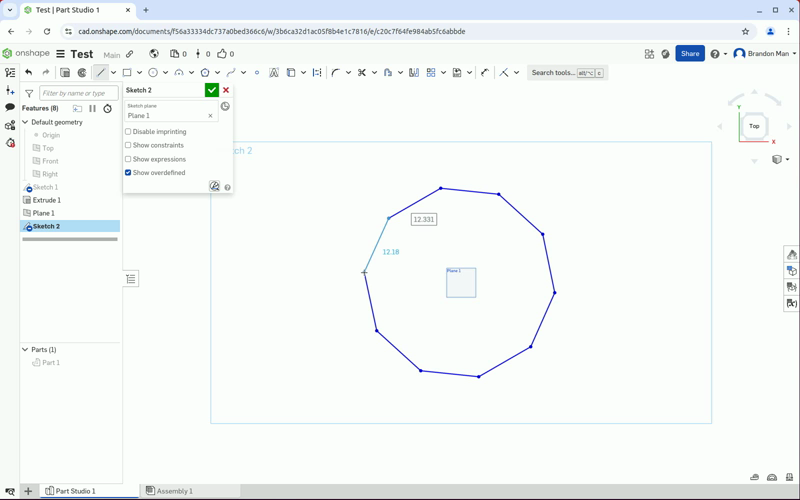
key(esc)
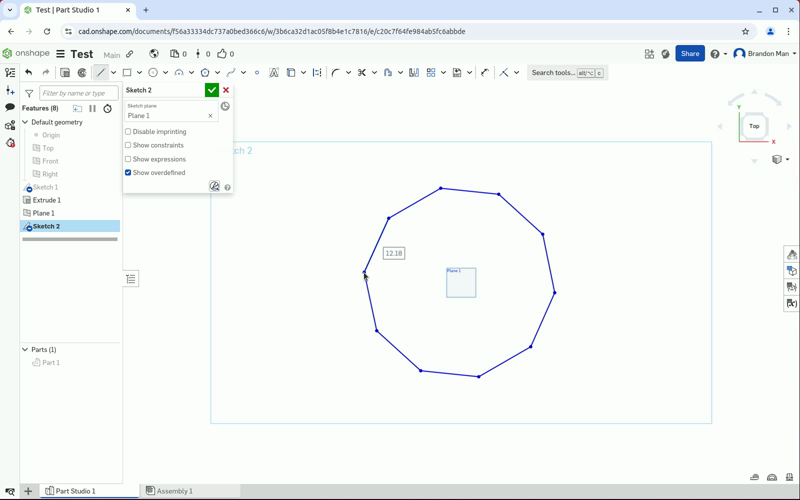
mouse_move(464, 250)
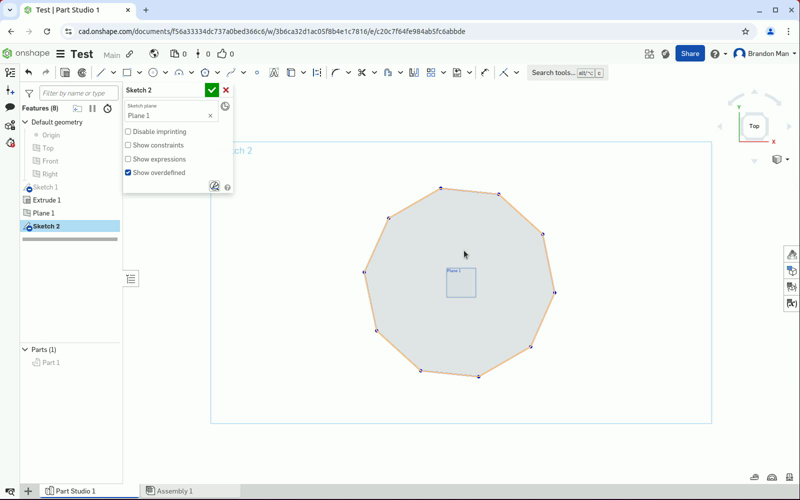
click(464, 250)
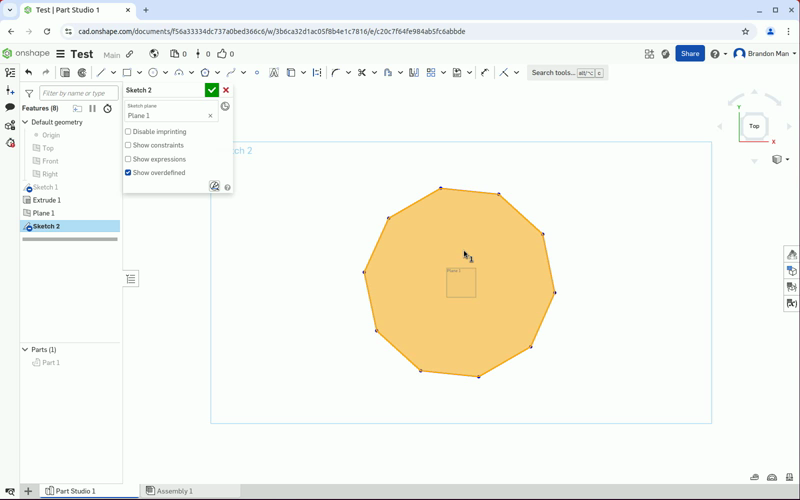
mouse_move(73, 352)
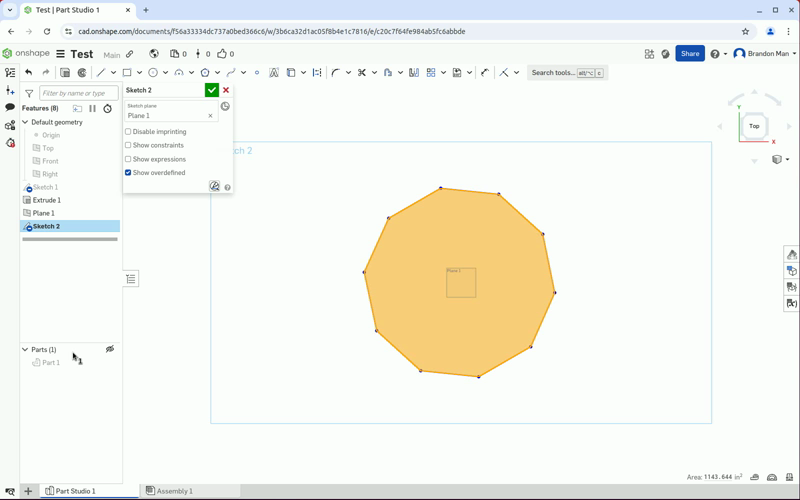
key(shift+y)
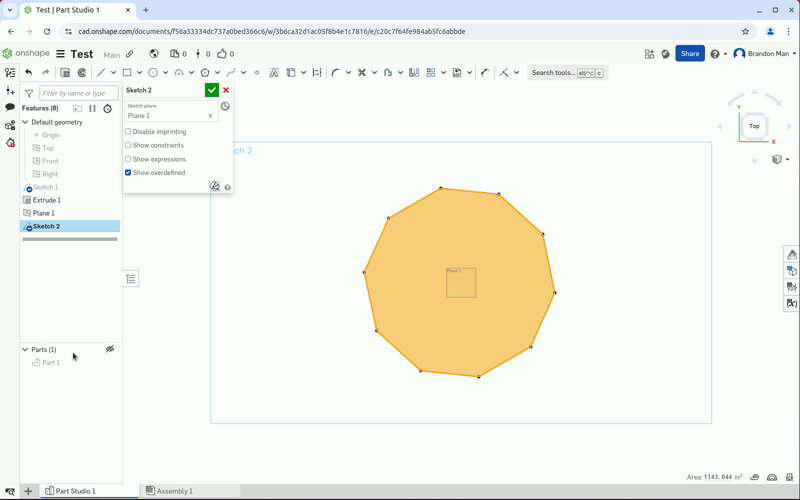
key(shift+e)
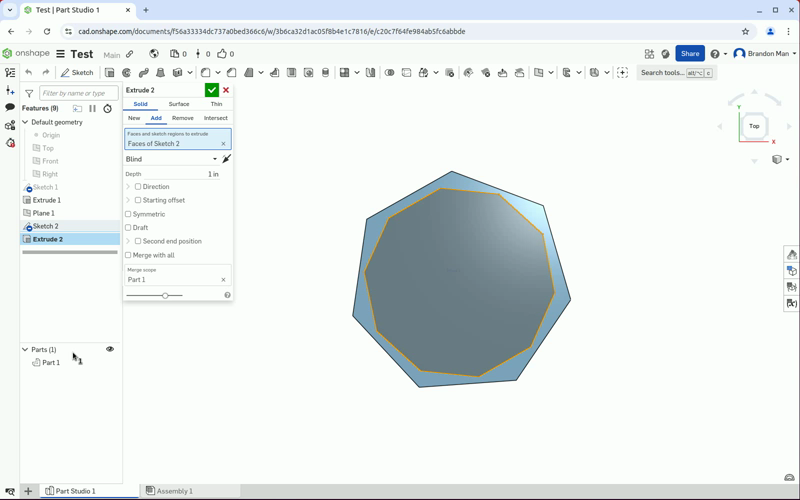
mouse_move(143, 106)
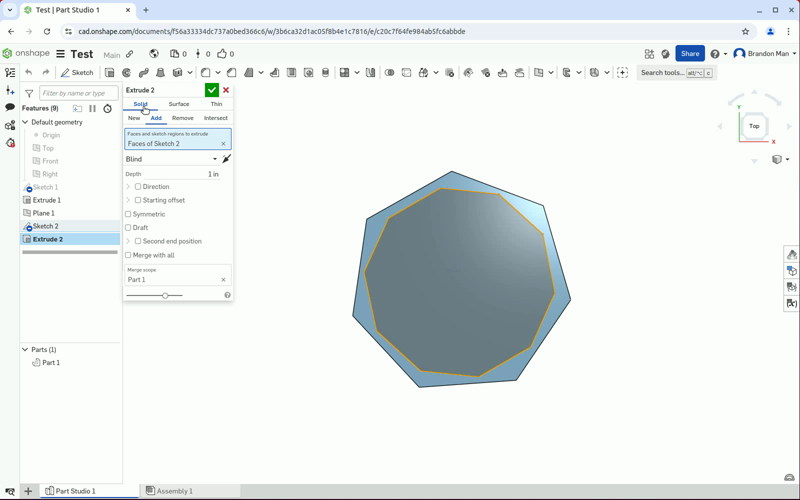
click(143, 106)
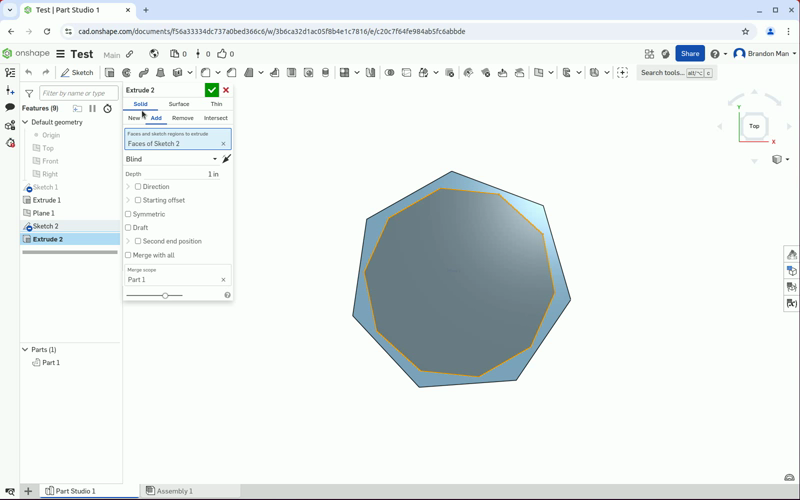
mouse_move(137, 120)
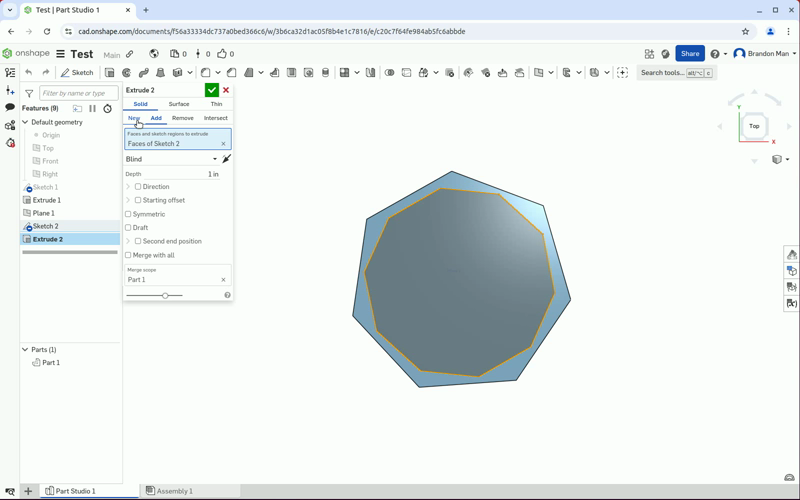
click(137, 120)
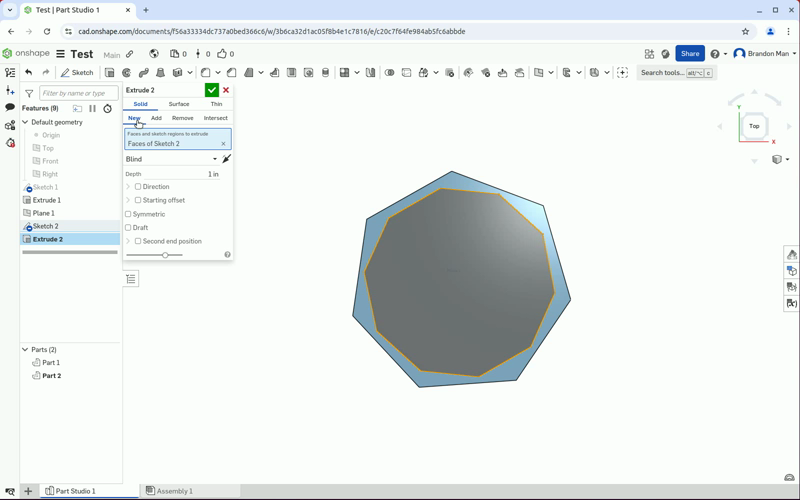
key(tab, 4)
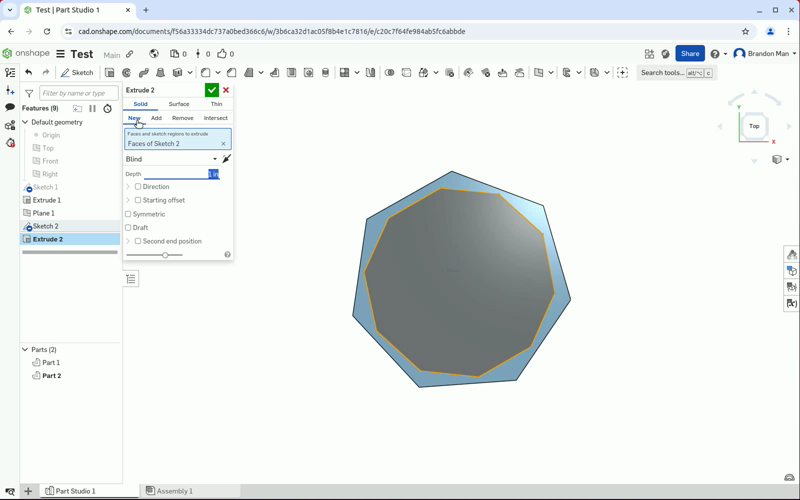
text(8.425)
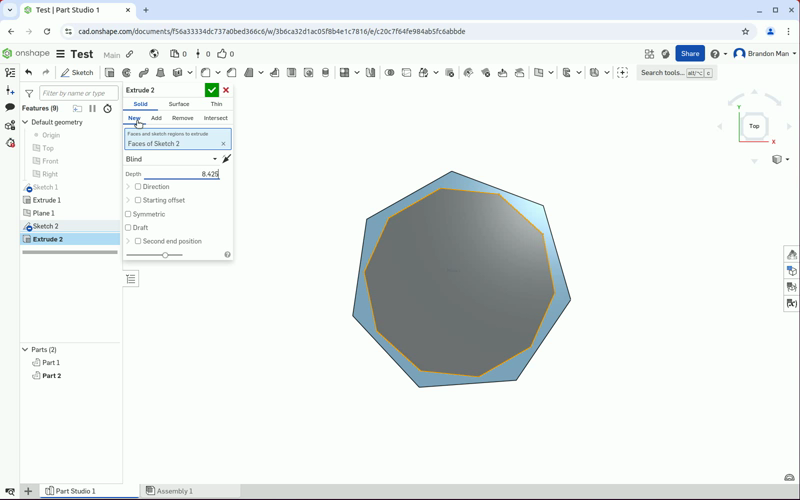
key(enter)
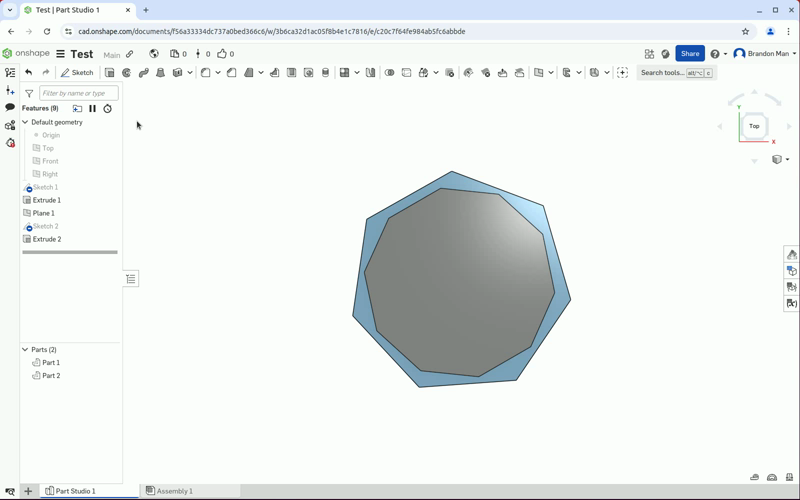
key(shift+h)
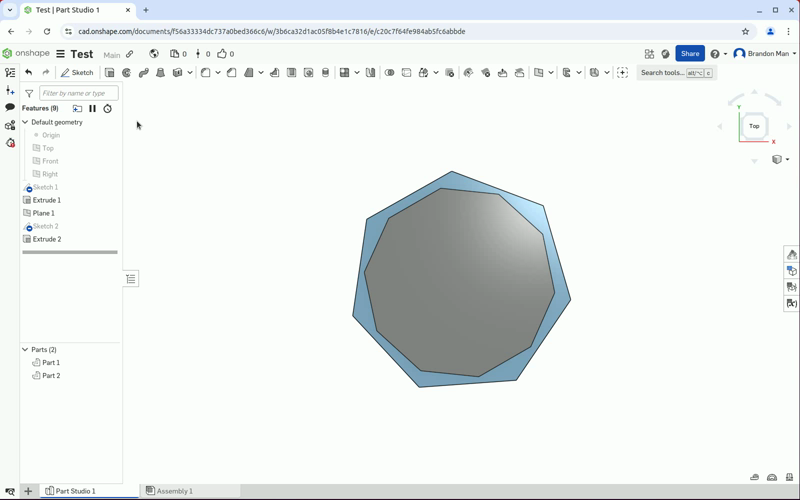
key(shift+h)
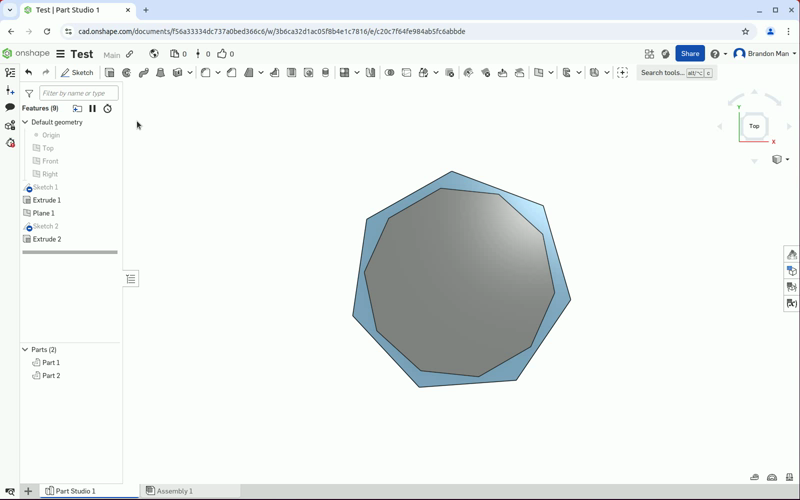
mouse_move(73, 189)
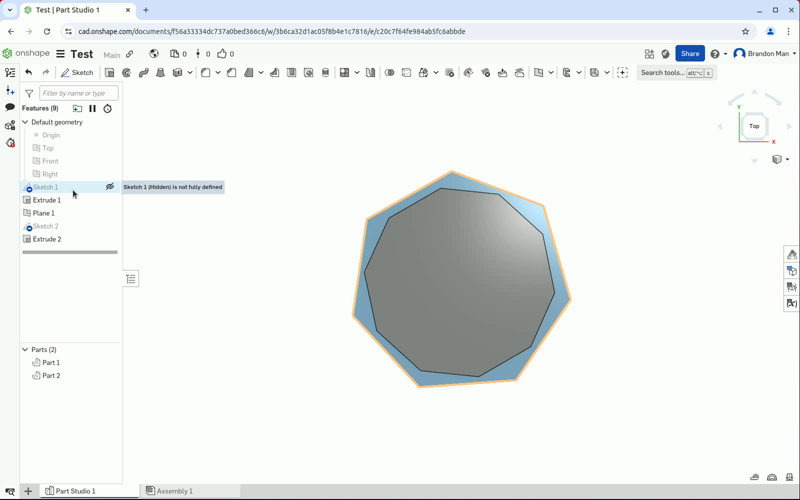
click(73, 189)
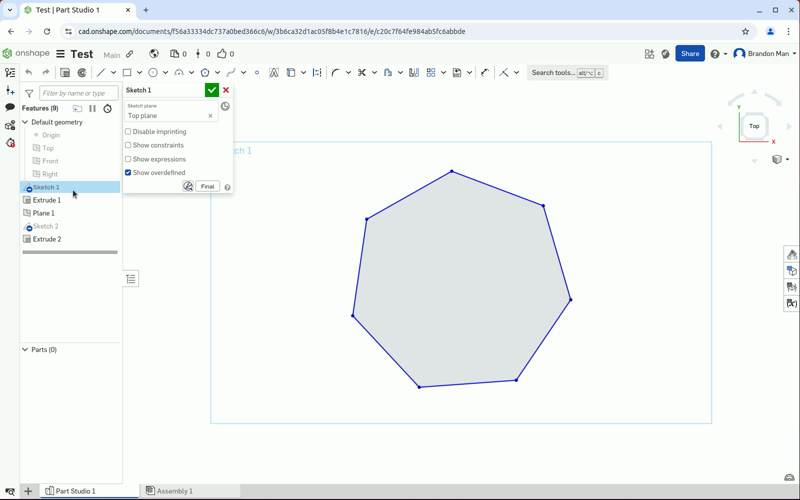
mouse_move(229, 92)
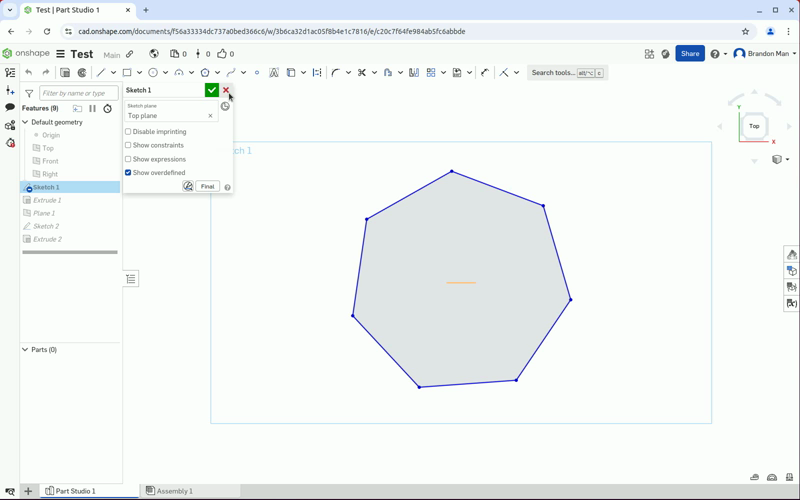
click(229, 92)
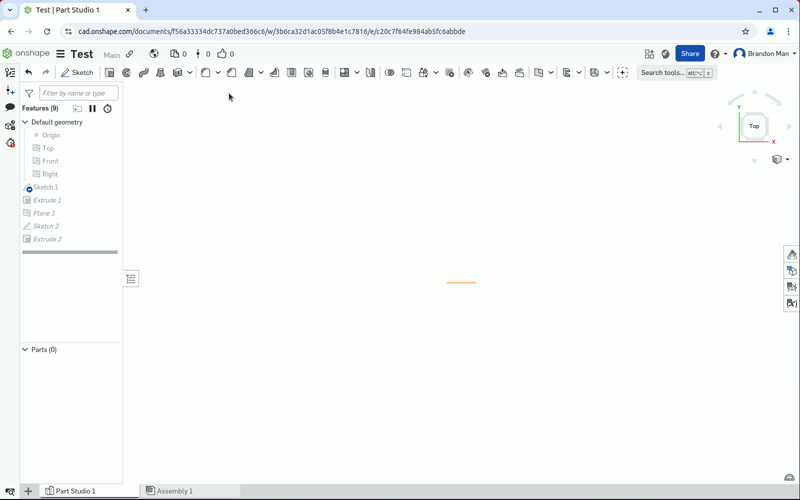
mouse_move(541, 75)
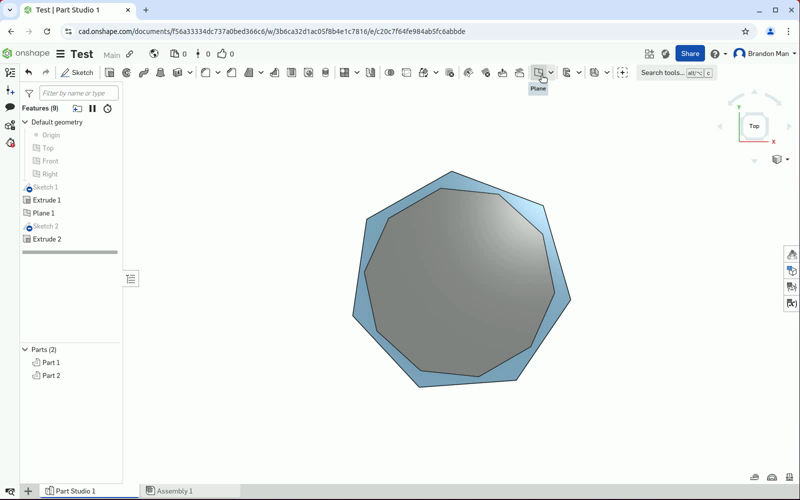
click(541, 75)
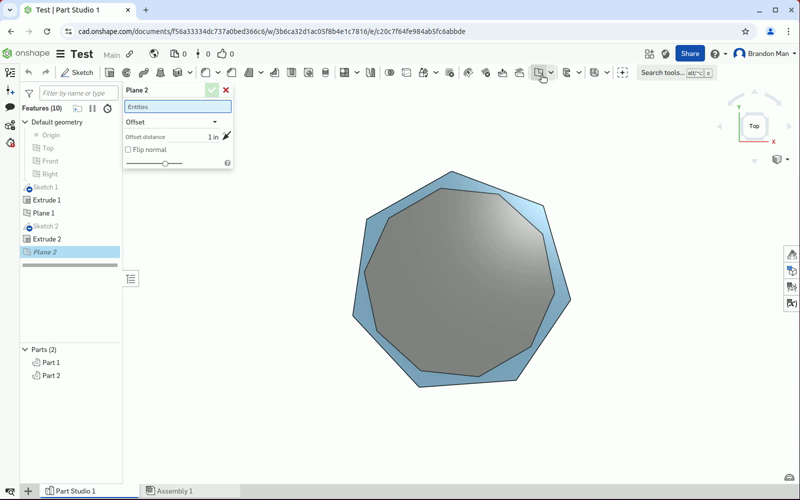
mouse_move(73, 150)
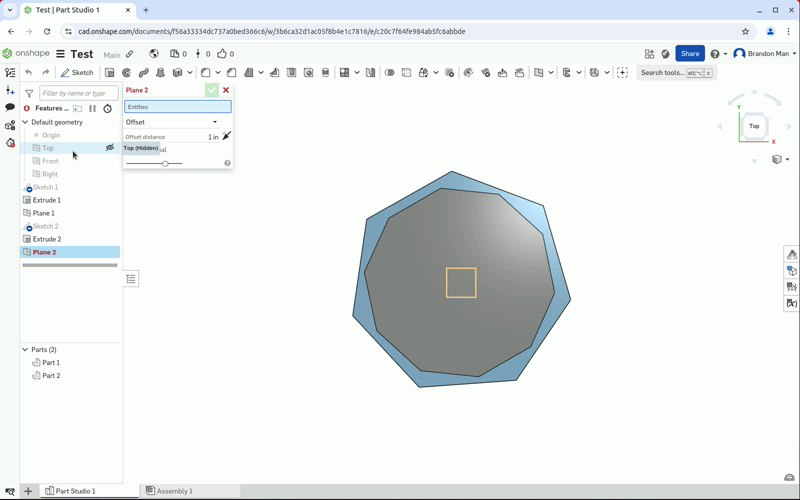
click(73, 150)
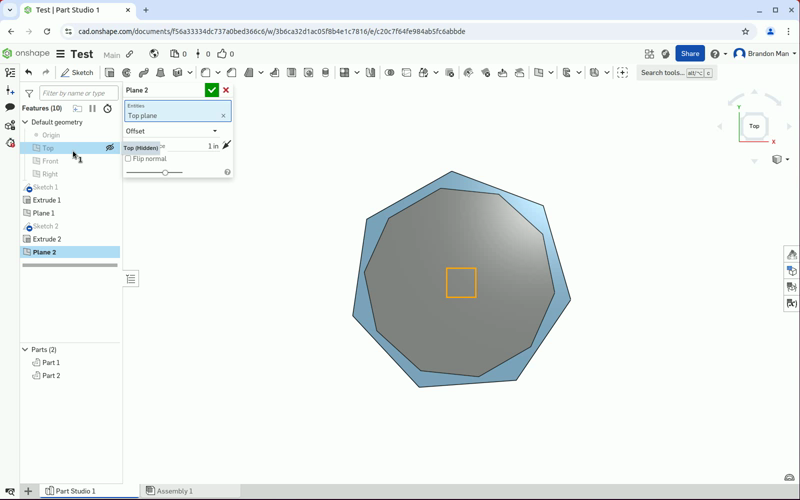
key(tab, 2)
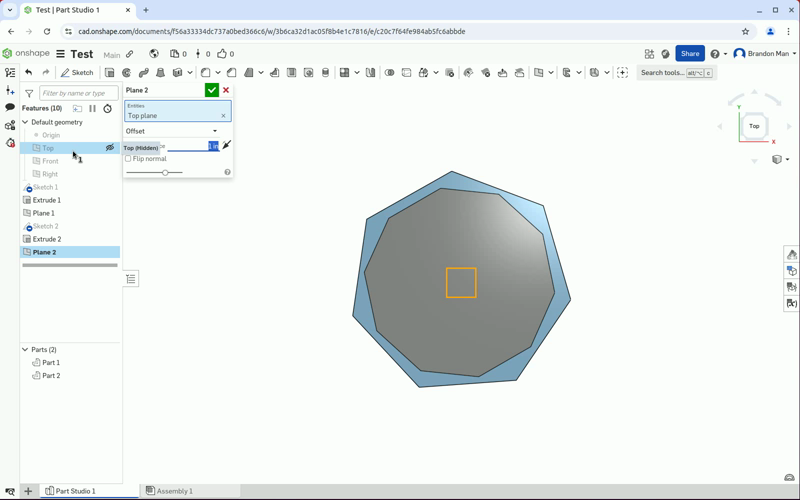
text(16.607)
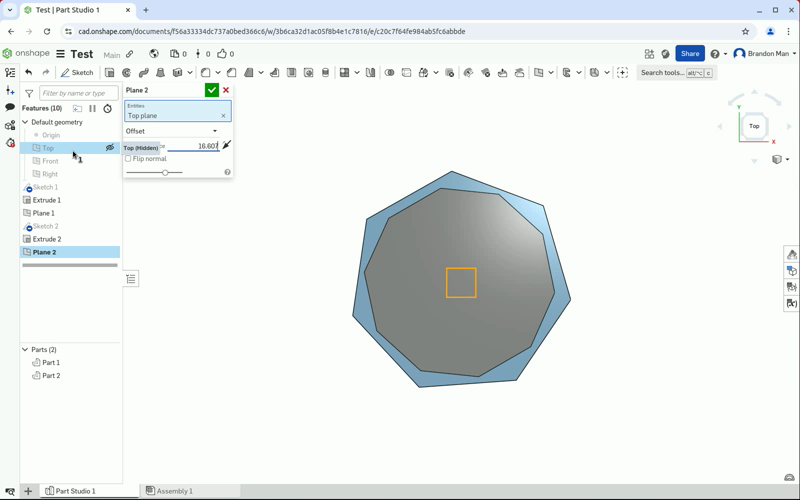
key(enter, 2)
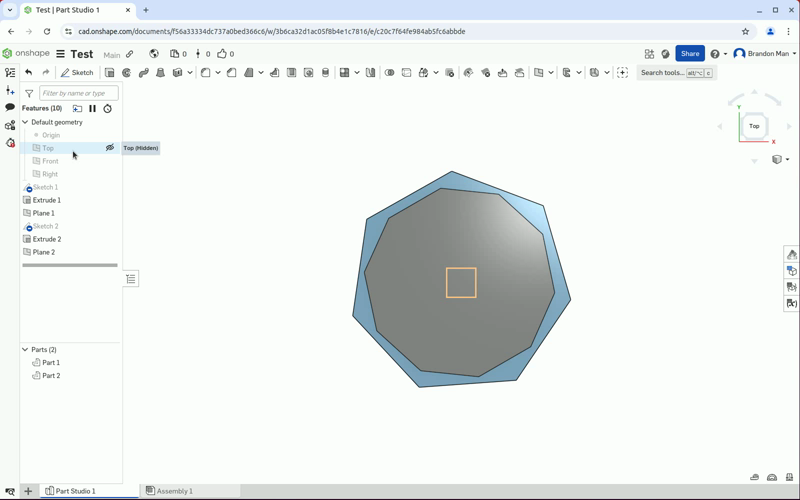
key(shift+s)
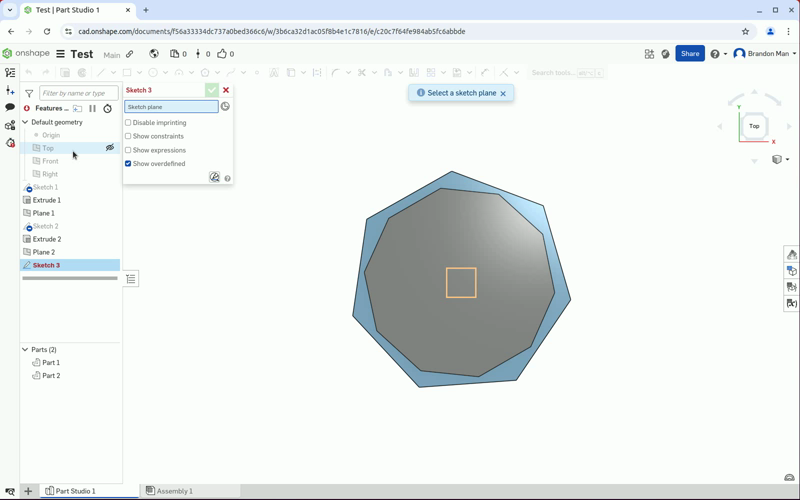
mouse_move(73, 254)
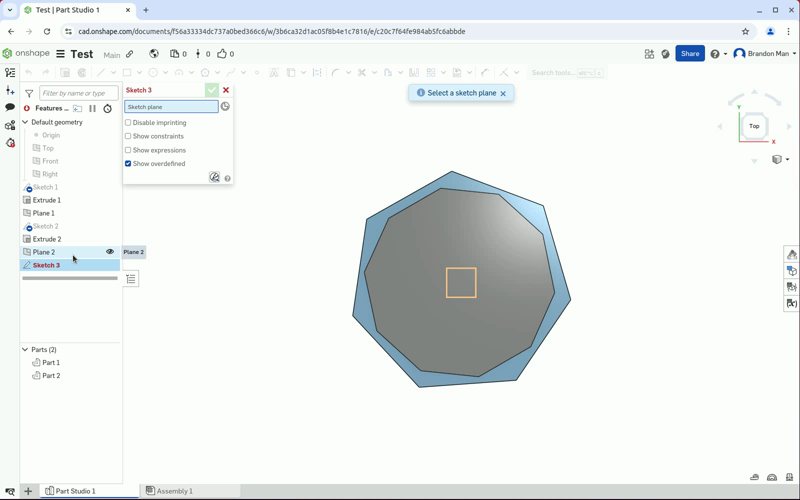
click(73, 254)
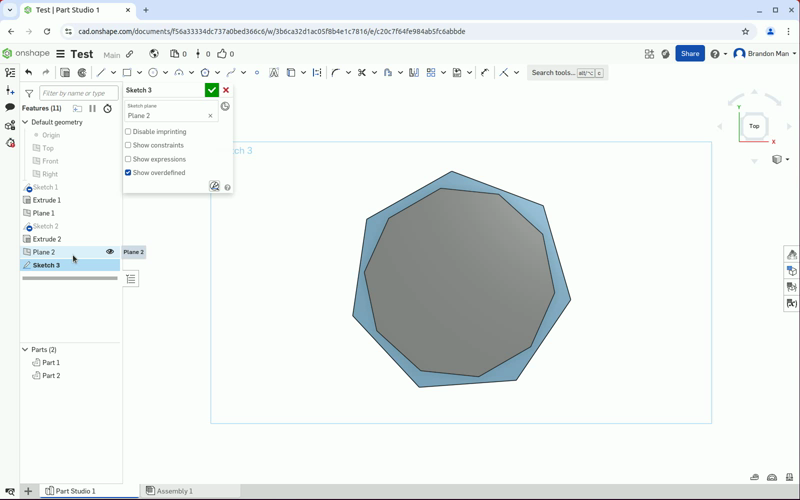
mouse_move(73, 352)
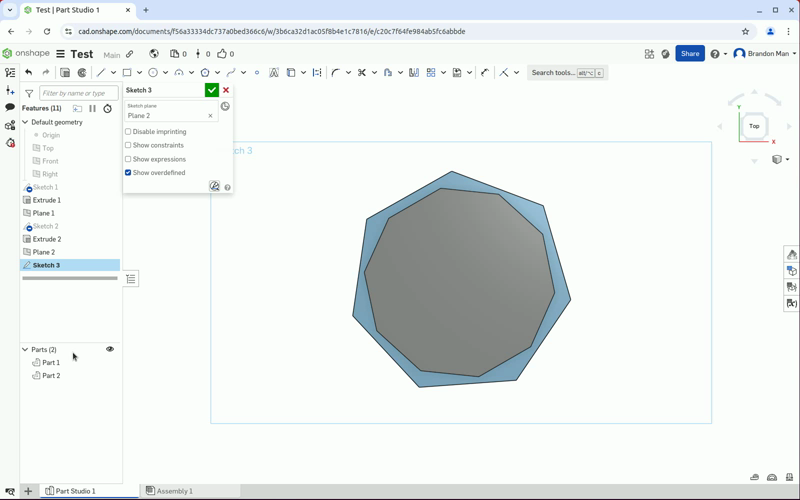
key(y)
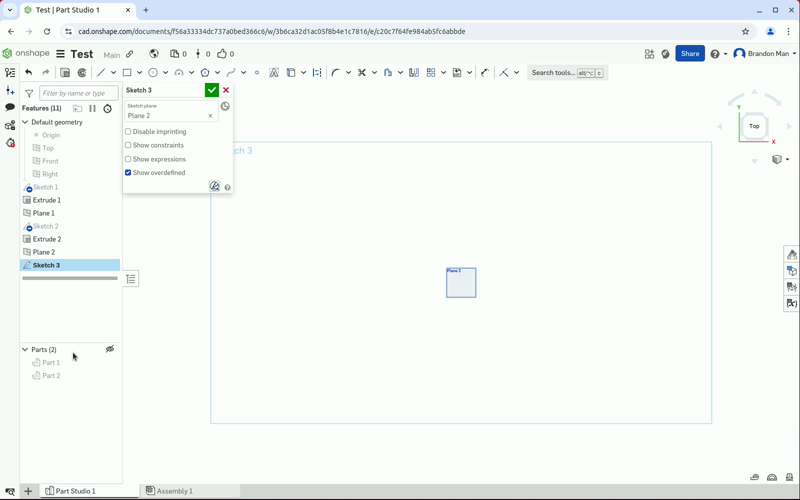
key(c)
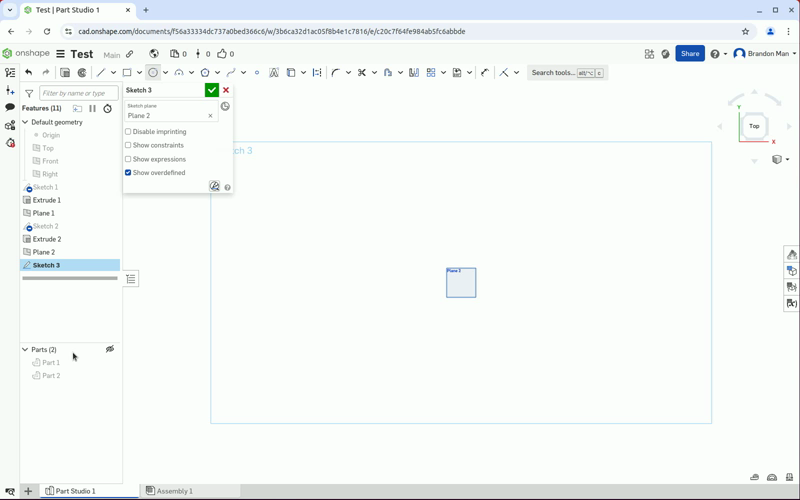
key_down(shift)
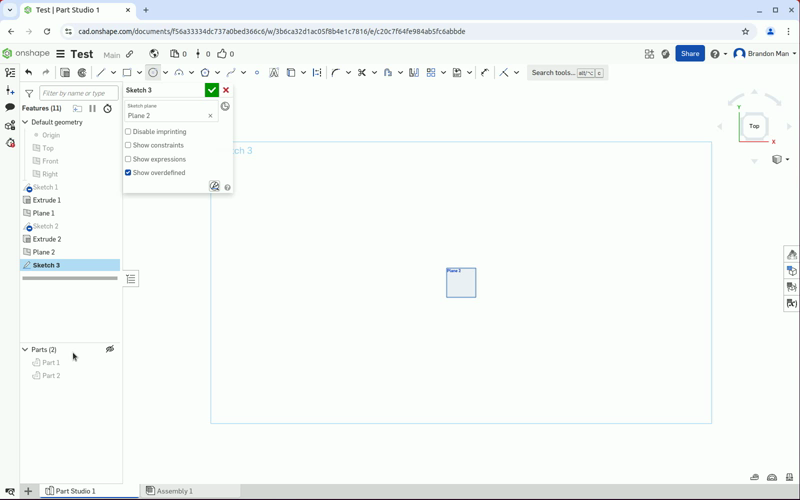
mouse_move(460, 282)
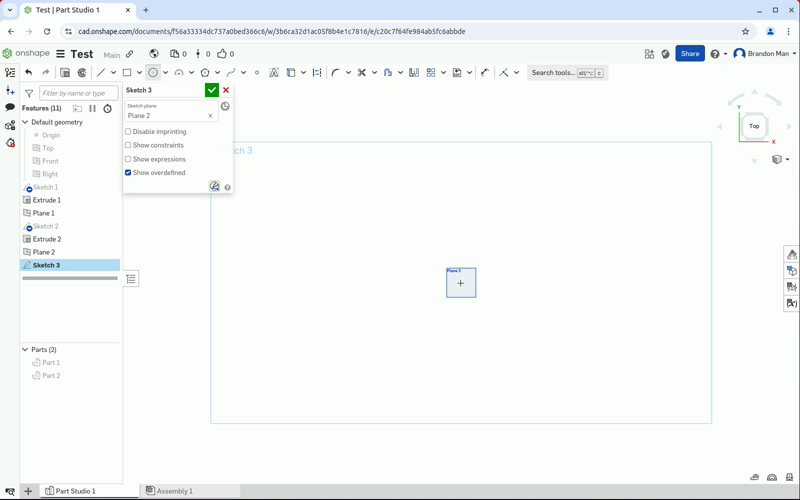
click(460, 282)
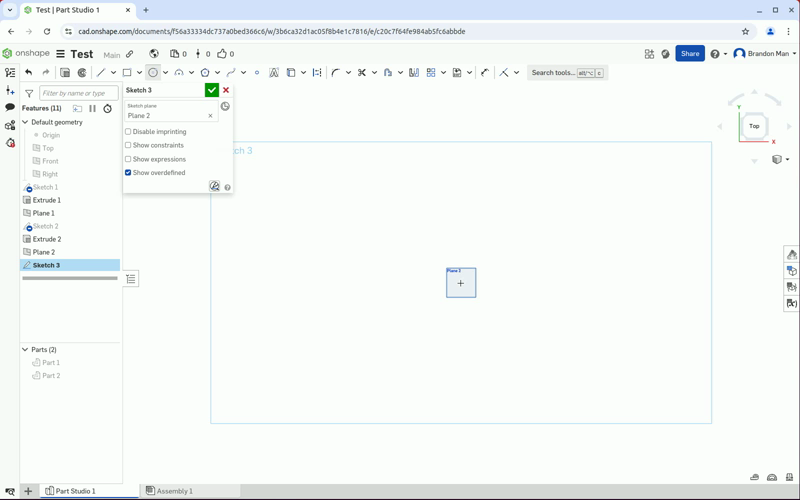
key_up(shift)
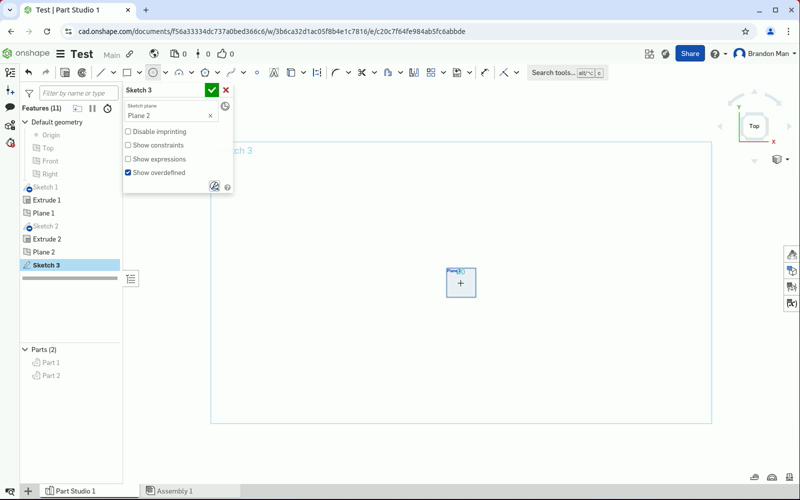
mouse_move(521, 282)
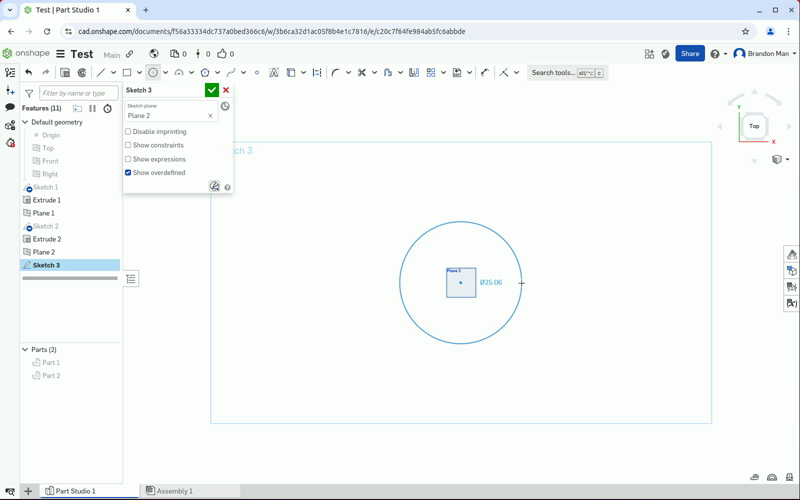
click(521, 282)
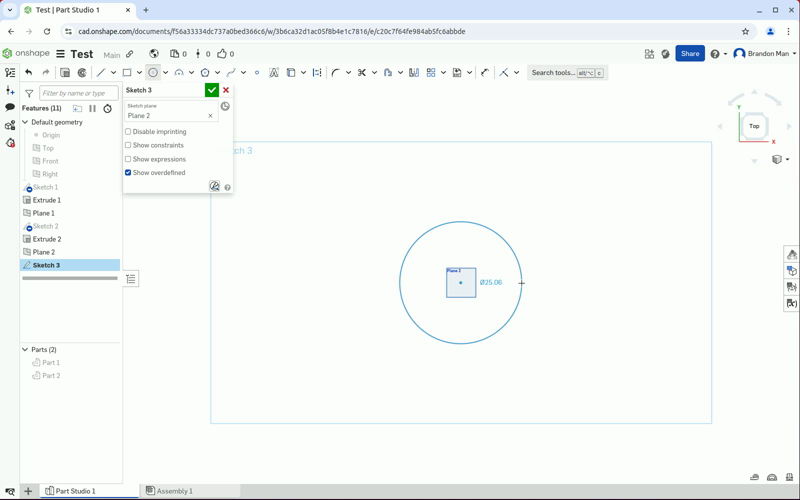
key(esc)
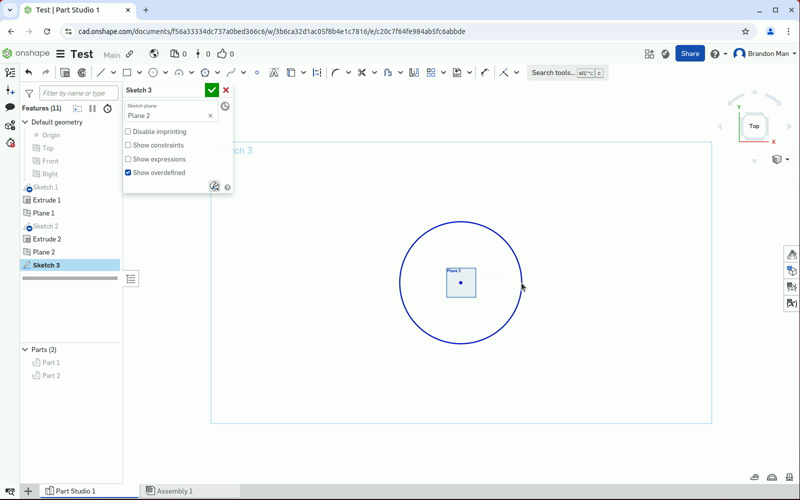
mouse_move(462, 232)
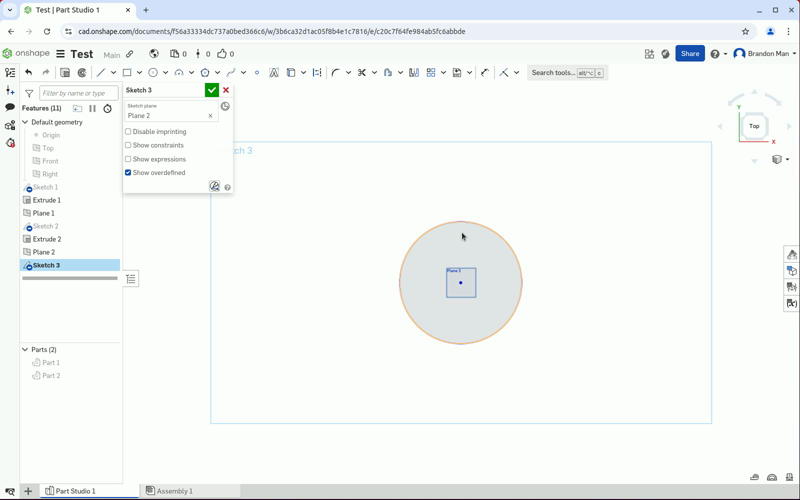
click(462, 232)
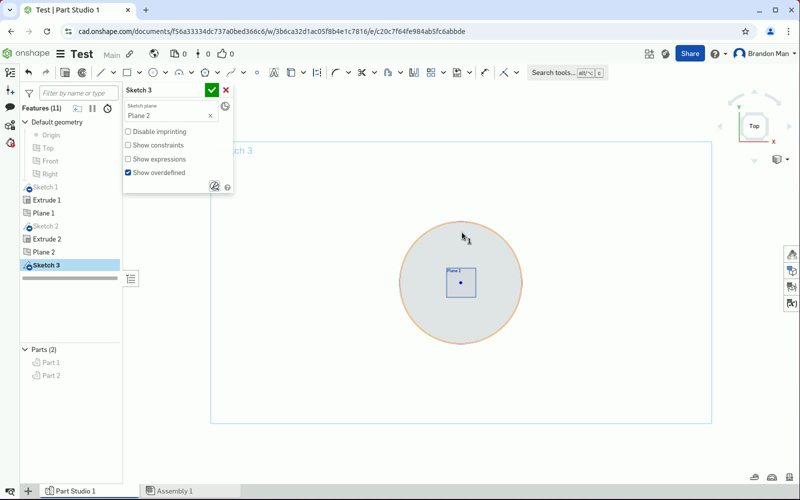
mouse_move(73, 352)
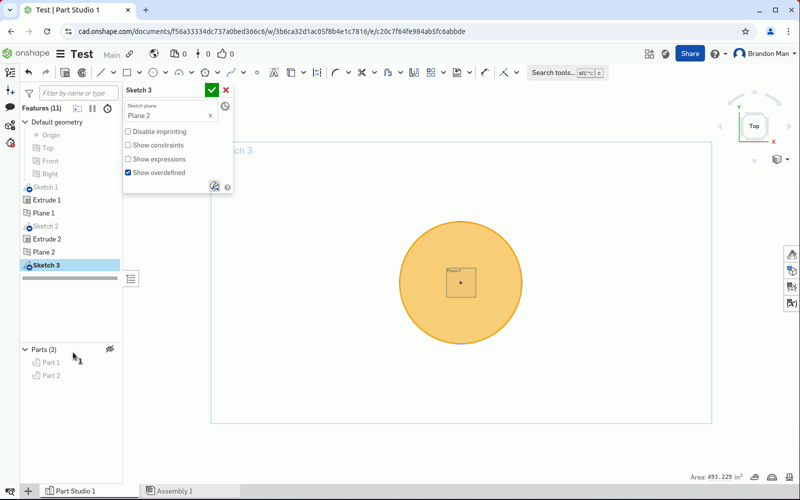
key(shift+y)
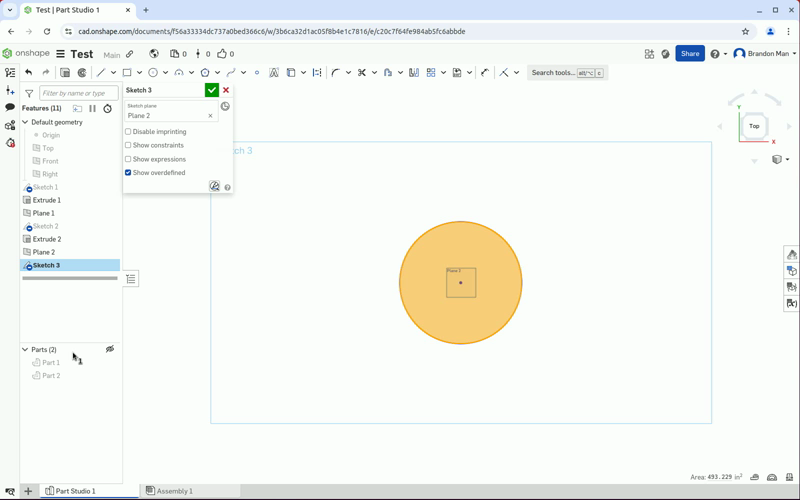
key(shift+e)
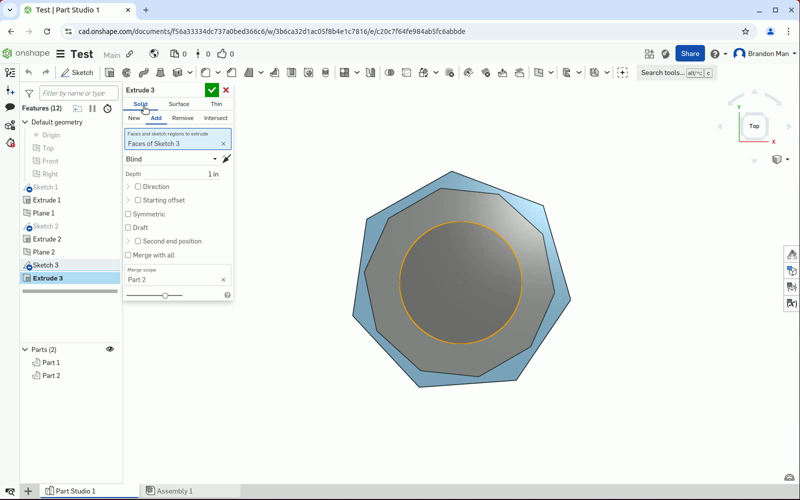
mouse_move(143, 106)
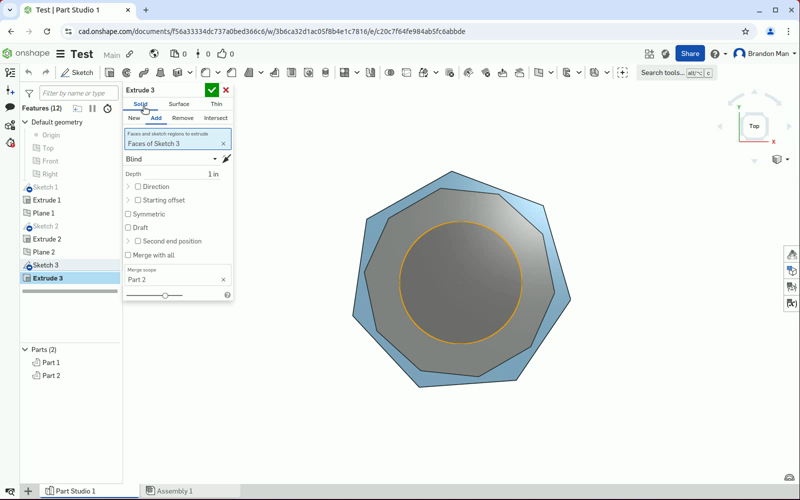
click(143, 106)
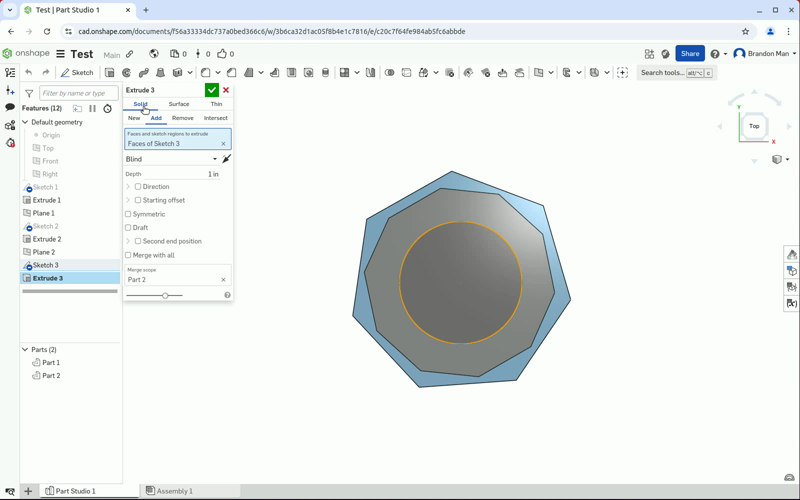
mouse_move(186, 120)
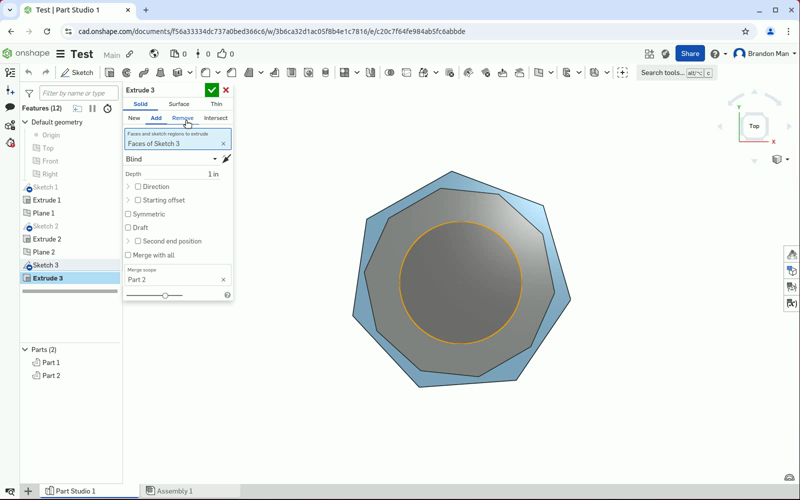
click(186, 120)
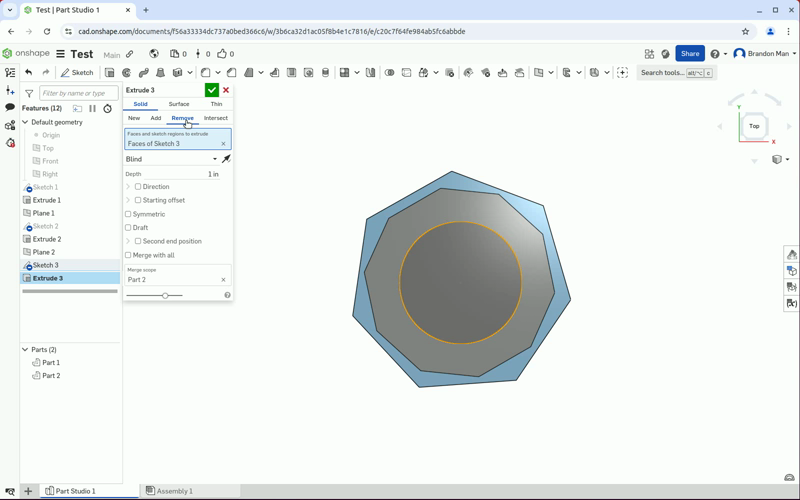
key(tab, 4)
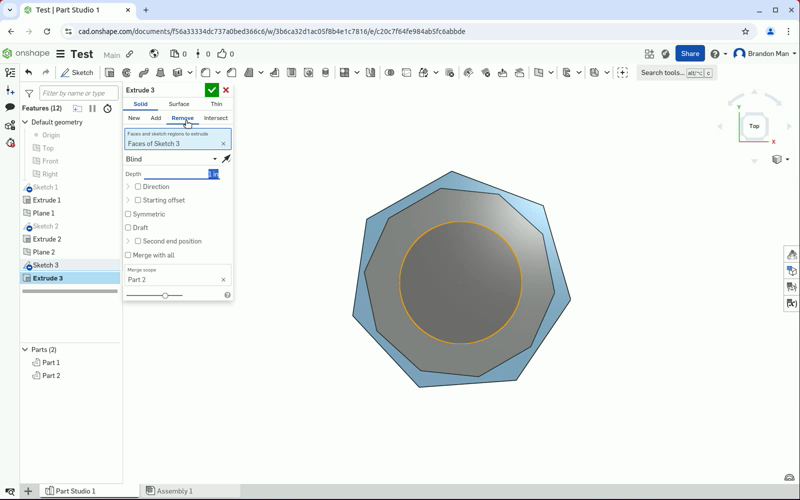
text(11.073)
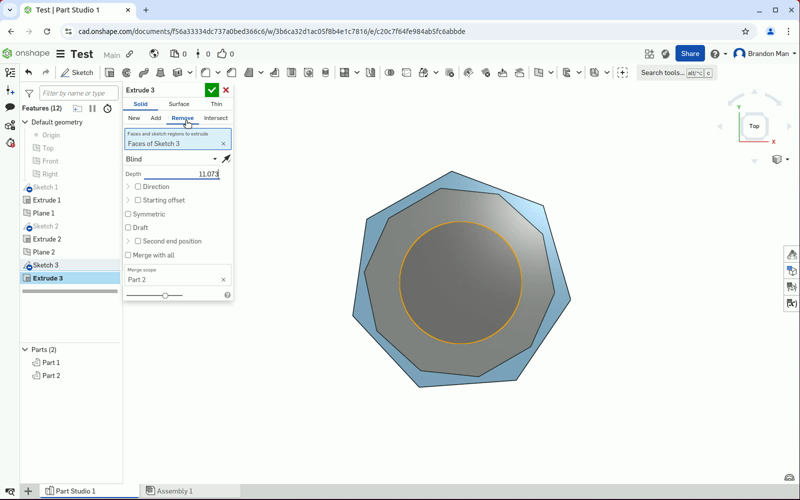
key(tab, 6)
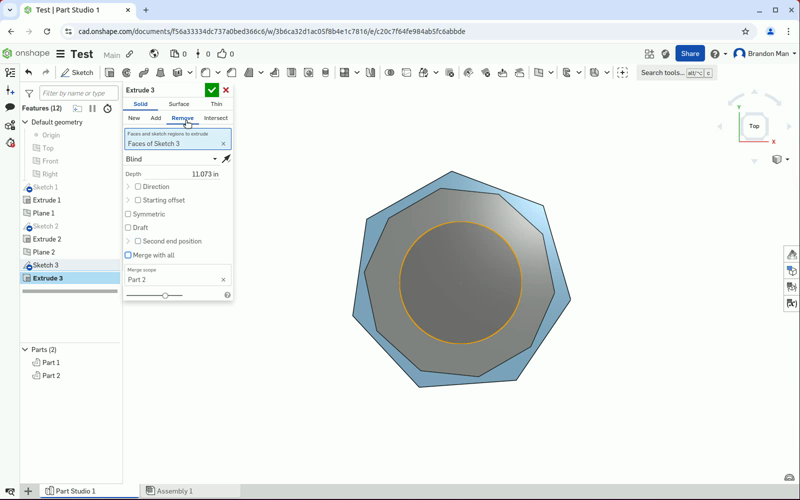
key(space)
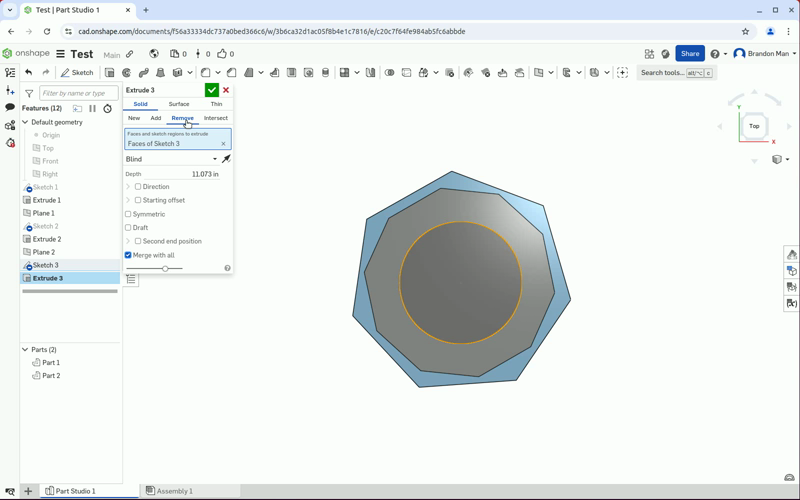
key(enter)
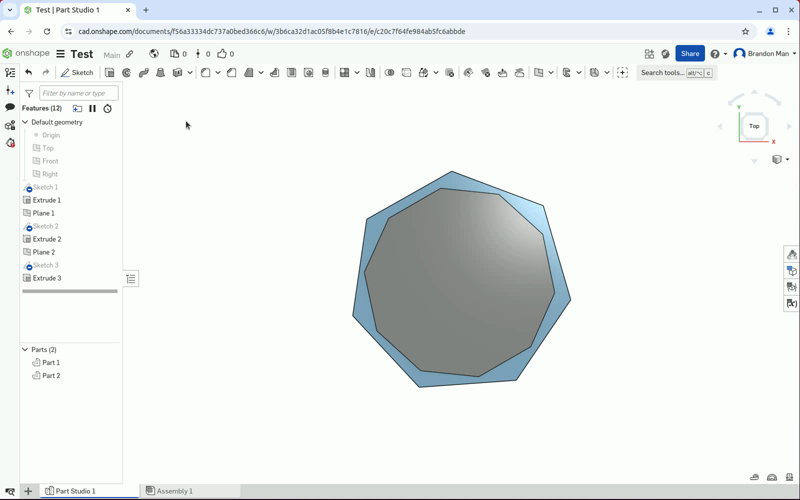
key(shift+h)
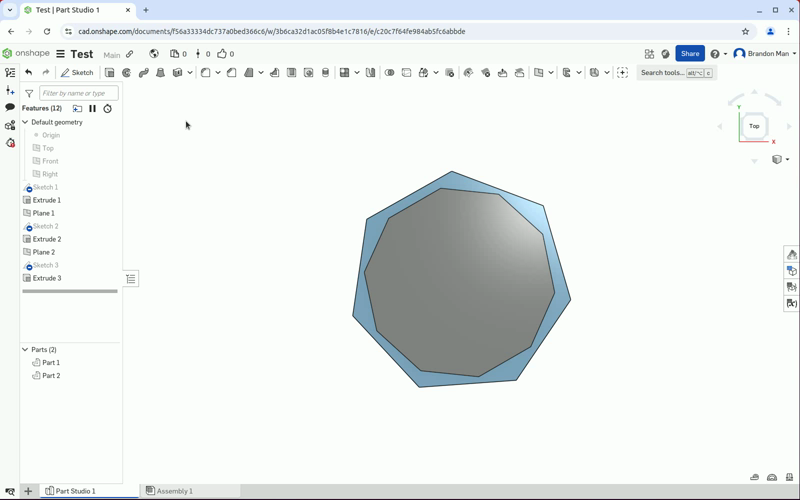
key(shift+h)
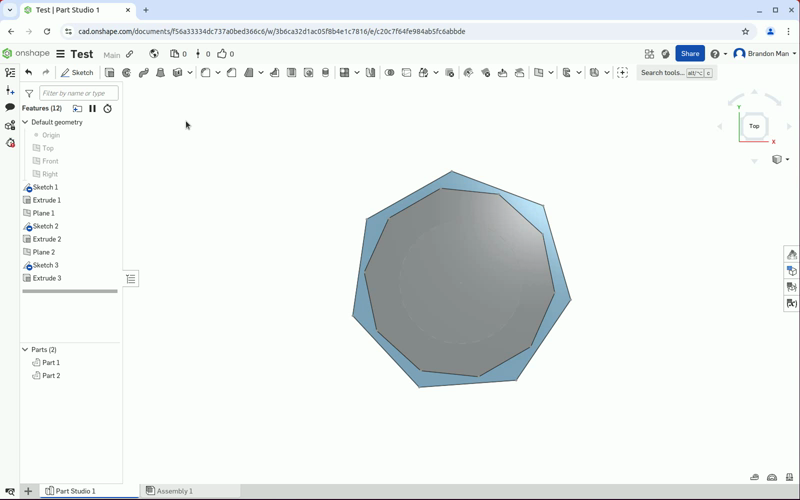
key(shift+7)
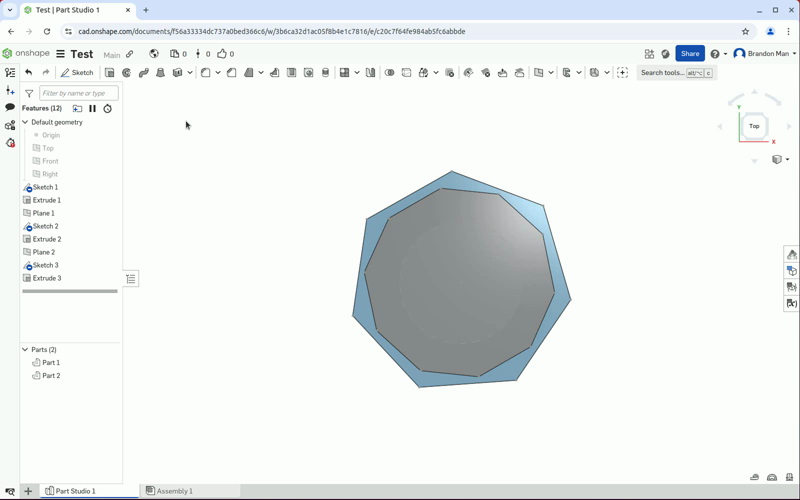
key(up, 3)
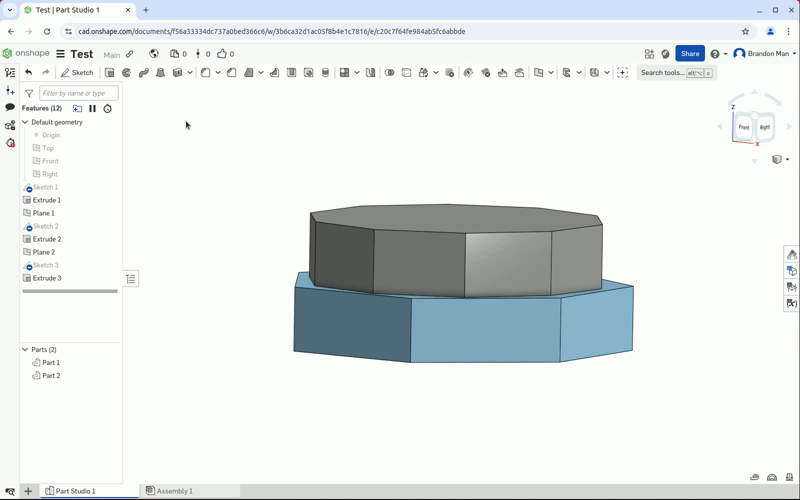
key(left, 3)
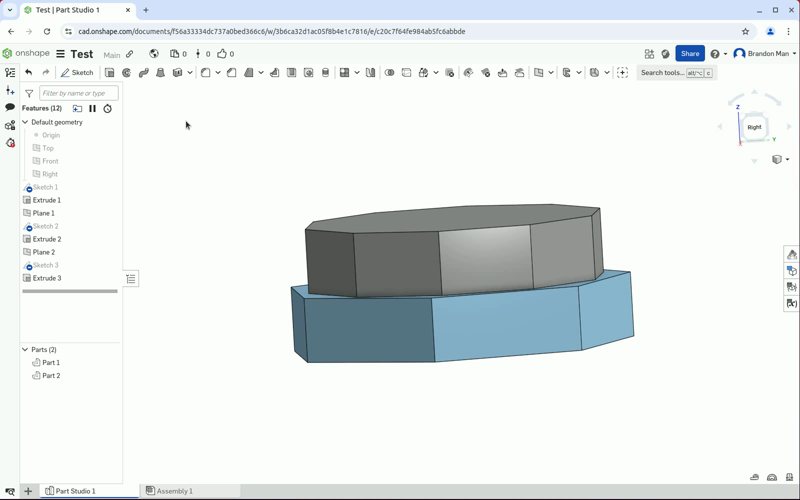
key(right, 3)
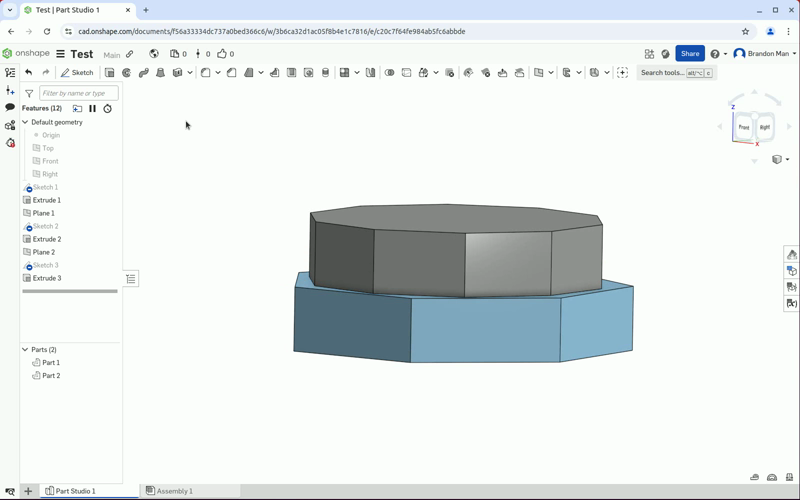
key(down, 3)
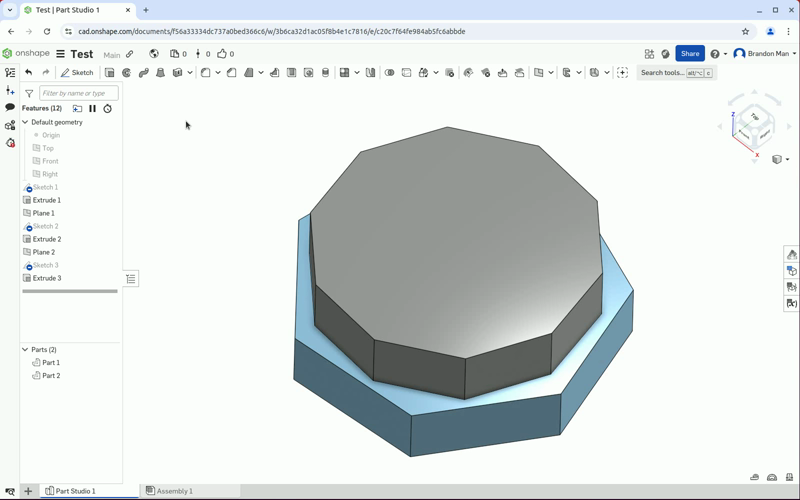
mouse_move(73, 189)
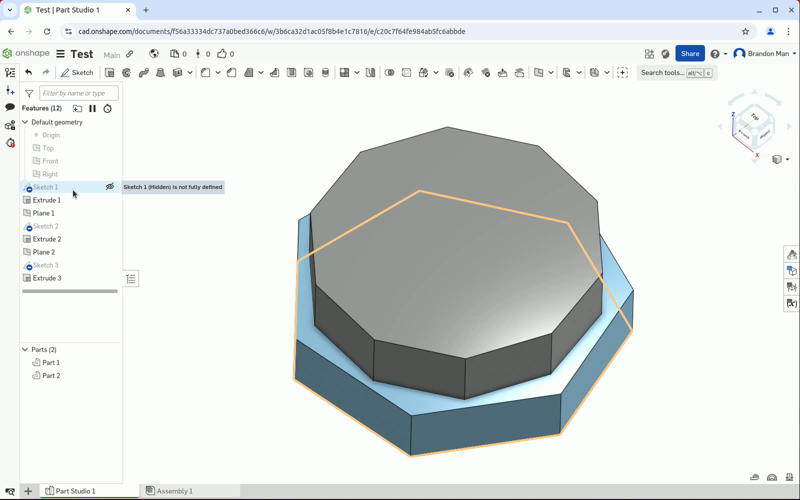
click(73, 189)